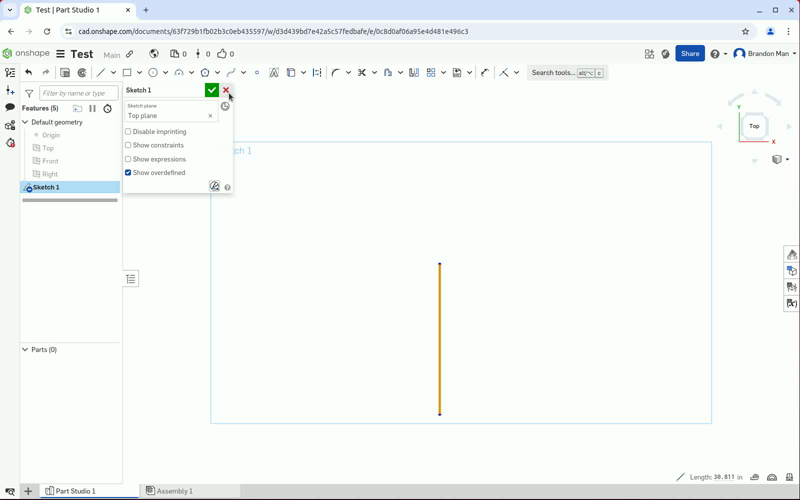
key(shift+h)
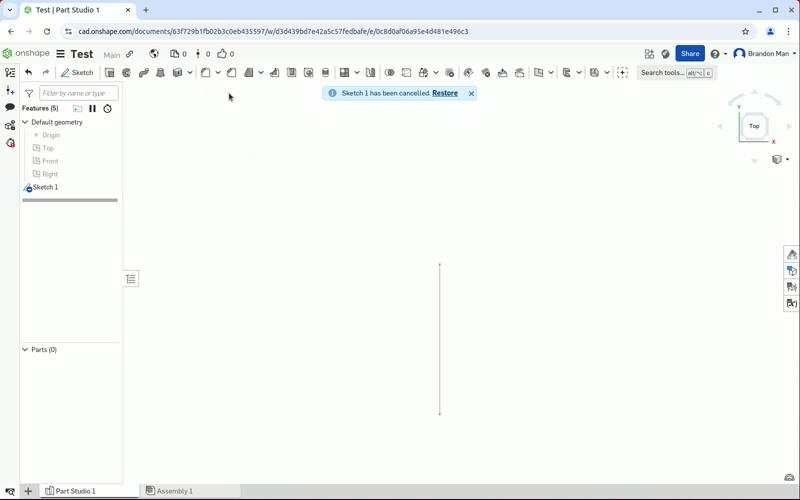
key(shift+s)
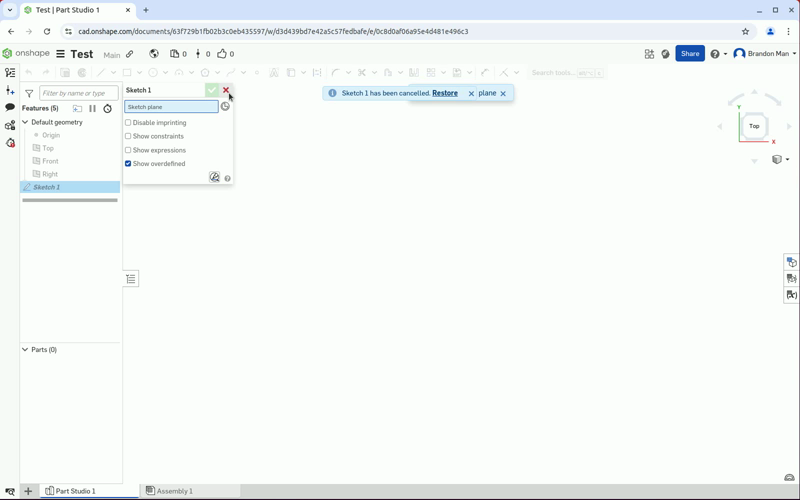
mouse_move(73, 150)
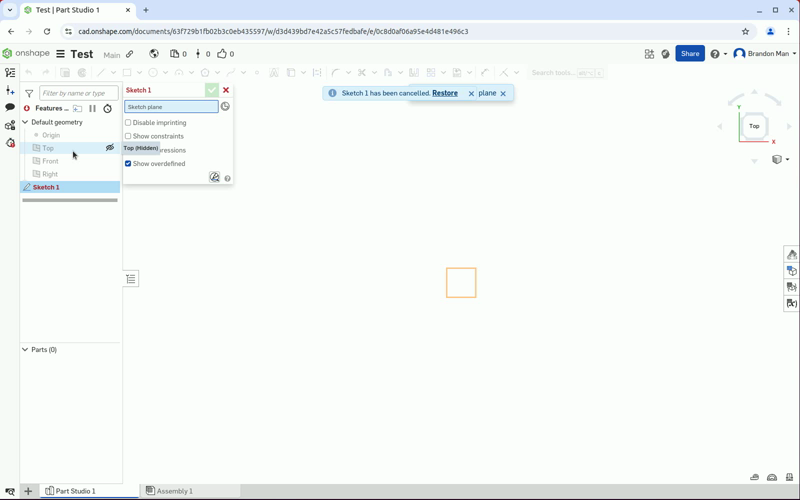
click(73, 150)
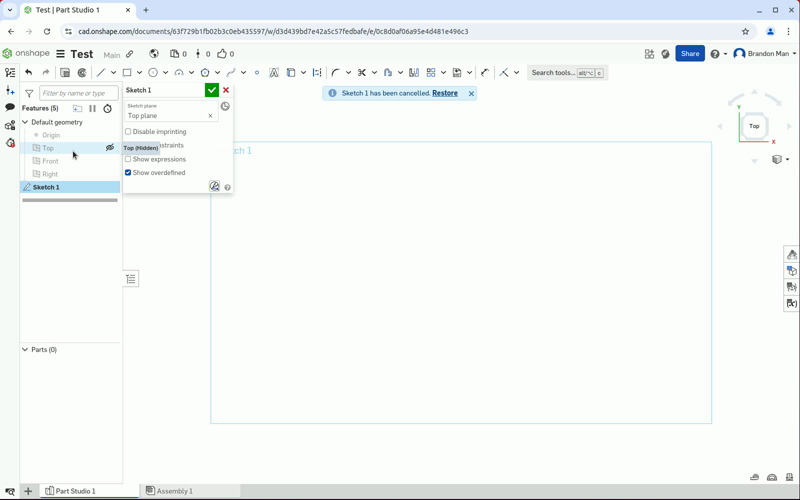
mouse_move(73, 352)
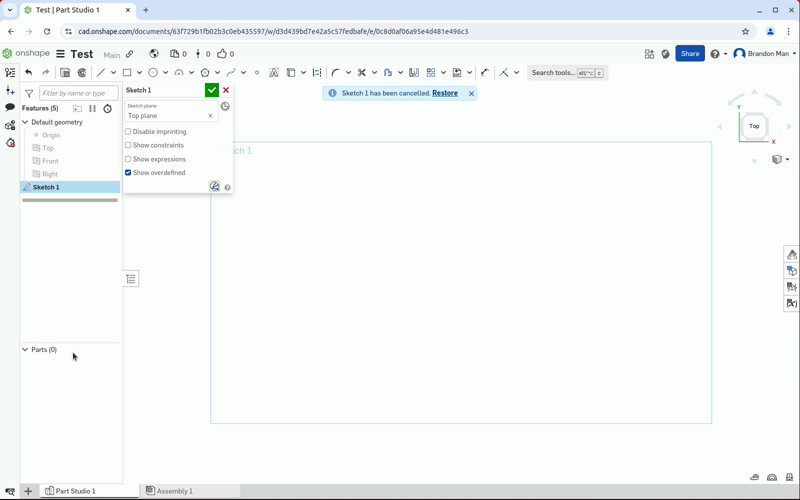
key(y)
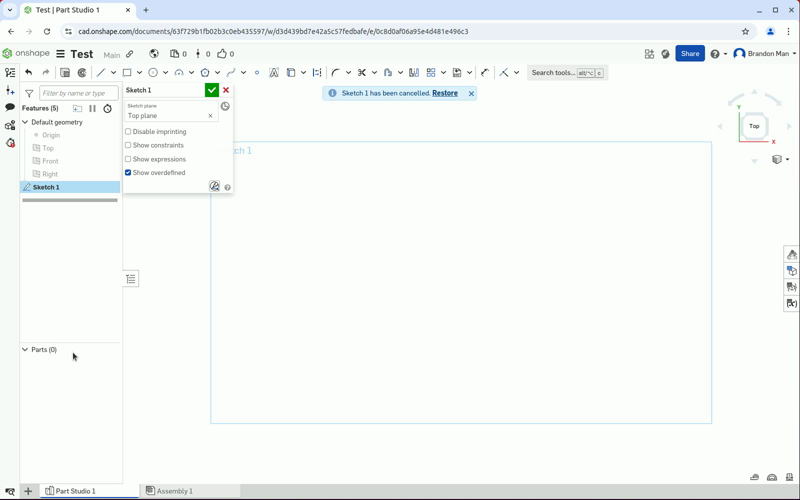
key(l)
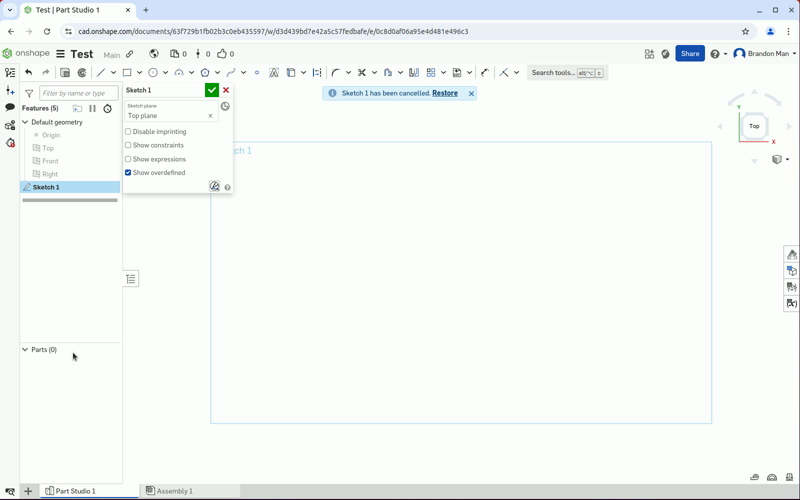
key_down(shift)
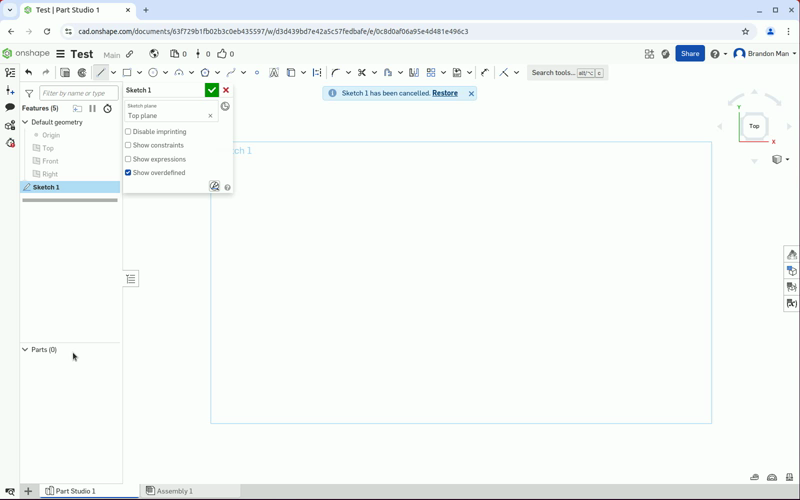
mouse_move(456, 286)
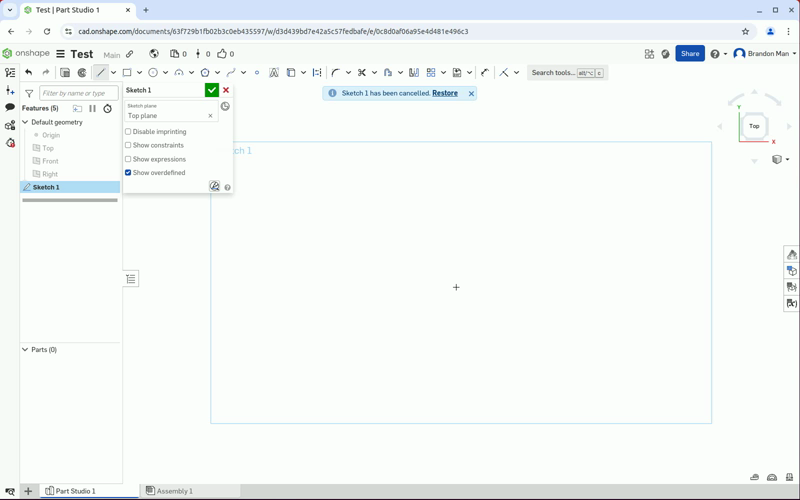
click(456, 286)
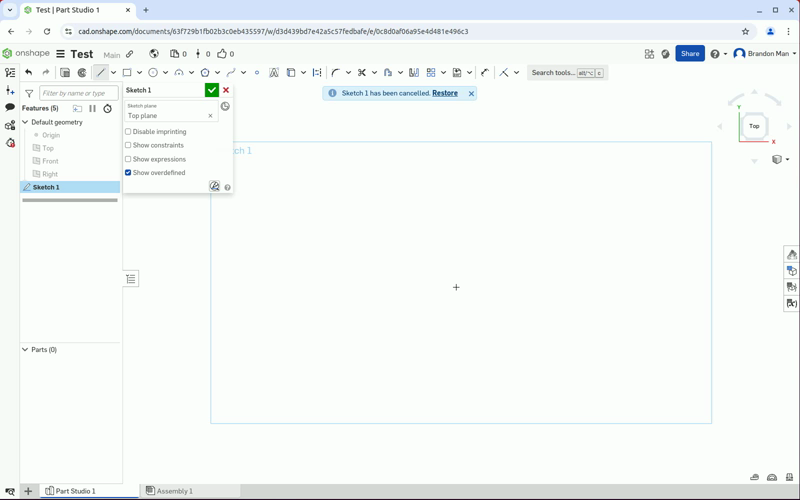
key_up(shift)
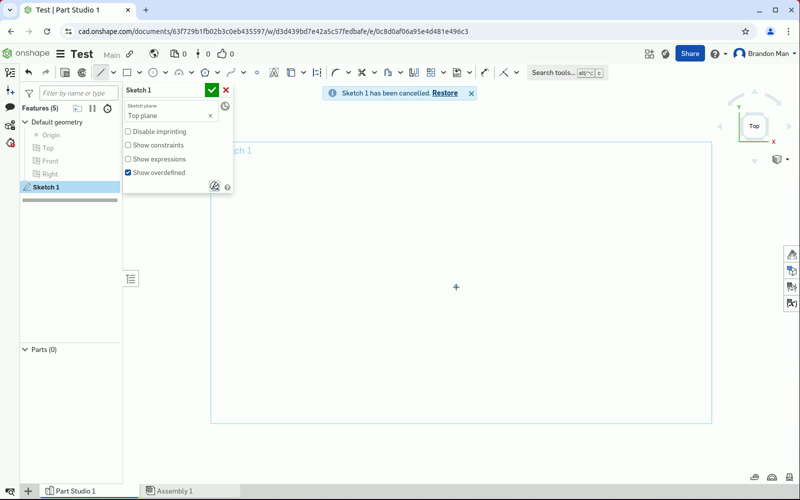
key_down(shift)
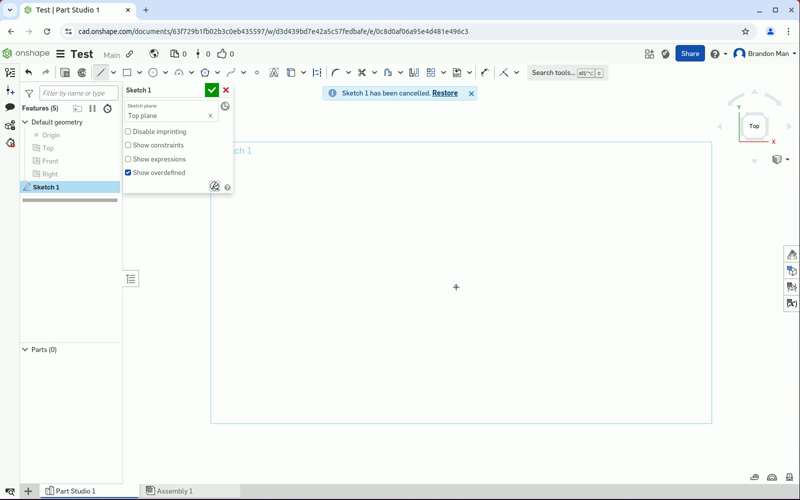
mouse_move(486, 286)
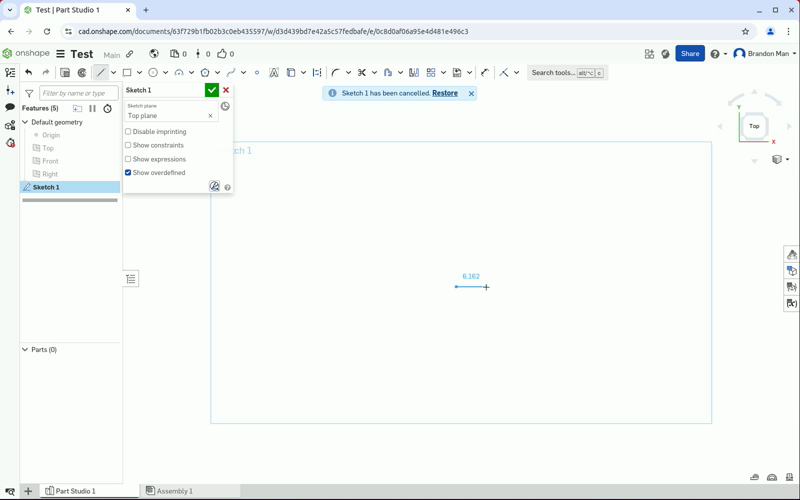
mouse_move(466, 286)
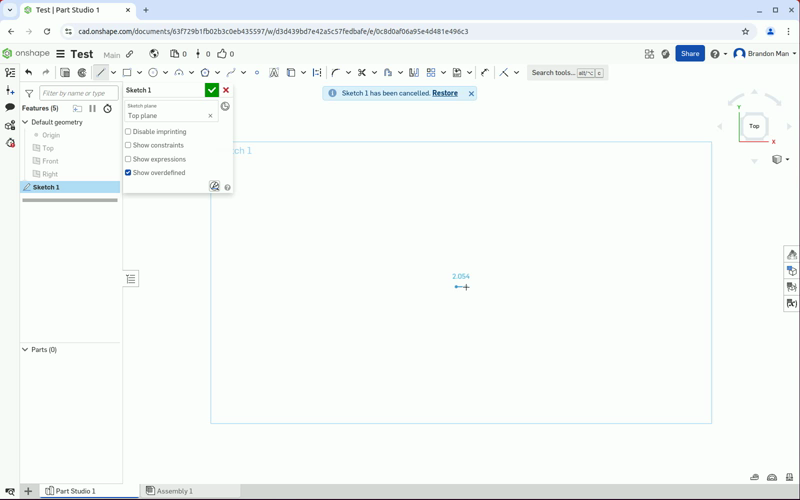
click(466, 286)
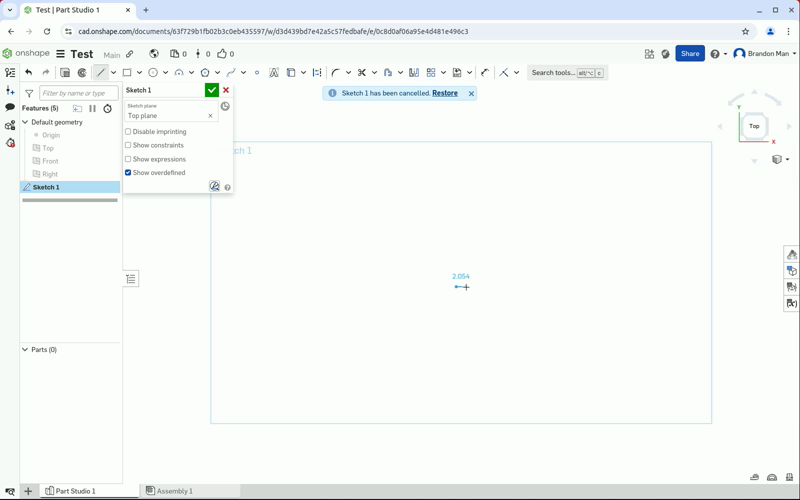
key_up(shift)
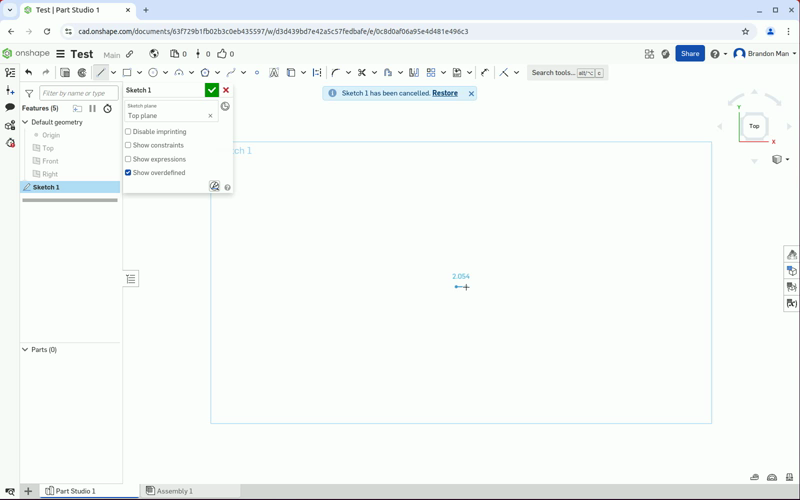
key_down(shift)
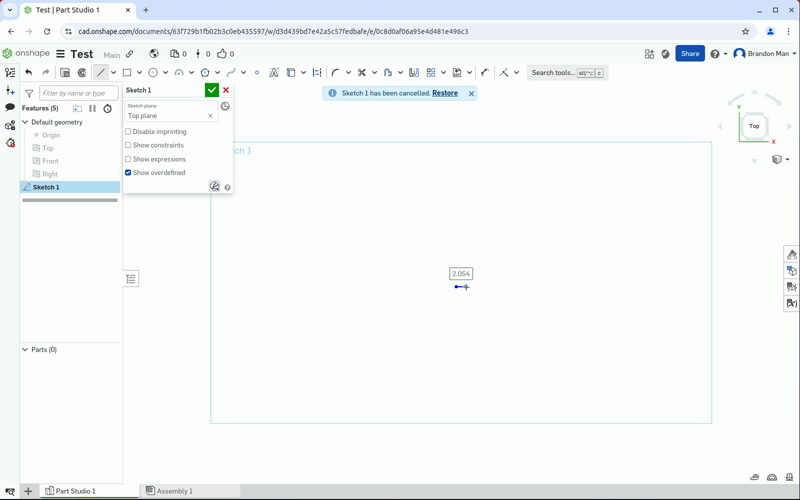
mouse_move(496, 286)
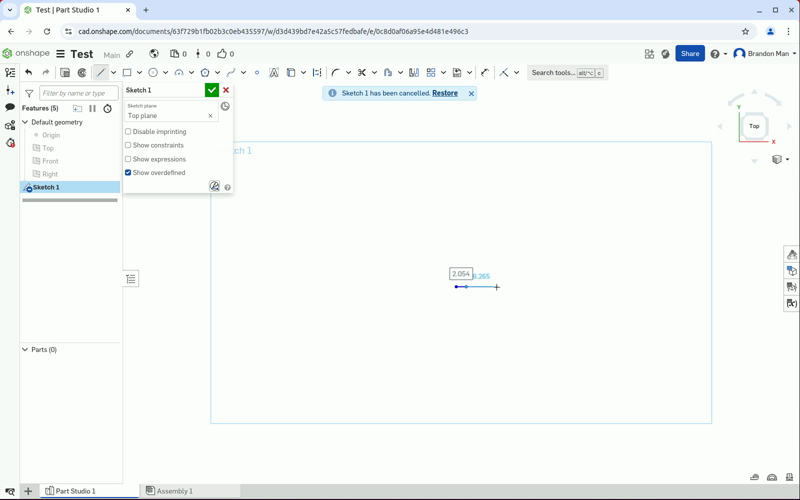
mouse_move(466, 279)
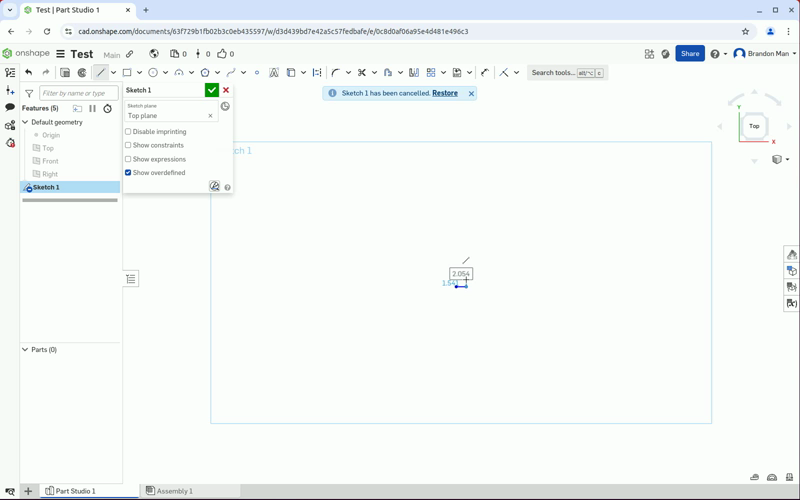
scroll(6)
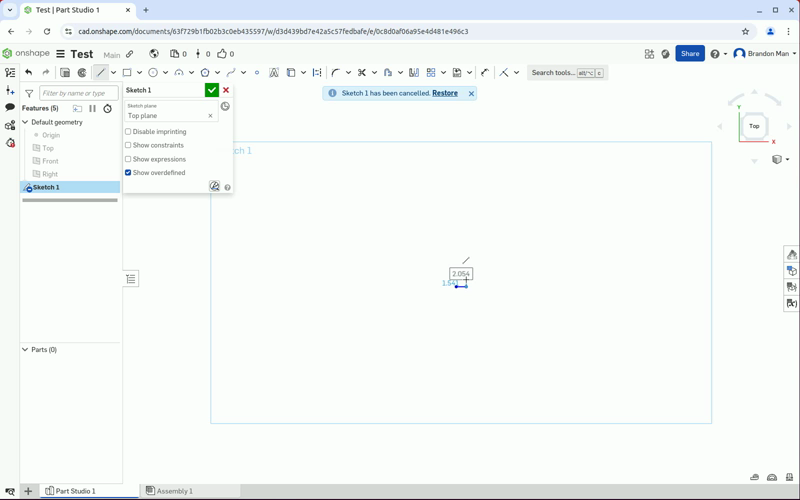
scroll(6)
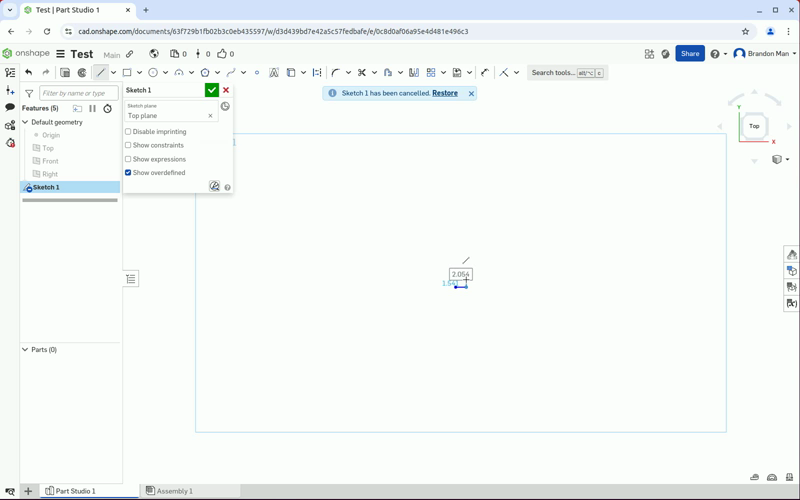
scroll(6)
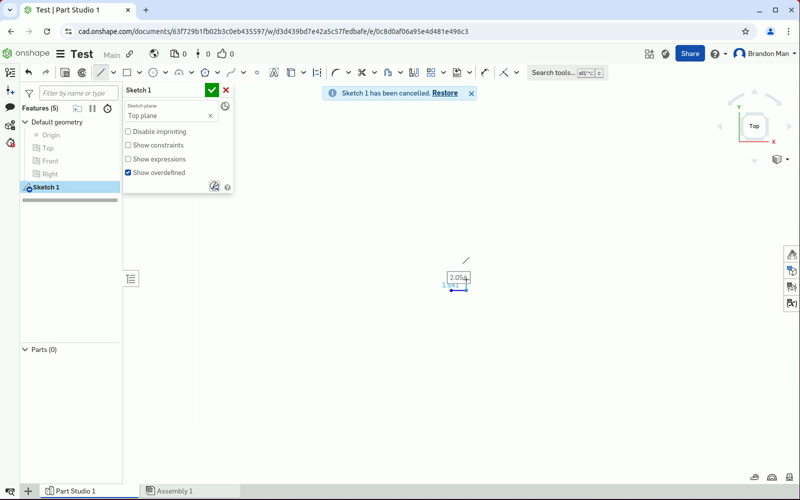
scroll(6)
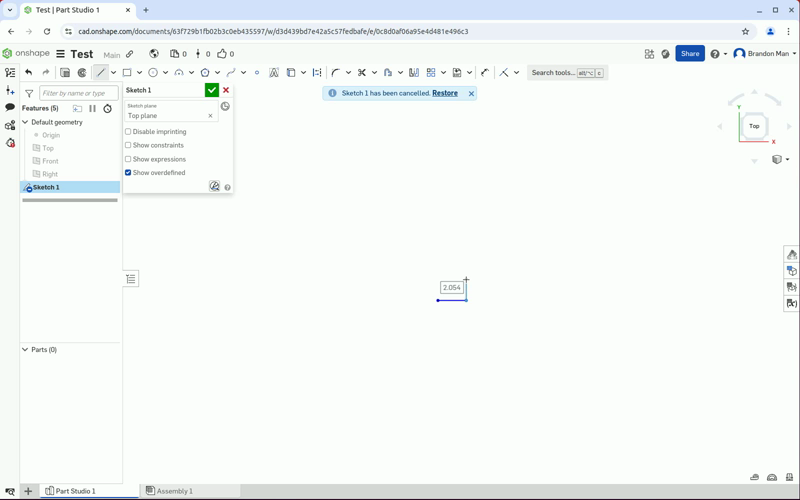
scroll(6)
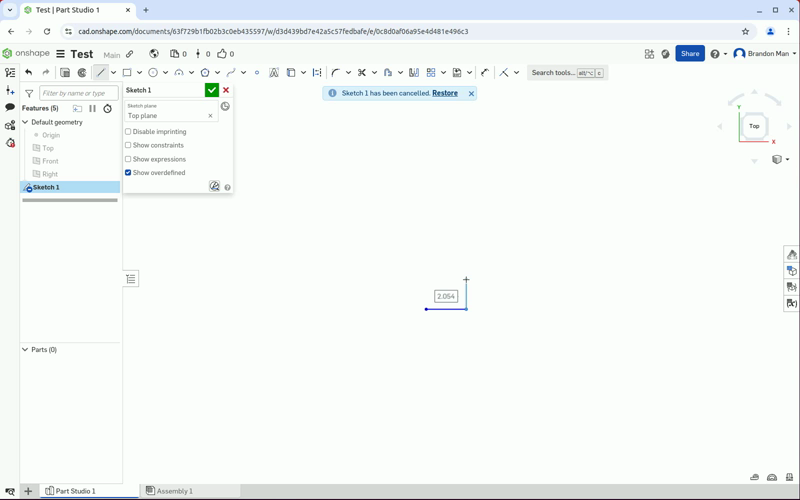
scroll(6)
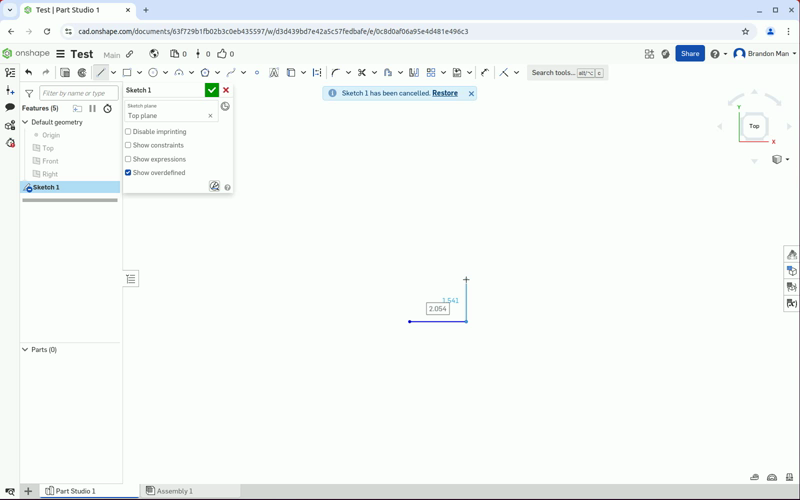
scroll(6)
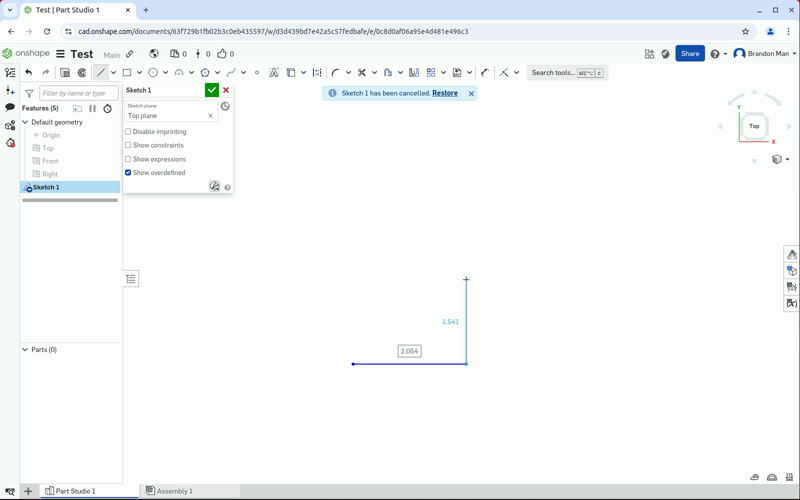
click(466, 279)
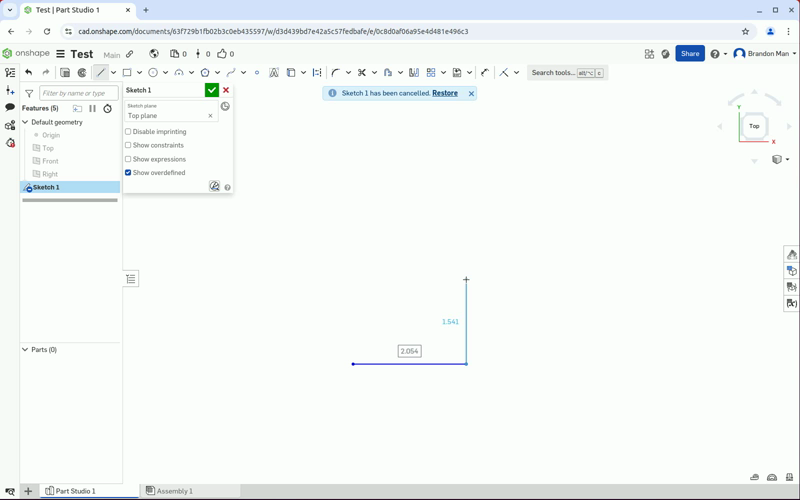
scroll(-6)
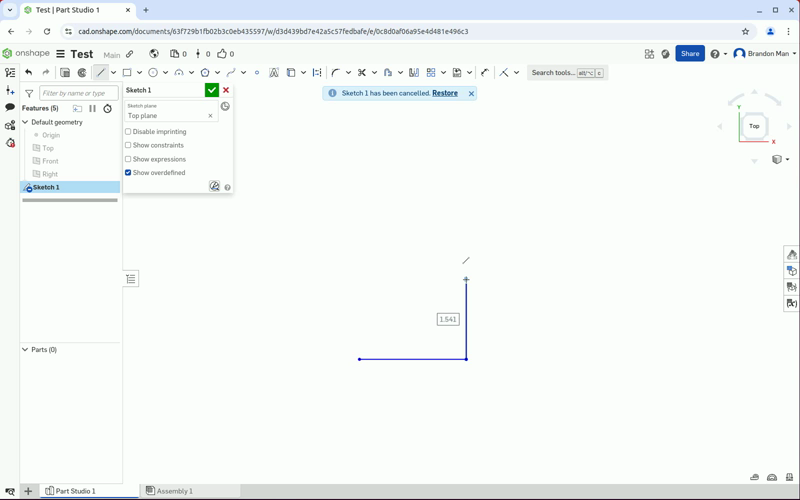
scroll(-6)
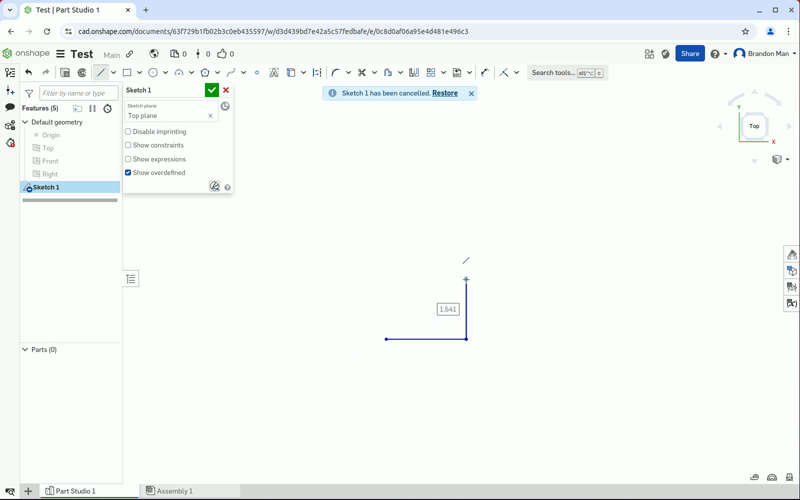
scroll(-6)
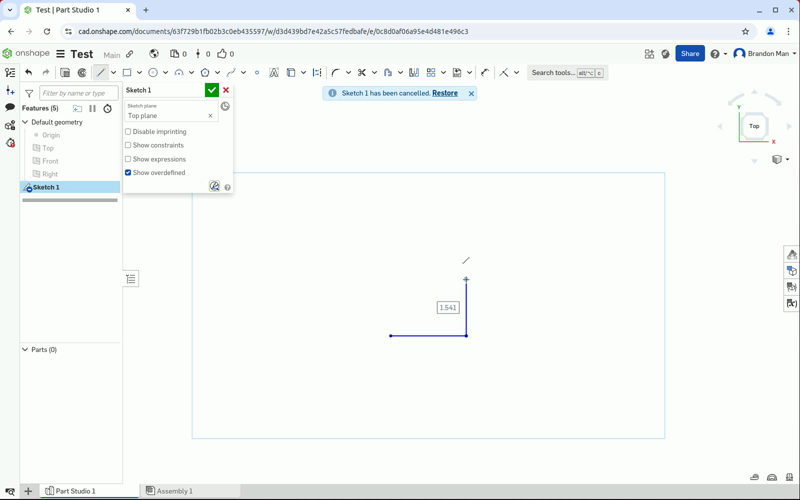
scroll(-6)
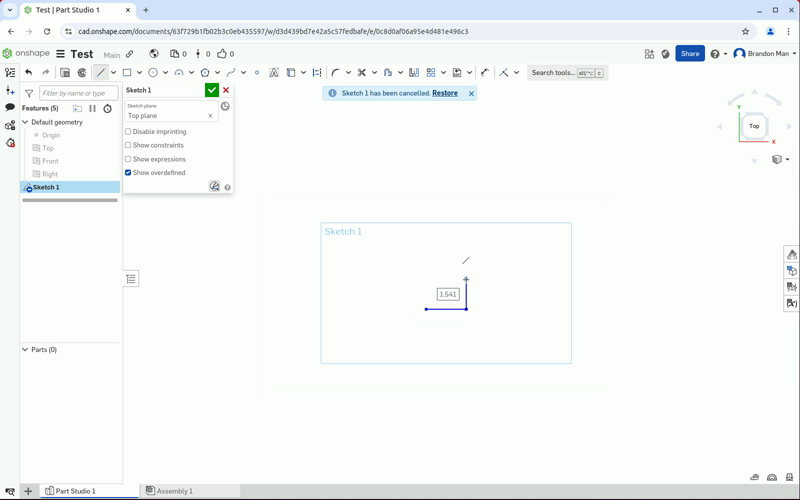
scroll(-6)
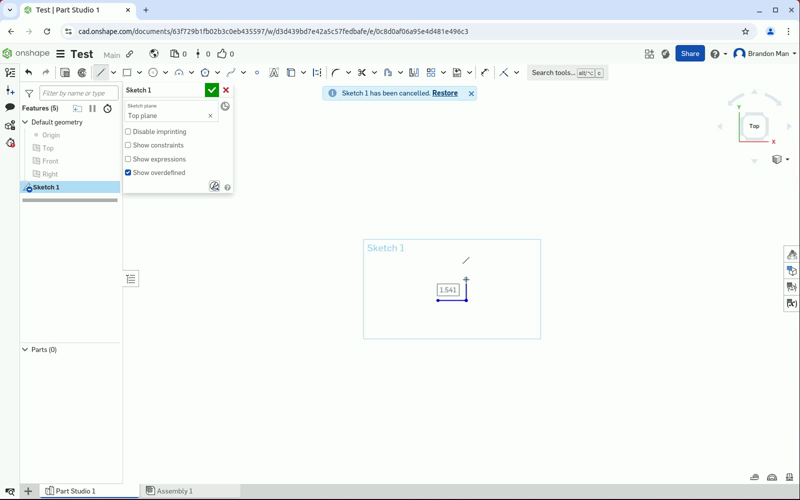
scroll(-6)
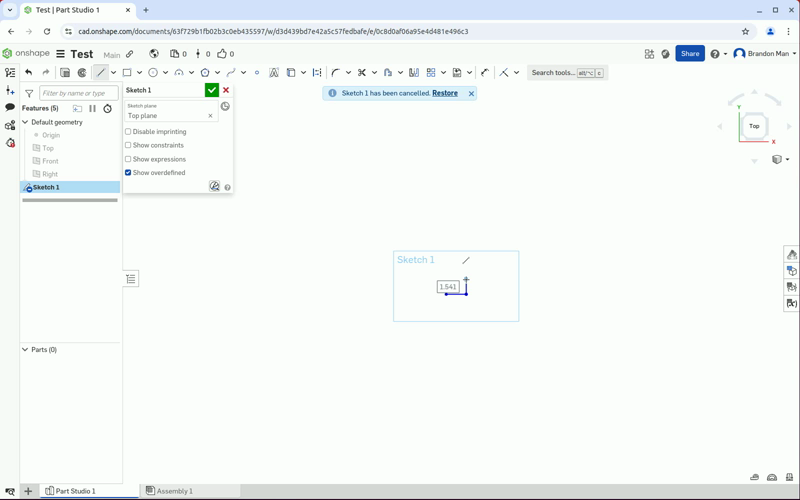
scroll(-6)
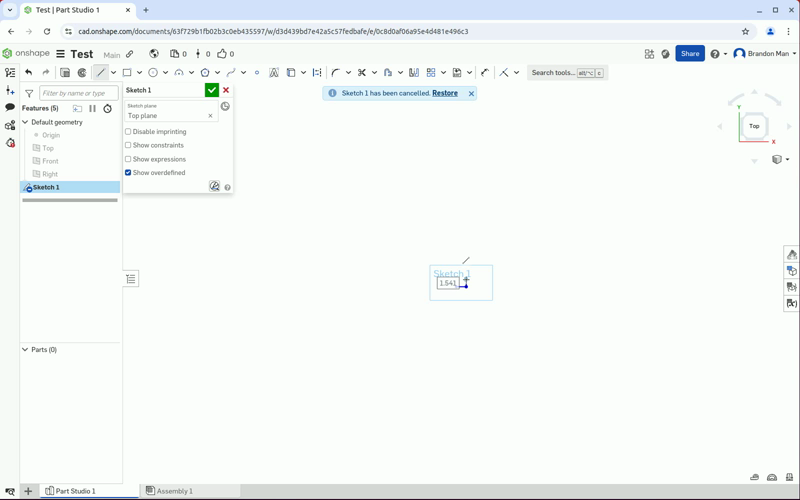
key_up(shift)
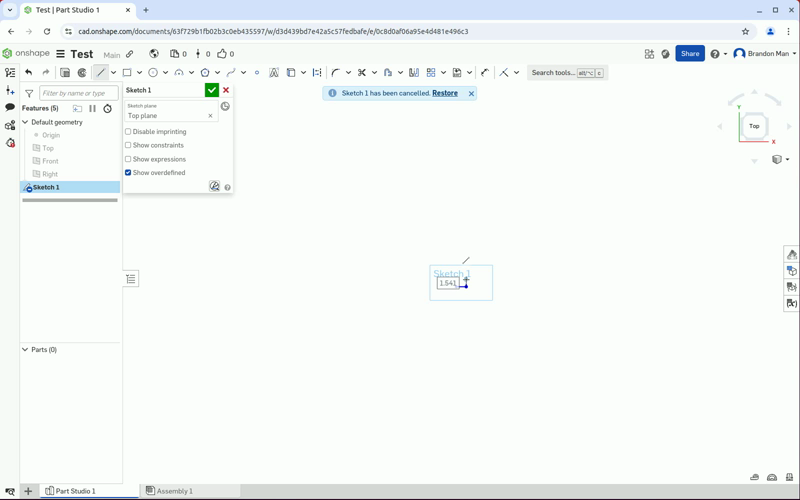
key_down(shift)
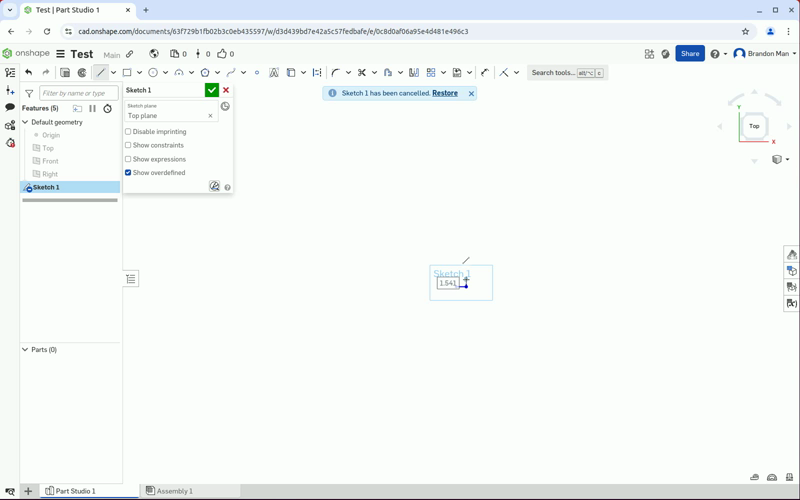
mouse_move(496, 279)
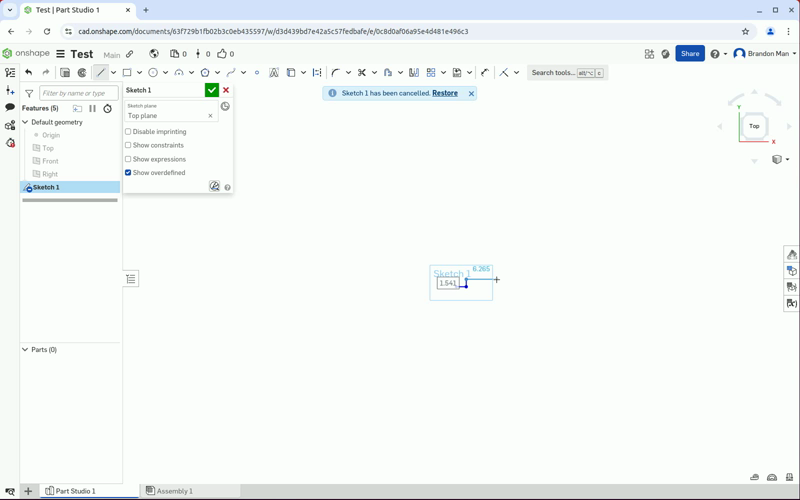
mouse_move(456, 279)
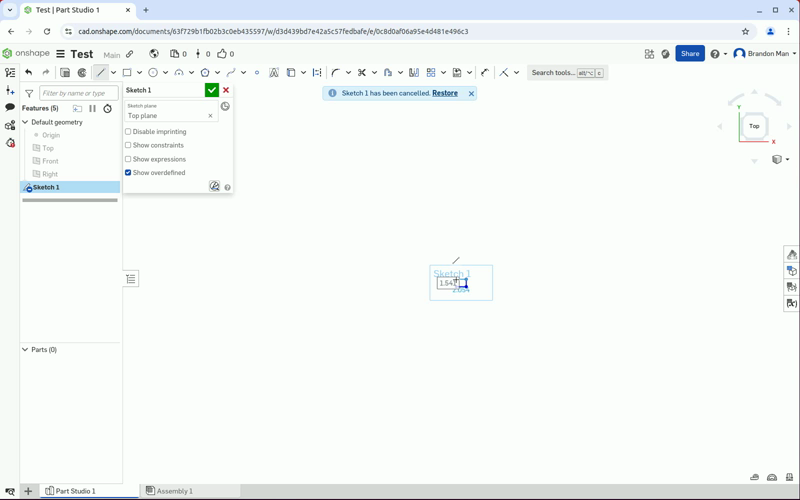
click(456, 279)
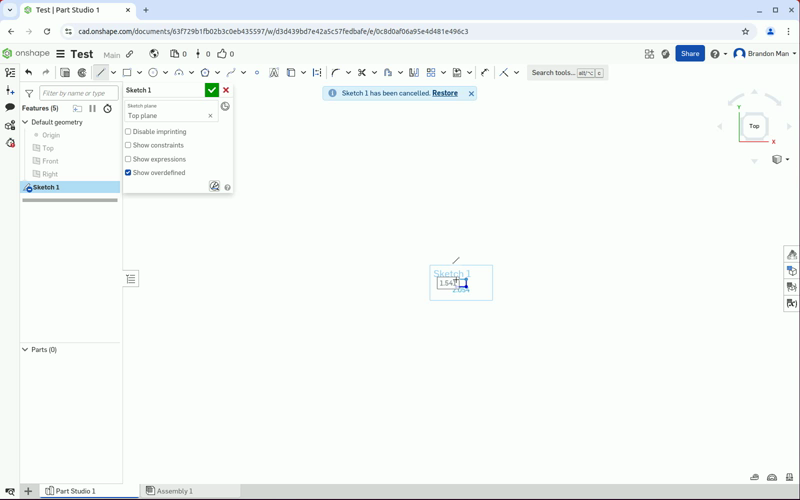
key_up(shift)
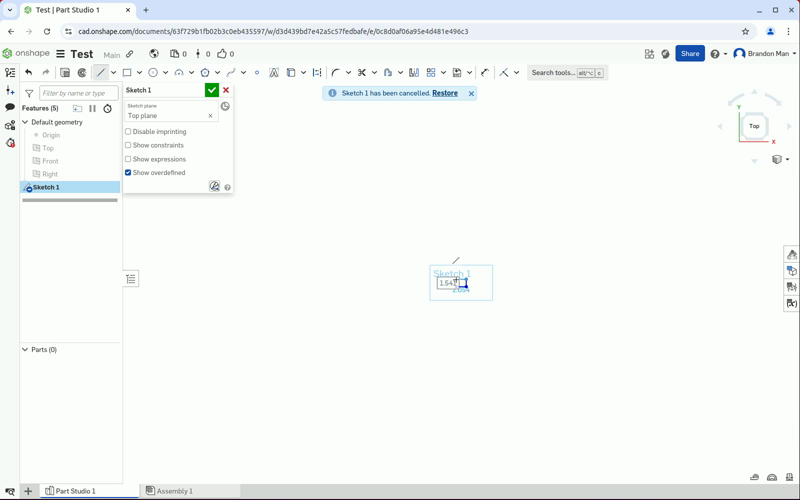
mouse_move(486, 279)
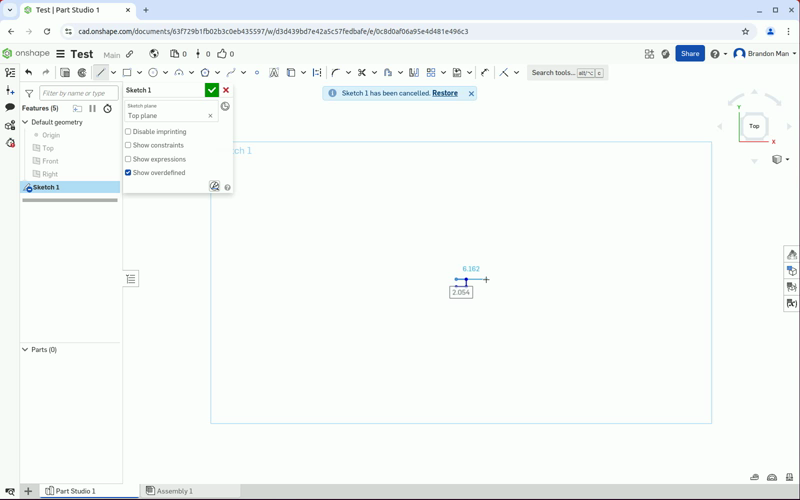
key_down(shift)
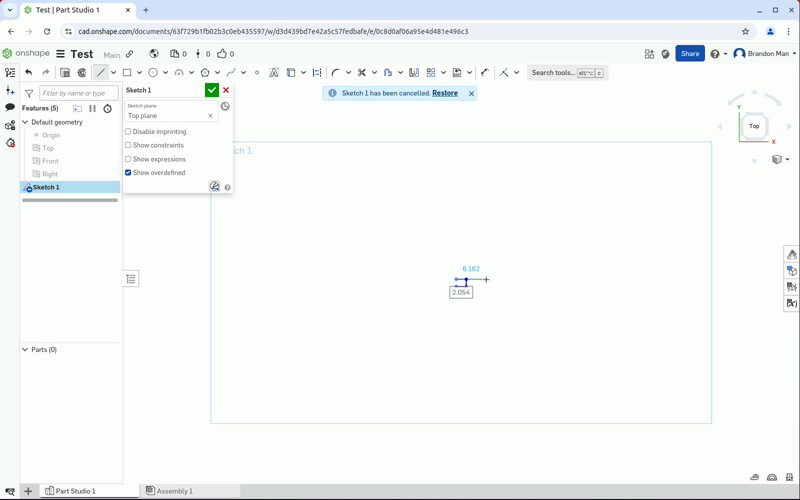
mouse_move(456, 286)
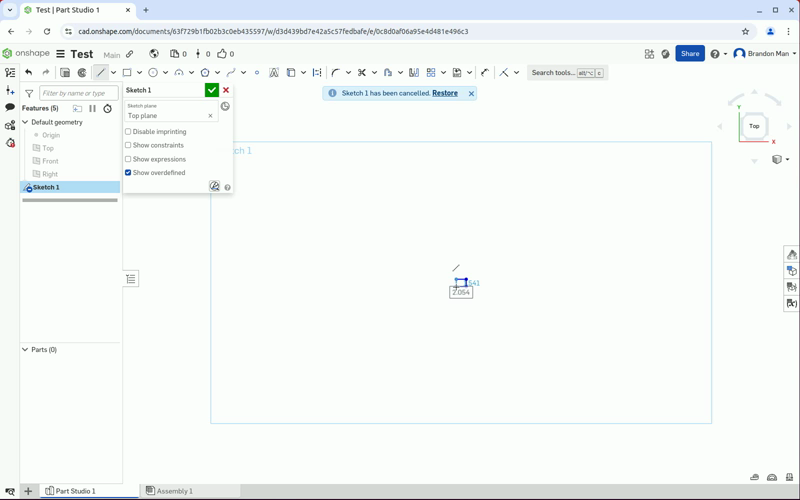
scroll(6)
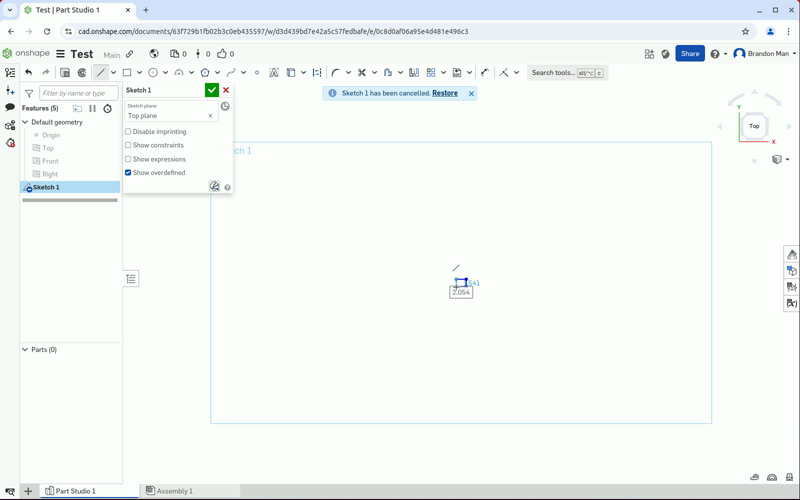
scroll(6)
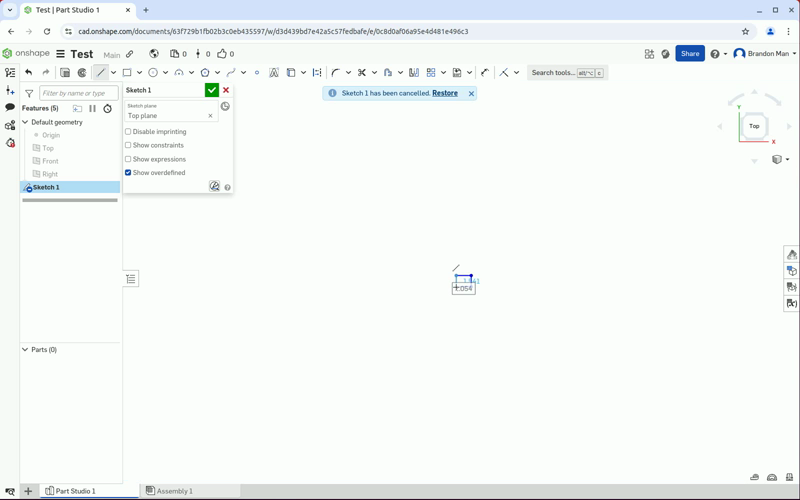
scroll(6)
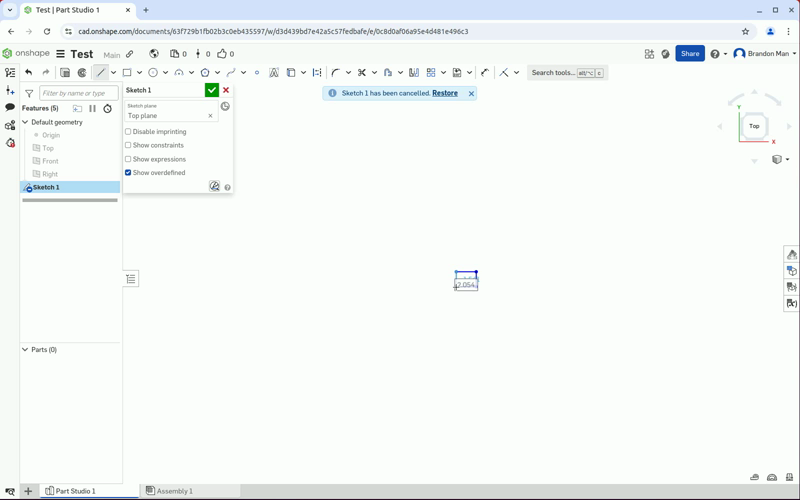
scroll(6)
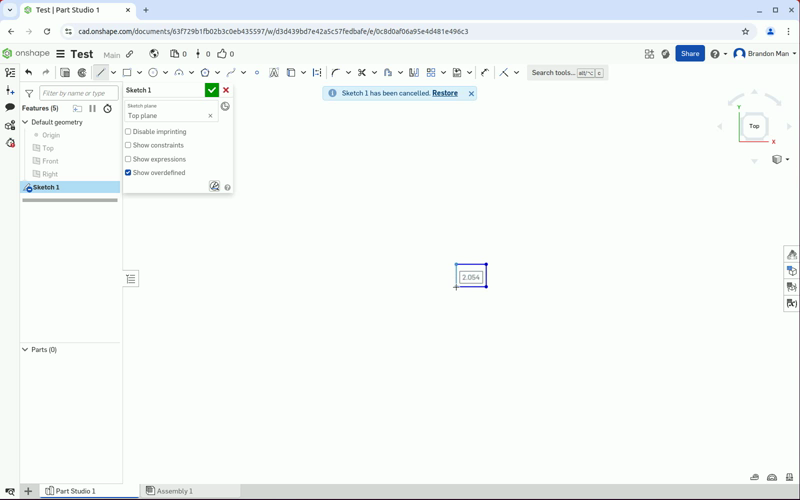
scroll(6)
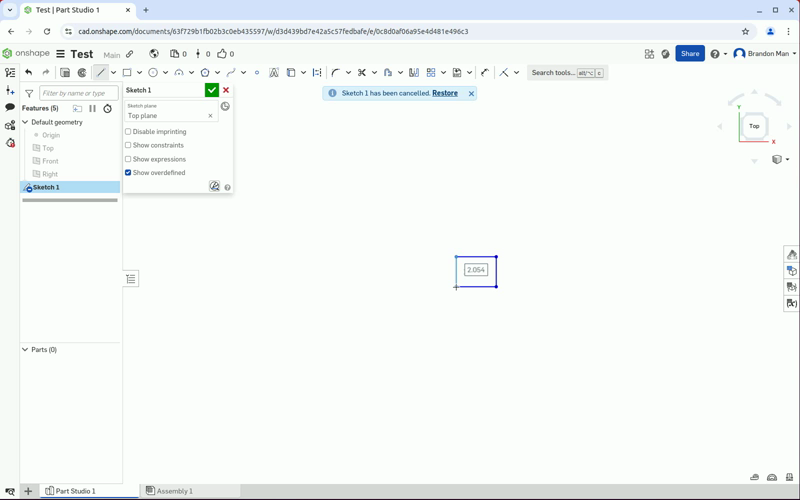
scroll(6)
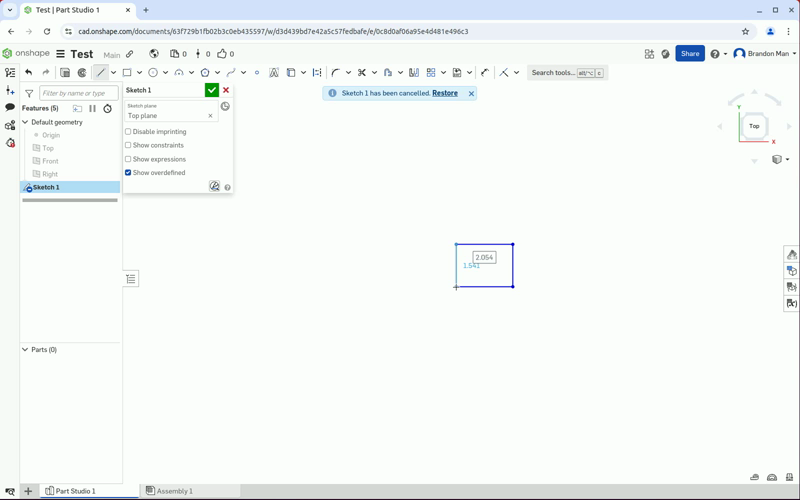
scroll(6)
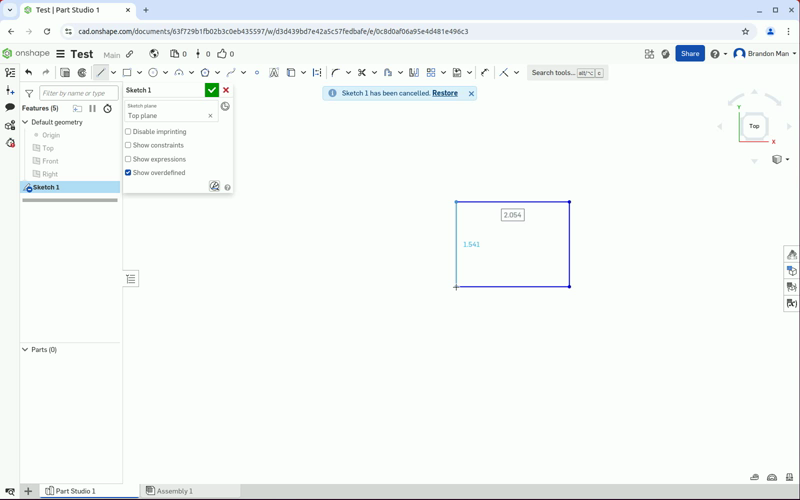
key_up(shift)
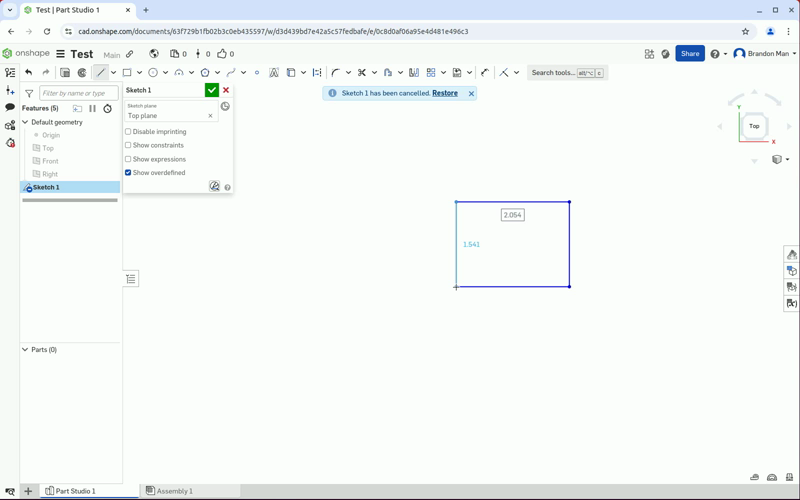
click(456, 286)
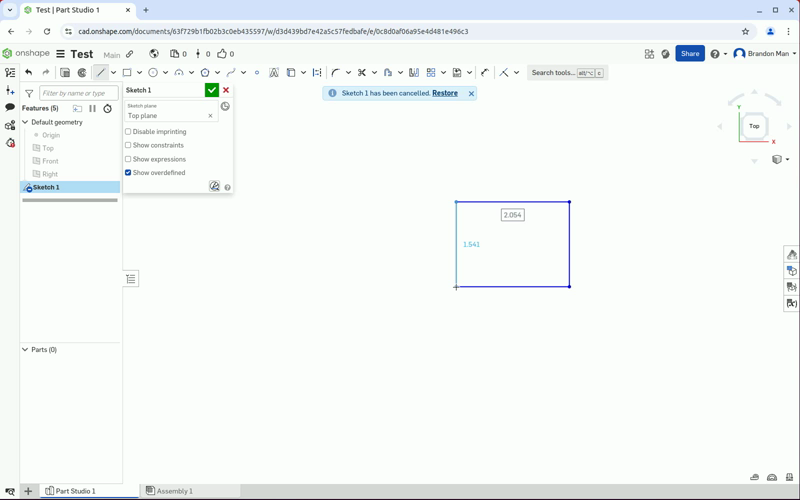
scroll(-6)
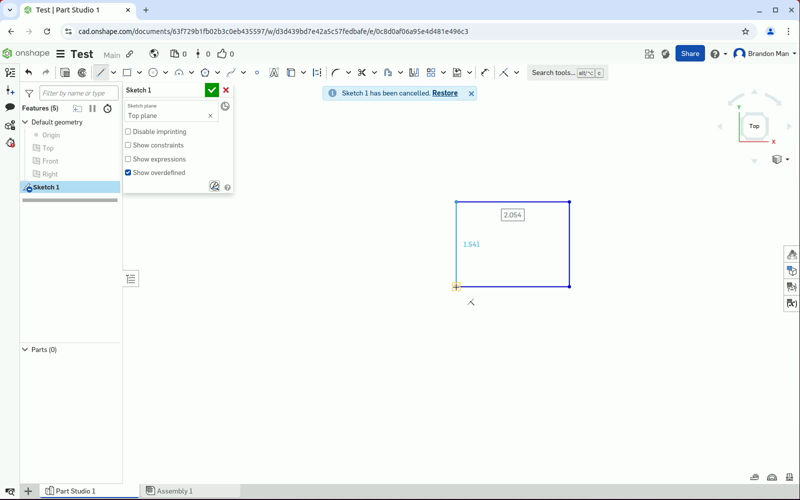
scroll(-6)
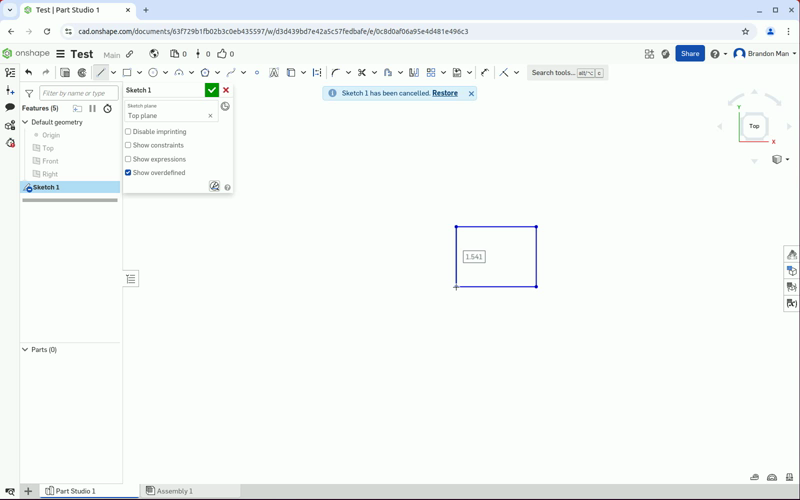
scroll(-6)
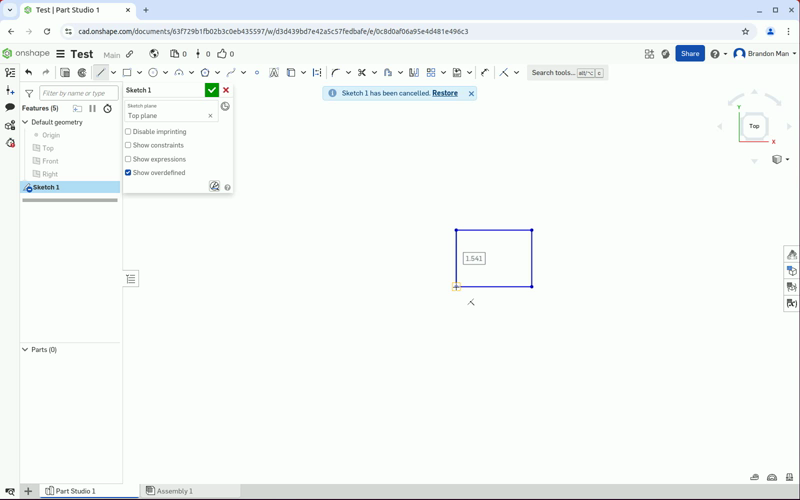
scroll(-6)
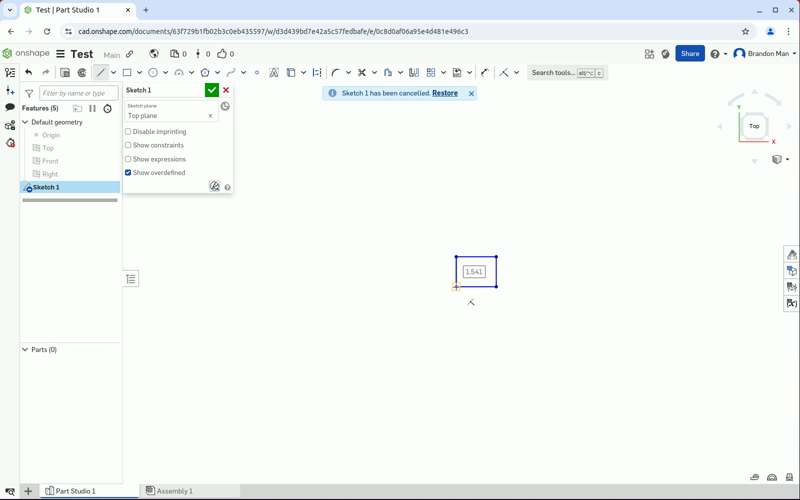
scroll(-6)
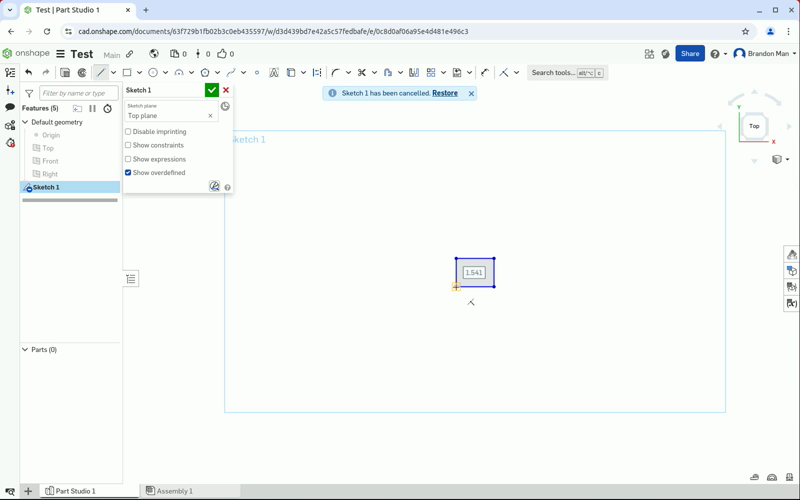
scroll(-6)
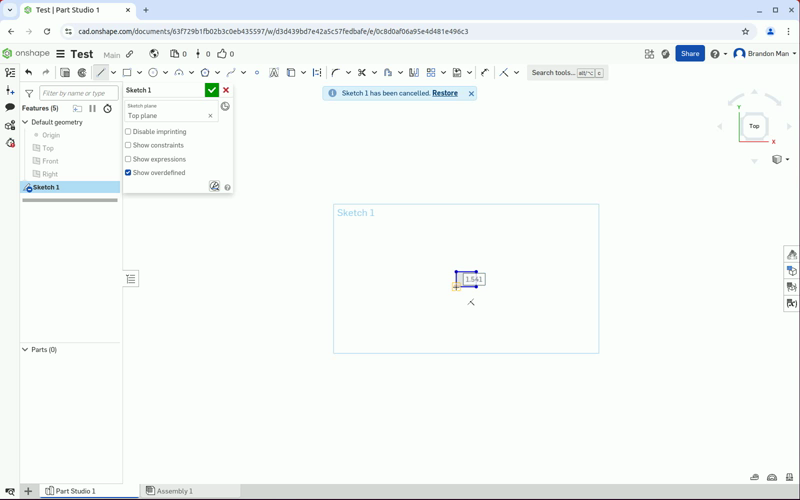
scroll(-6)
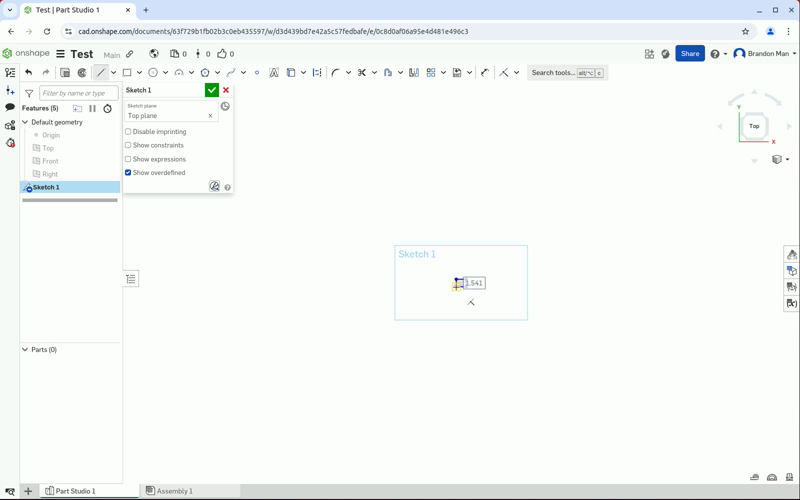
key(esc)
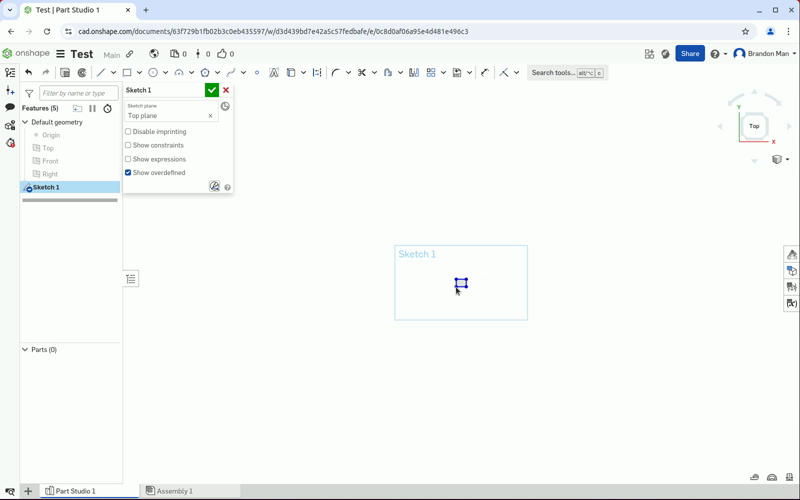
key(l)
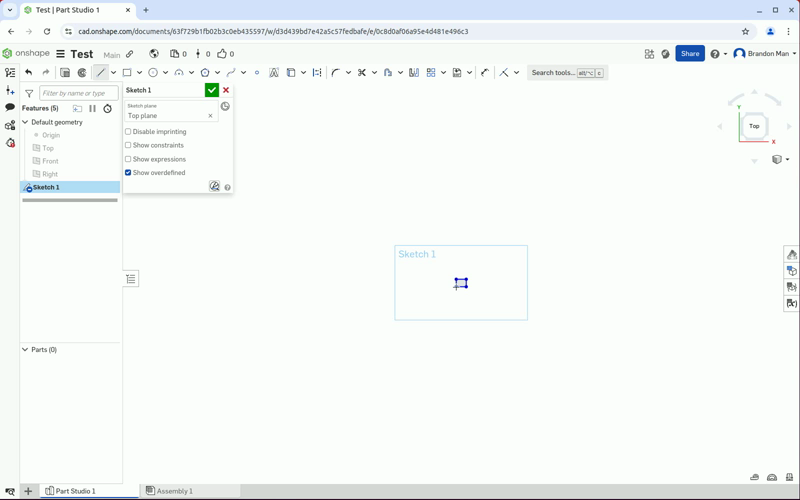
key_down(shift)
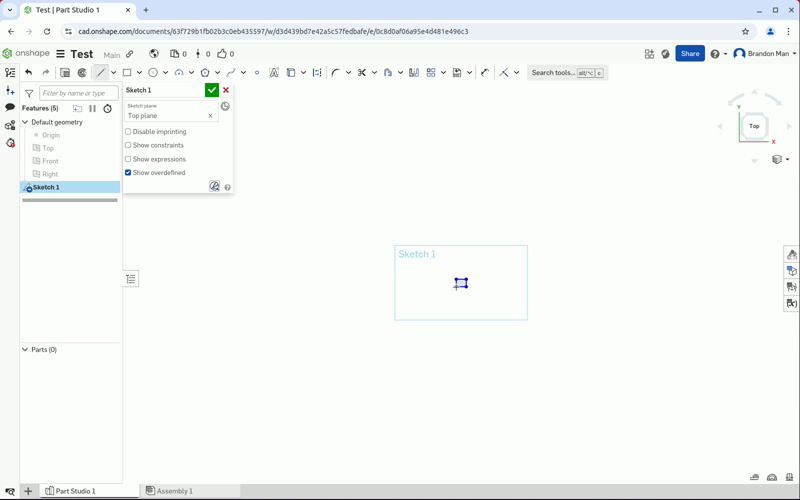
mouse_move(456, 285)
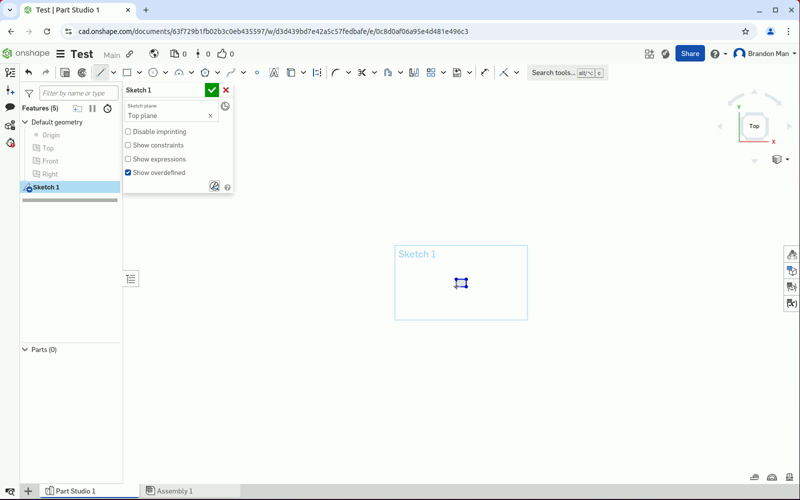
scroll(6)
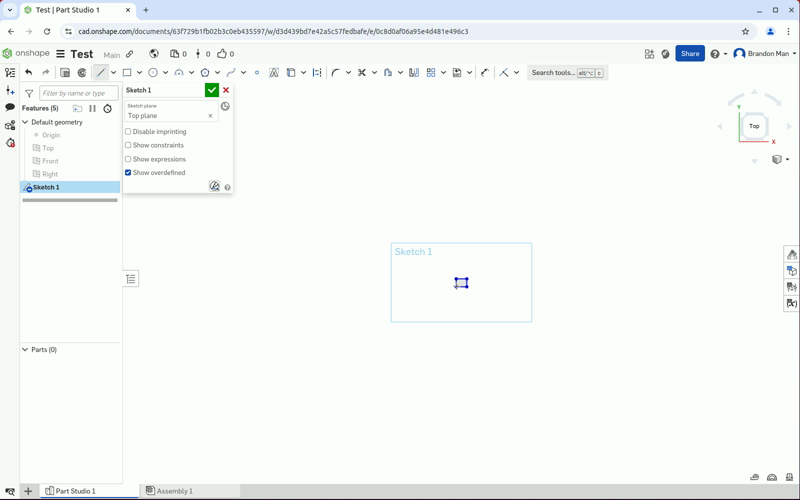
scroll(6)
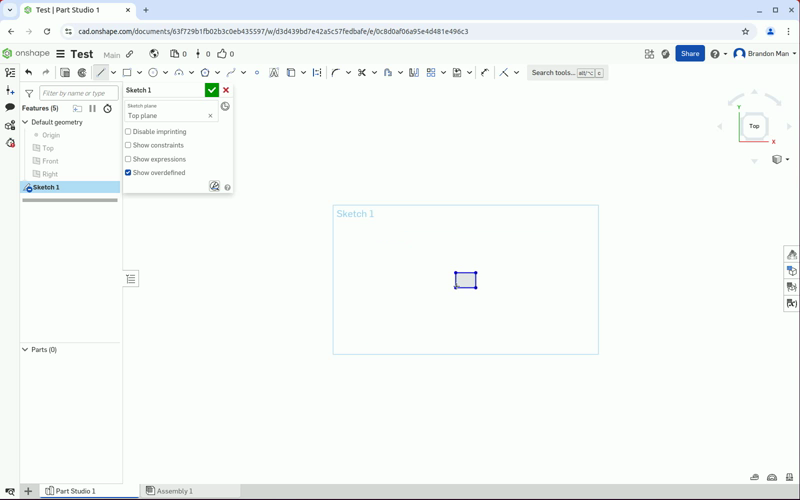
scroll(6)
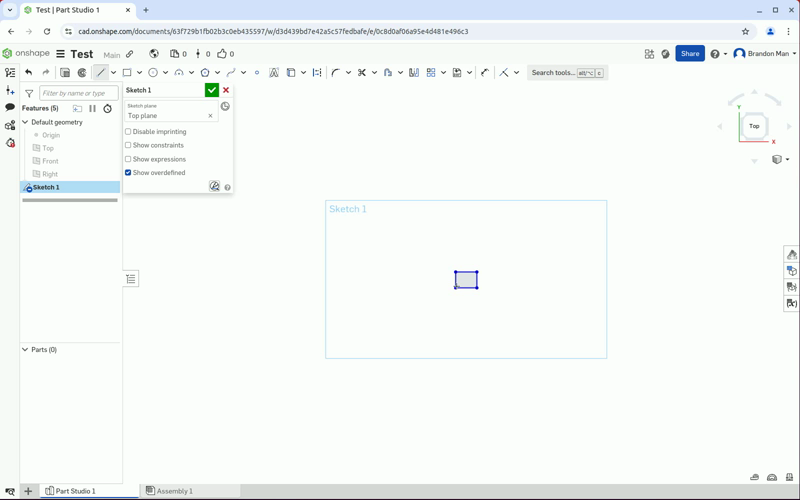
scroll(6)
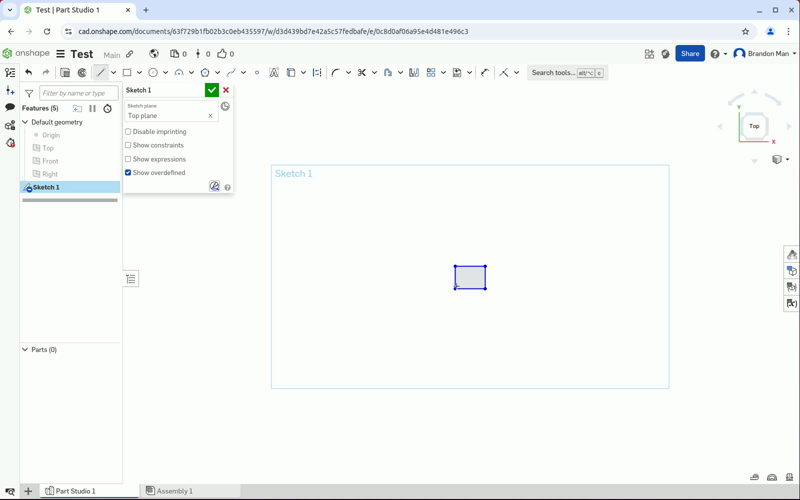
scroll(6)
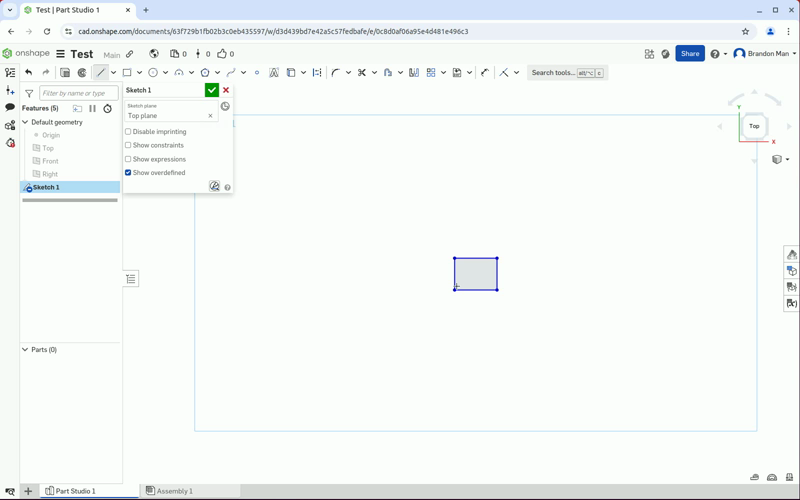
scroll(6)
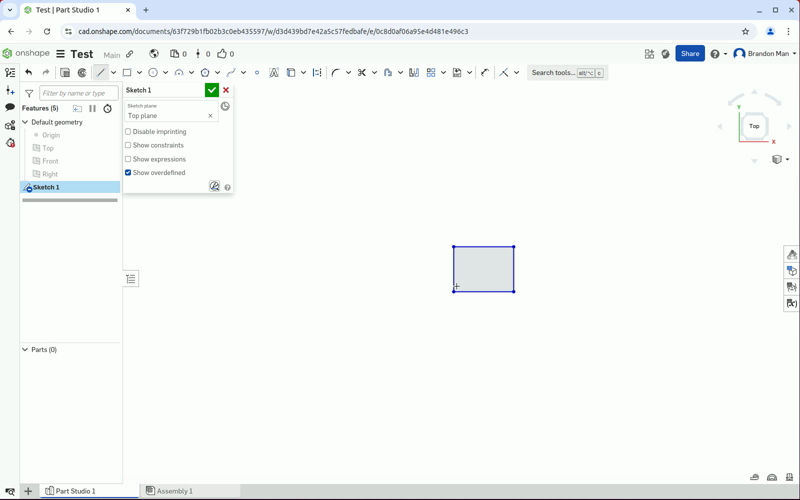
scroll(6)
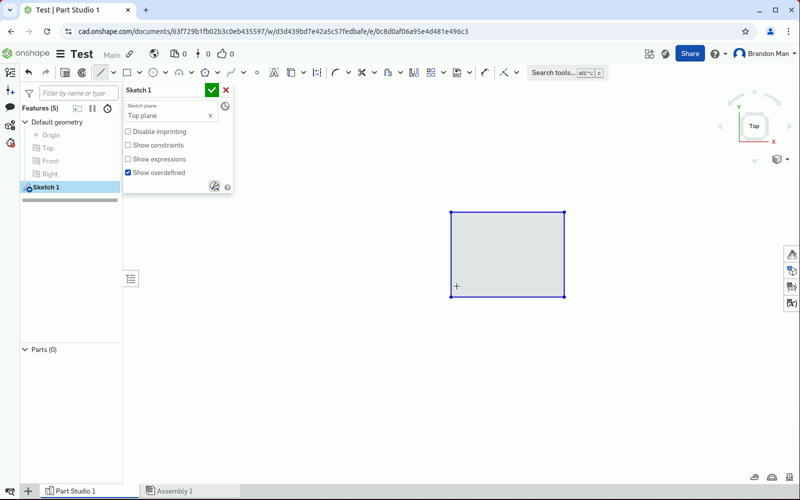
click(456, 285)
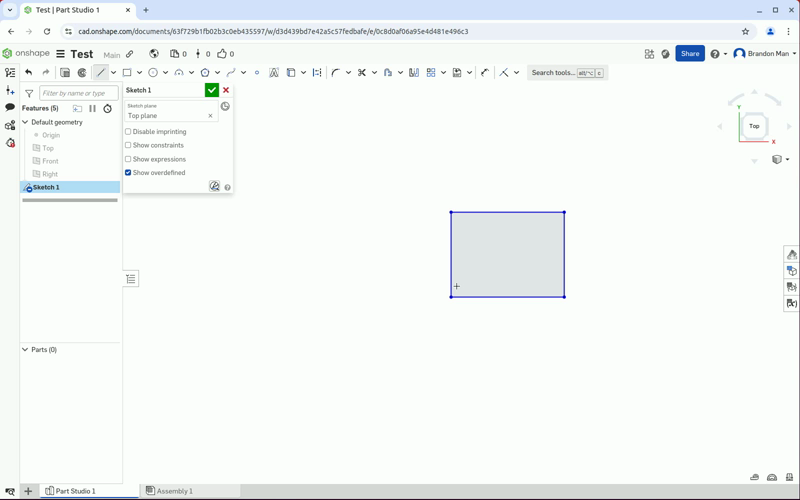
scroll(-6)
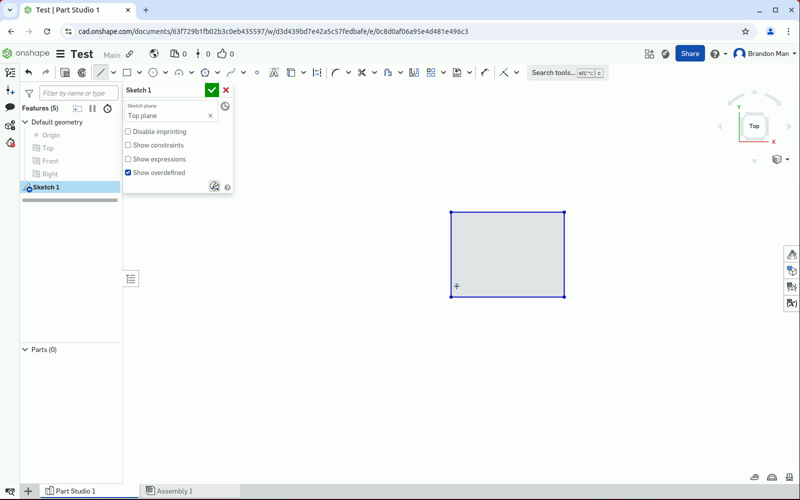
scroll(-6)
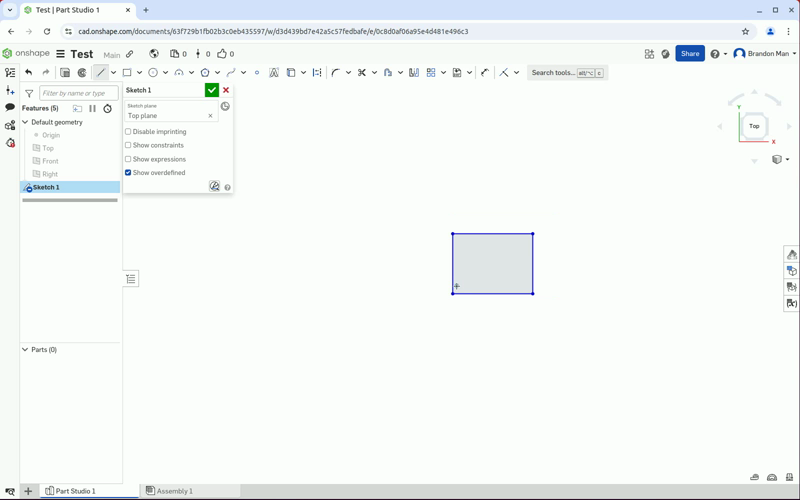
scroll(-6)
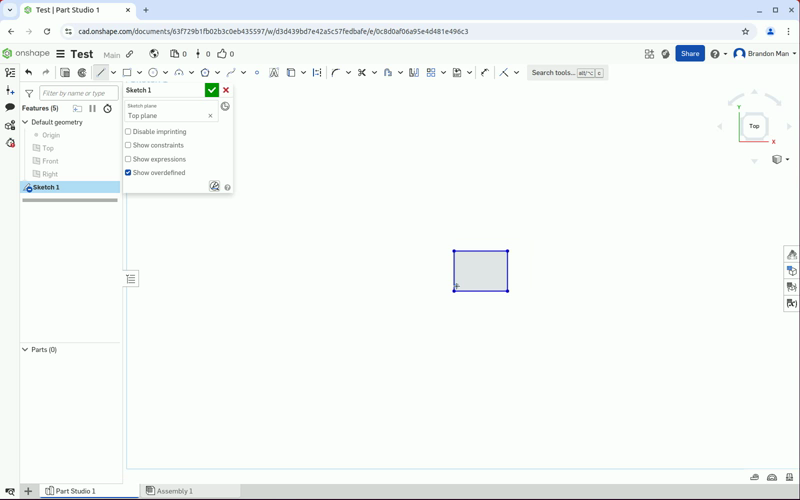
scroll(-6)
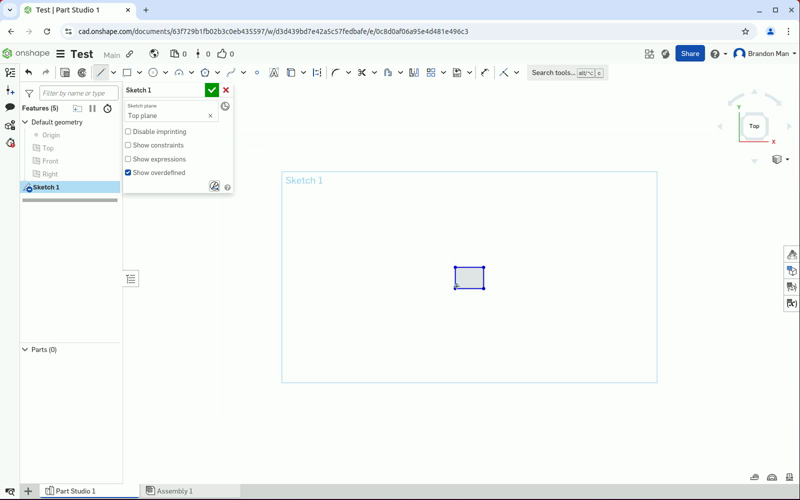
scroll(-6)
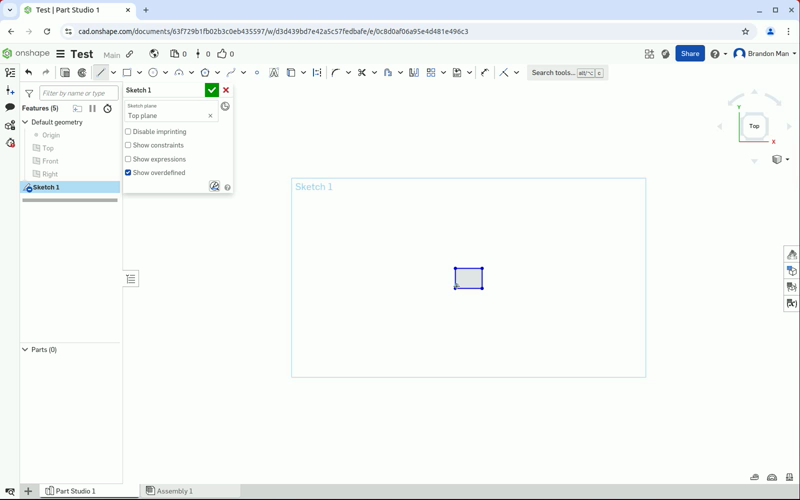
scroll(-6)
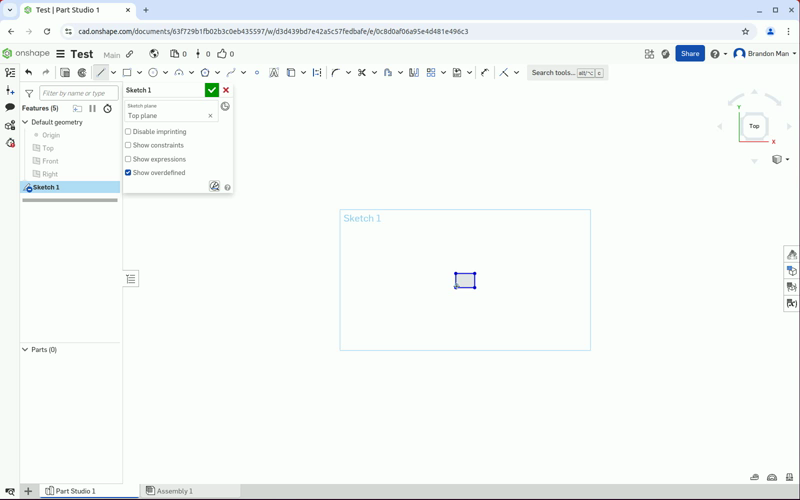
scroll(-6)
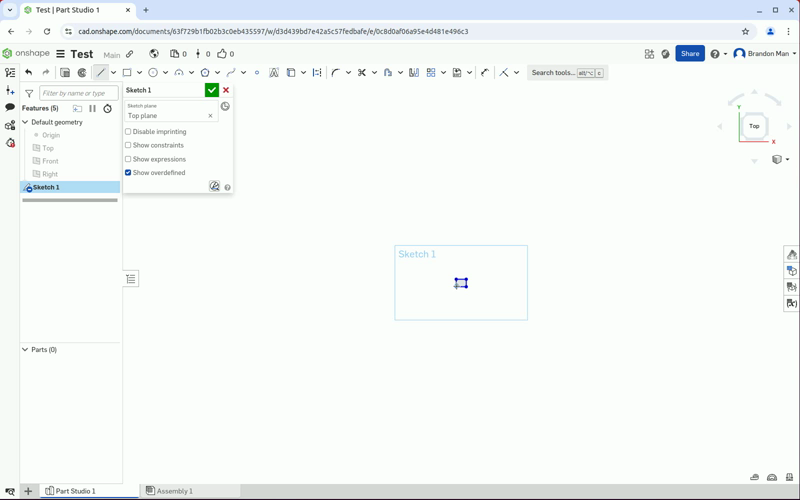
key_up(shift)
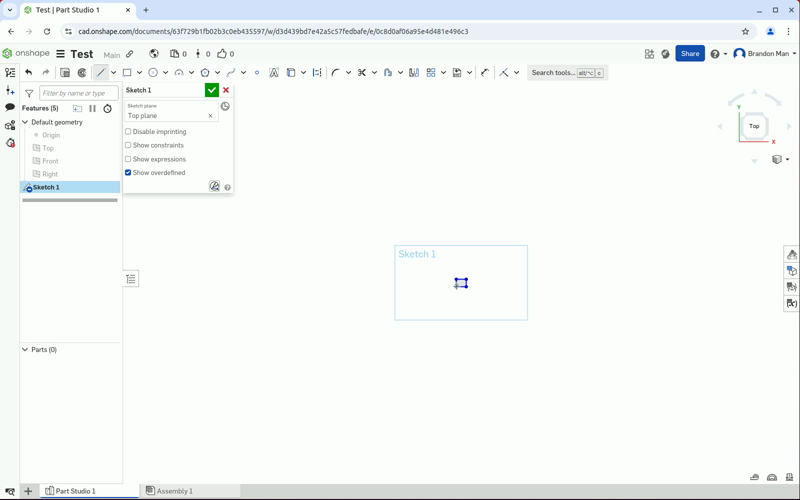
key_down(shift)
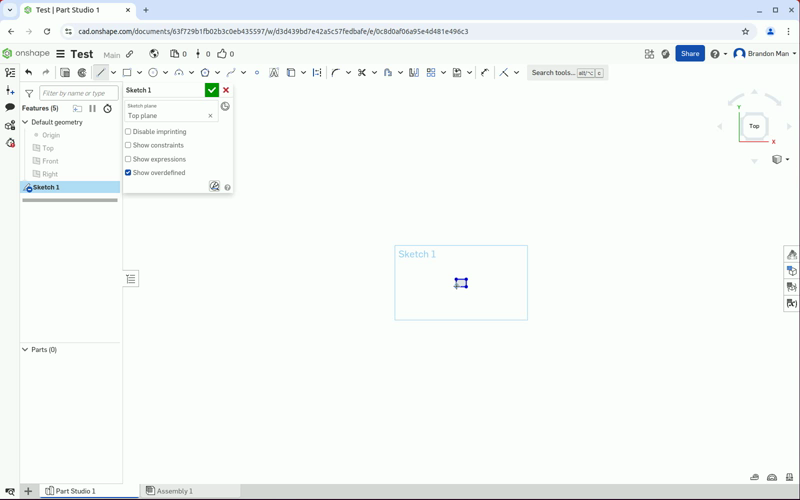
mouse_move(486, 285)
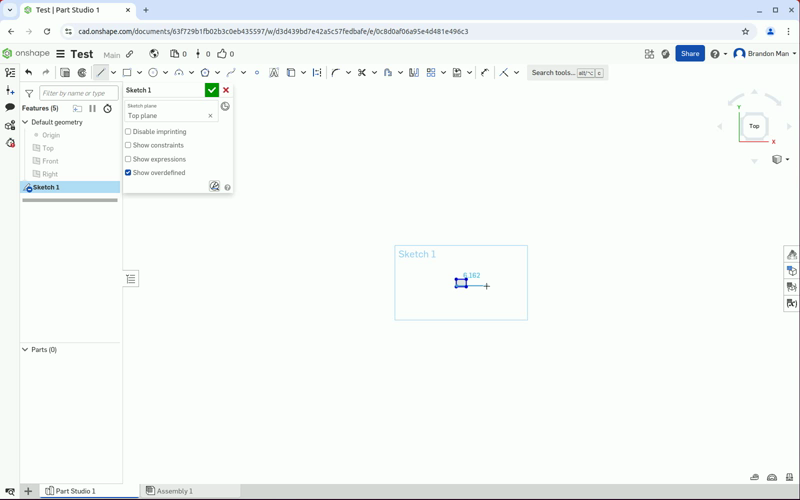
mouse_move(465, 285)
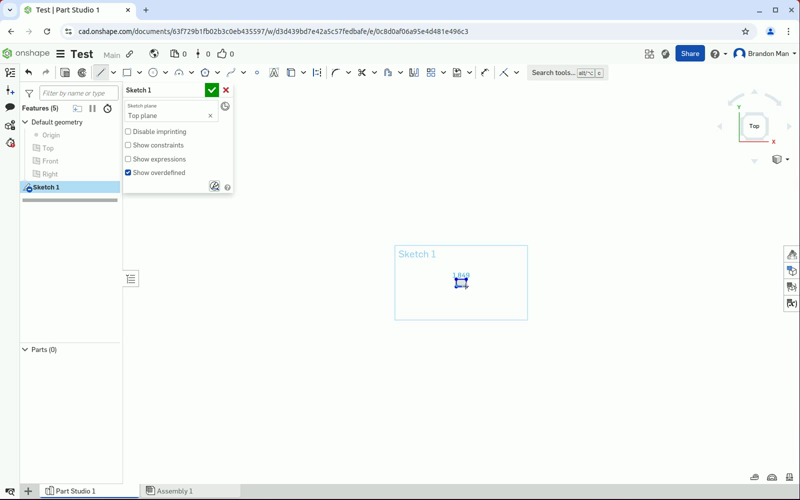
scroll(6)
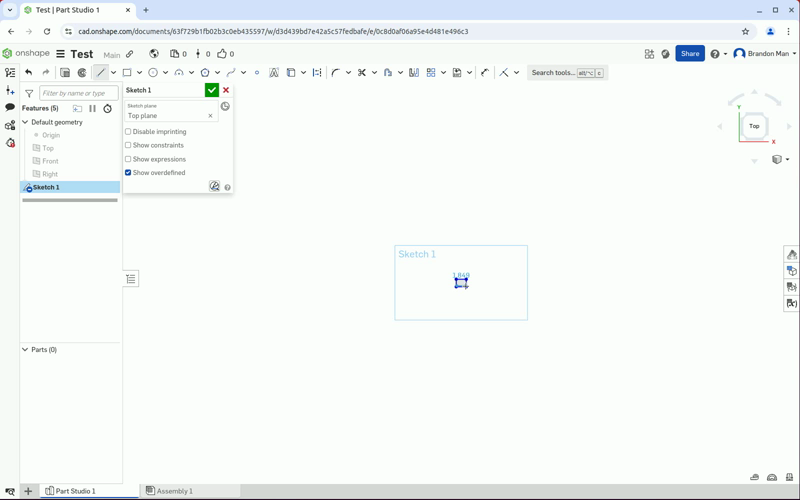
scroll(6)
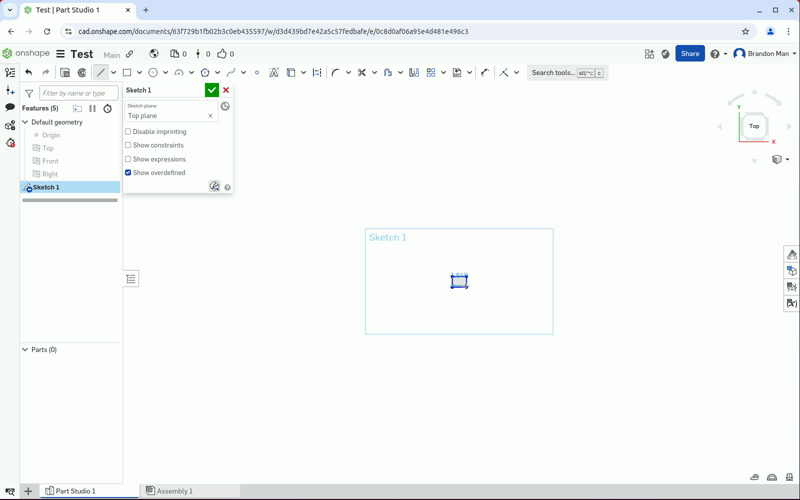
scroll(6)
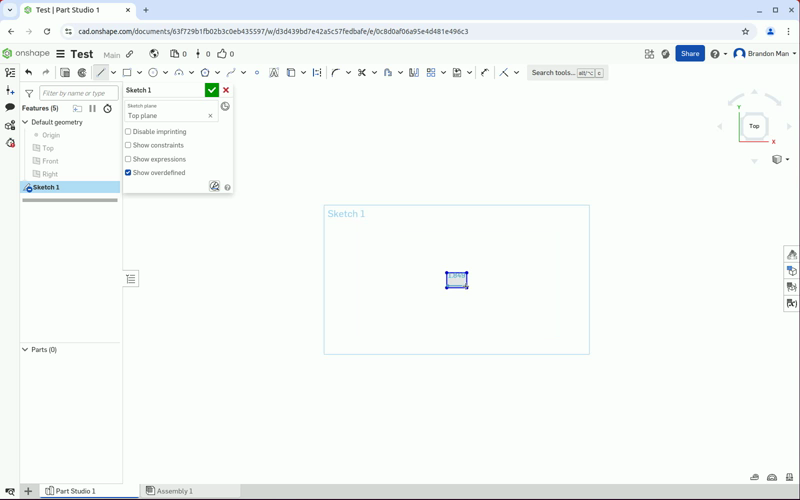
scroll(6)
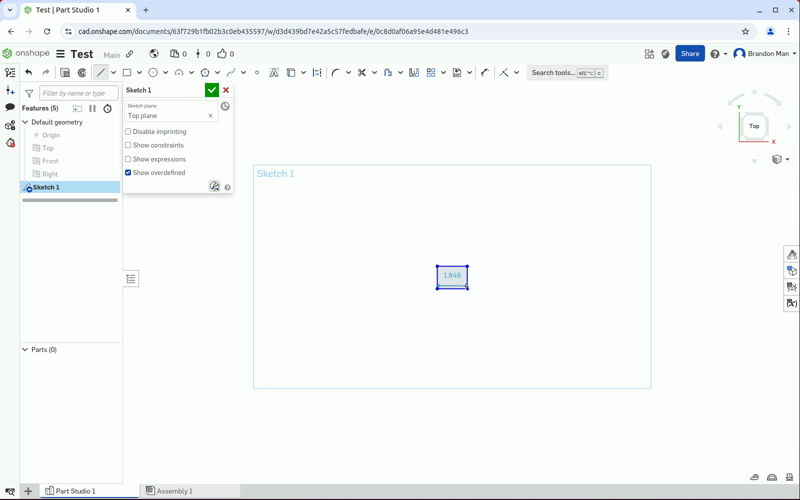
scroll(6)
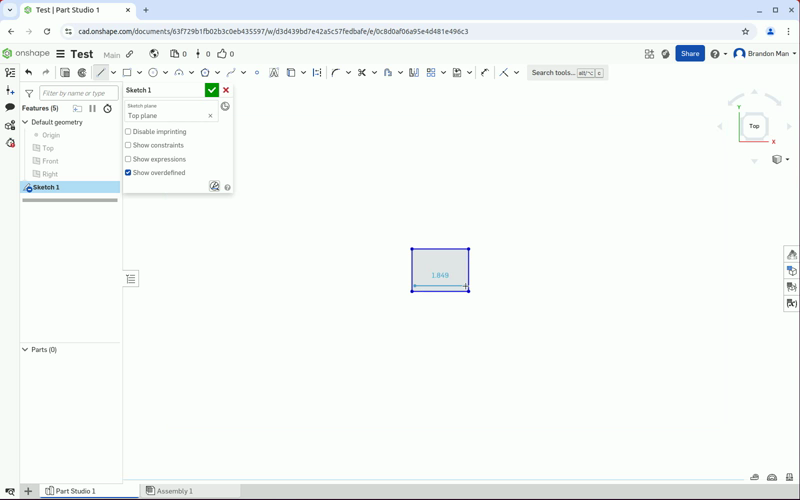
scroll(6)
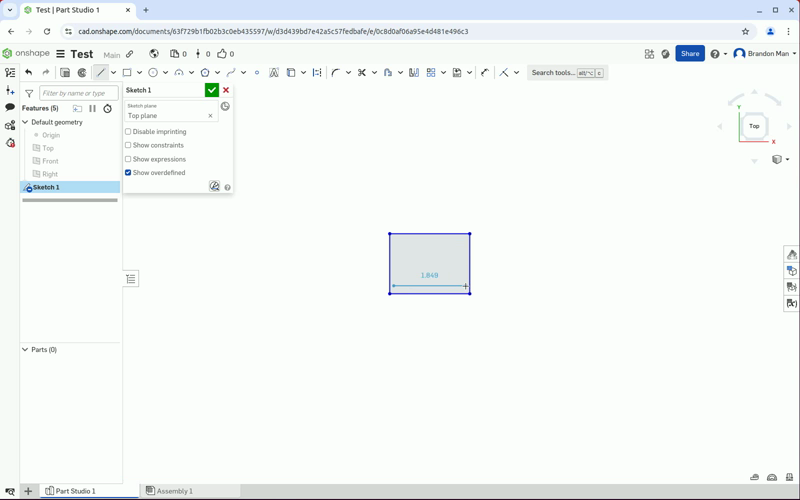
scroll(6)
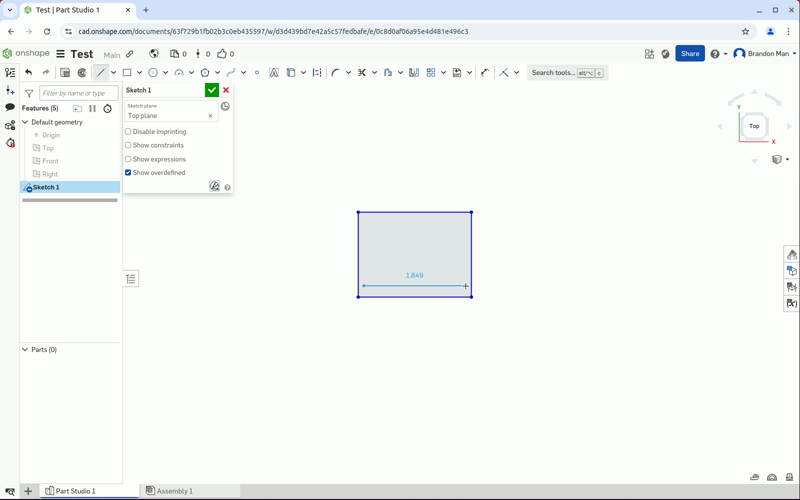
click(465, 285)
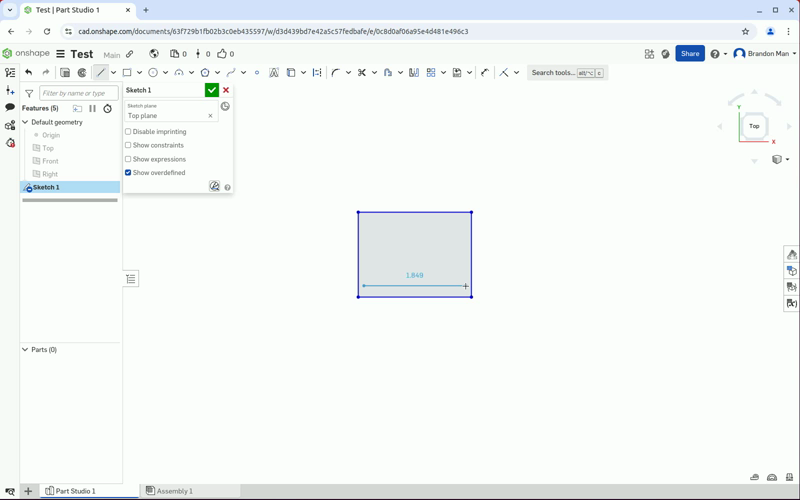
scroll(-6)
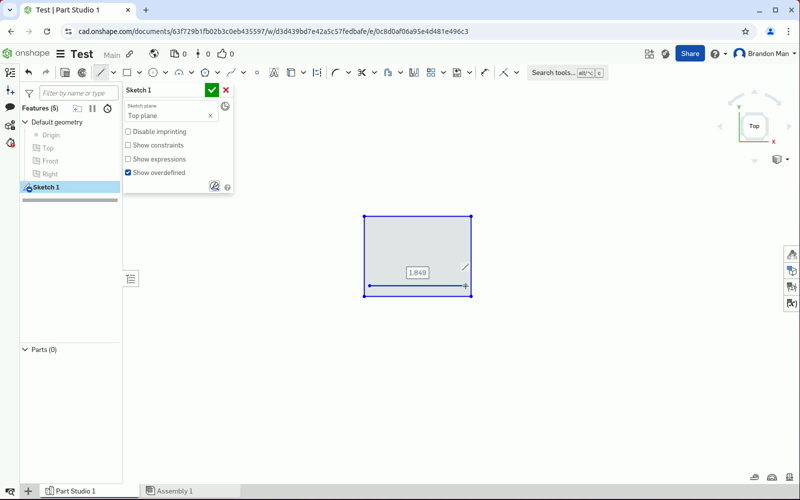
scroll(-6)
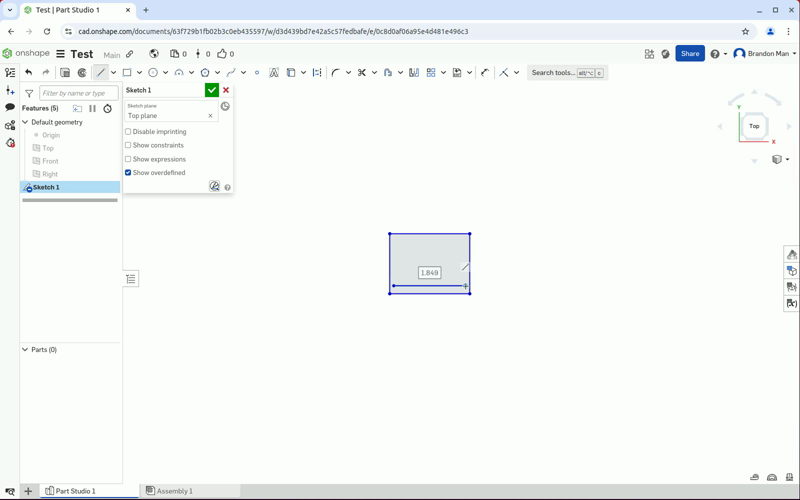
scroll(-6)
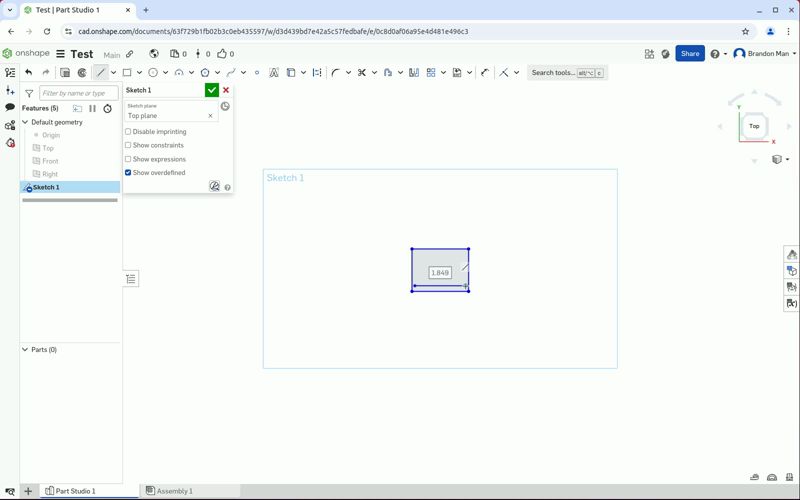
scroll(-6)
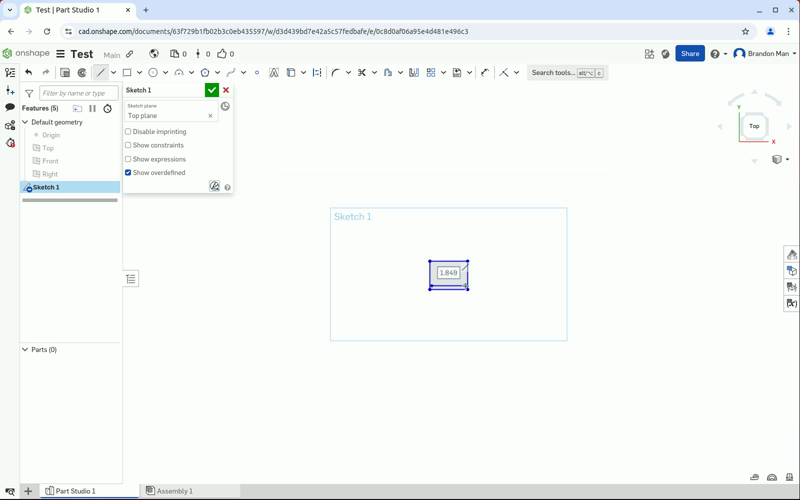
scroll(-6)
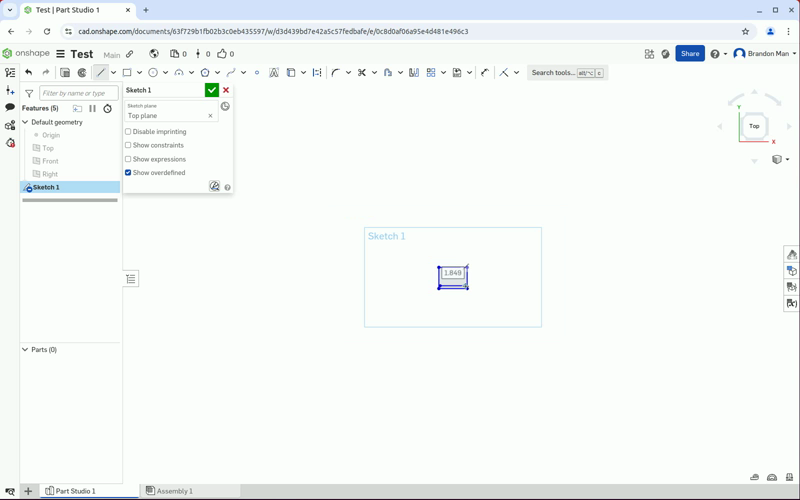
scroll(-6)
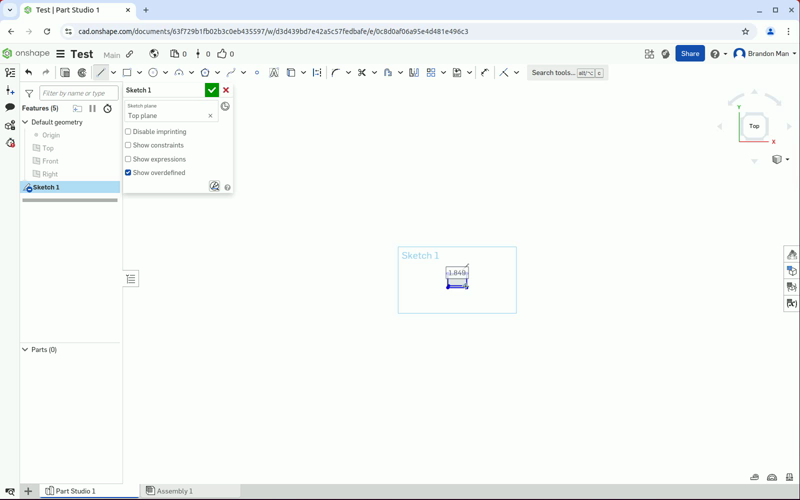
scroll(-6)
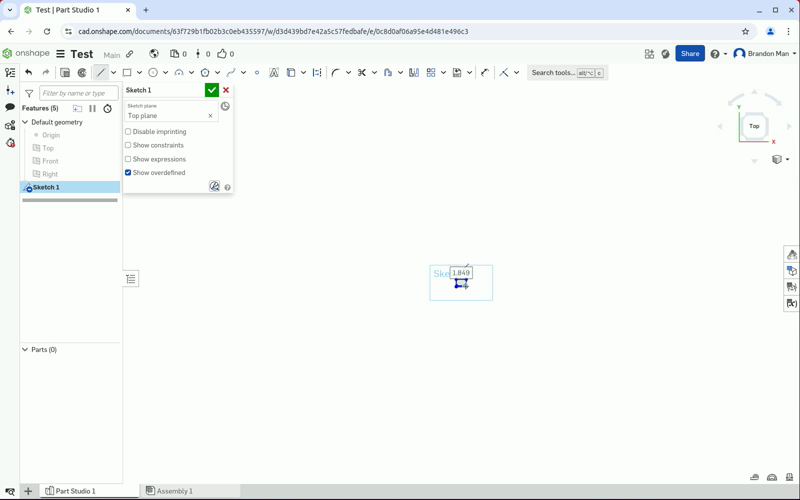
key_up(shift)
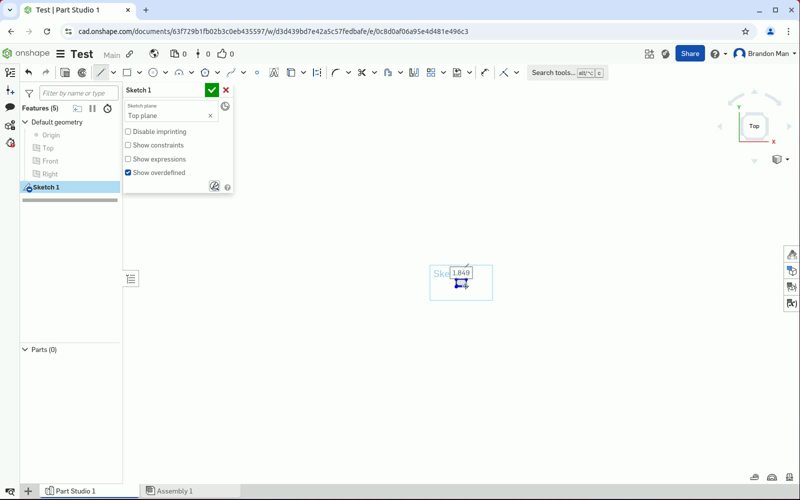
key_down(shift)
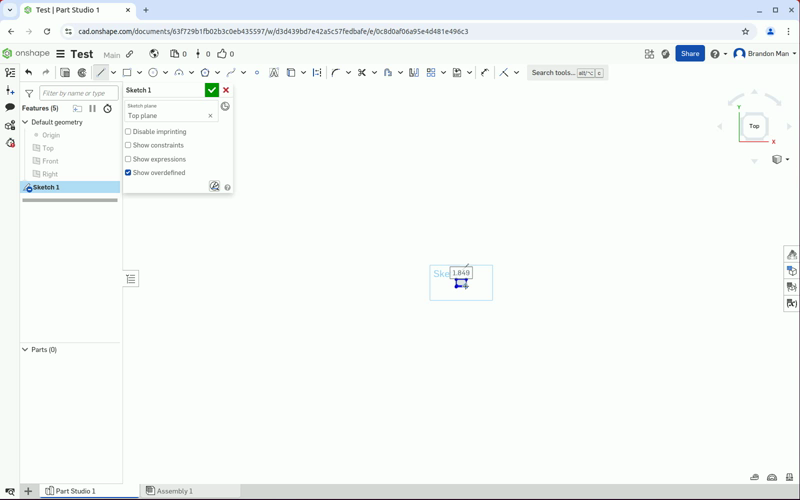
mouse_move(495, 285)
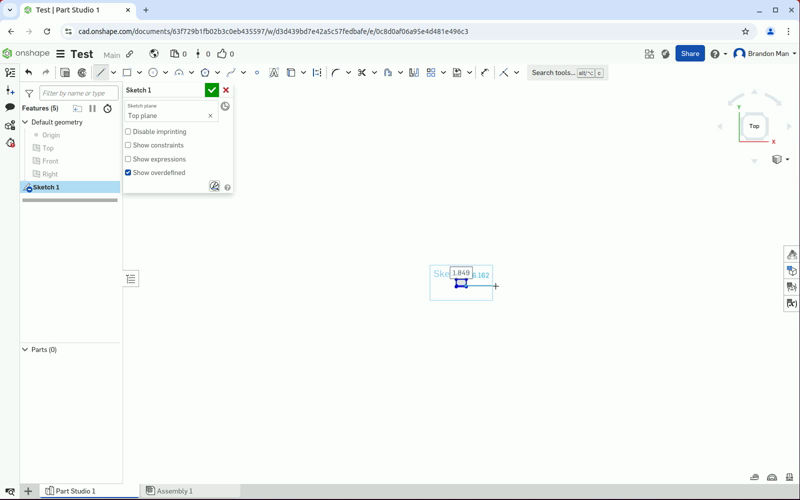
mouse_move(465, 279)
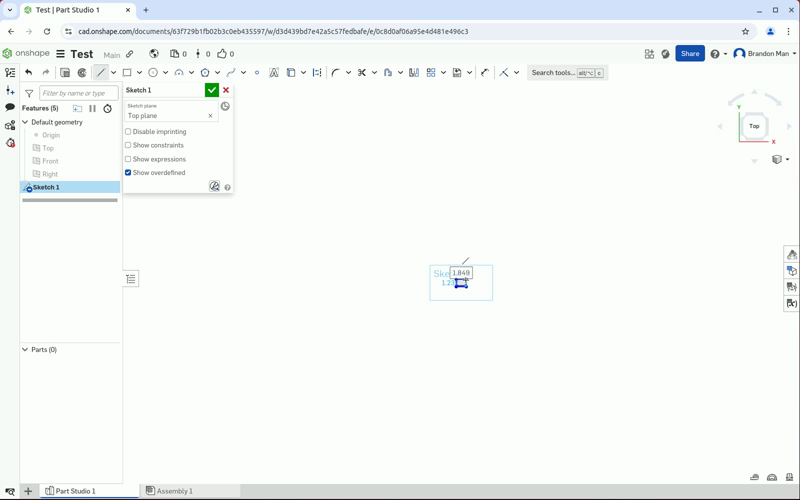
scroll(6)
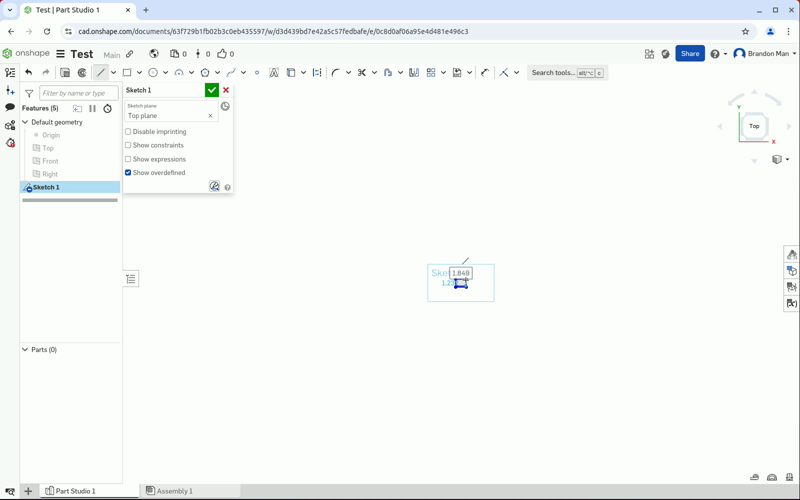
scroll(6)
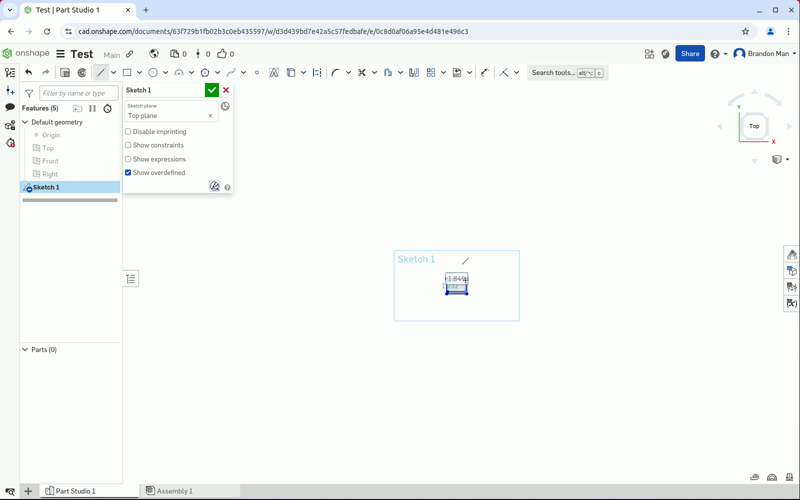
scroll(6)
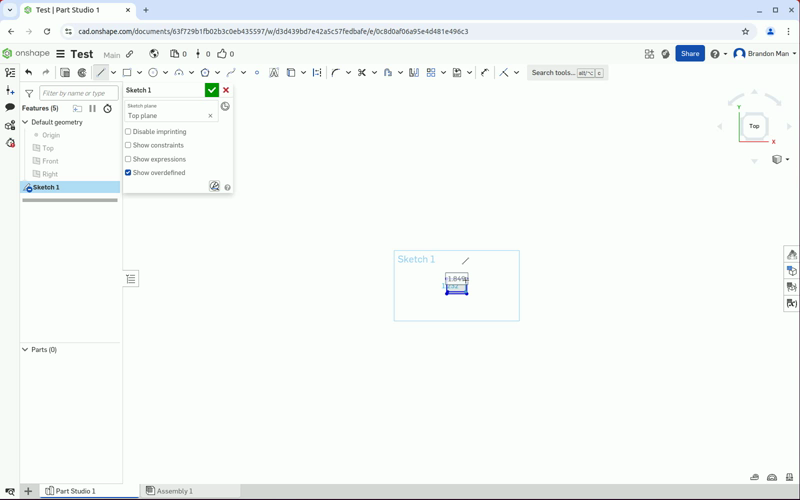
scroll(6)
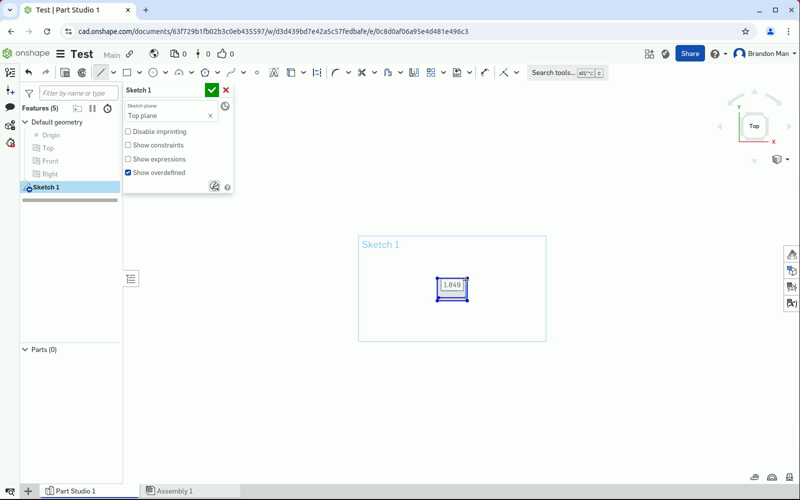
scroll(6)
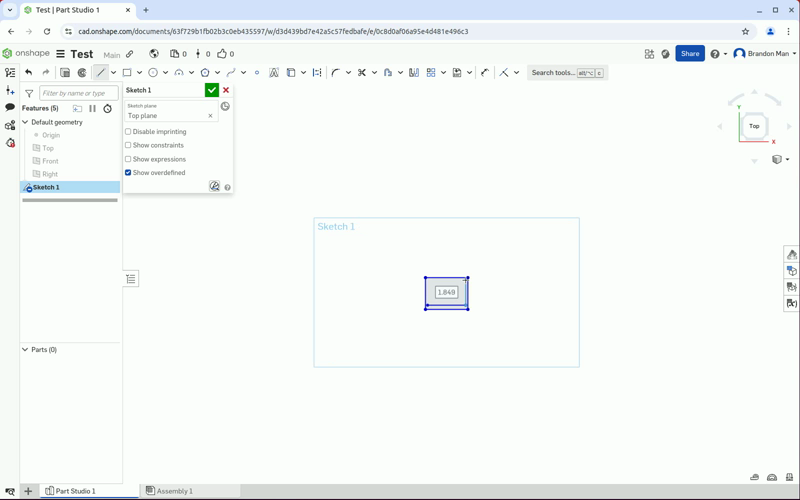
scroll(6)
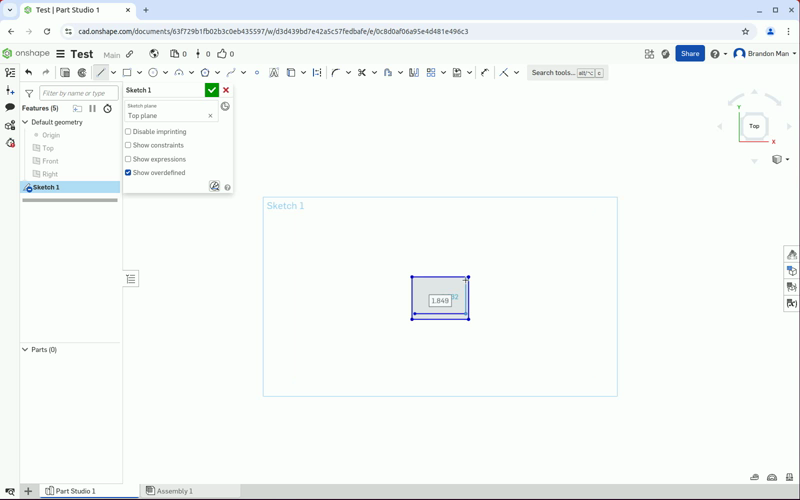
scroll(6)
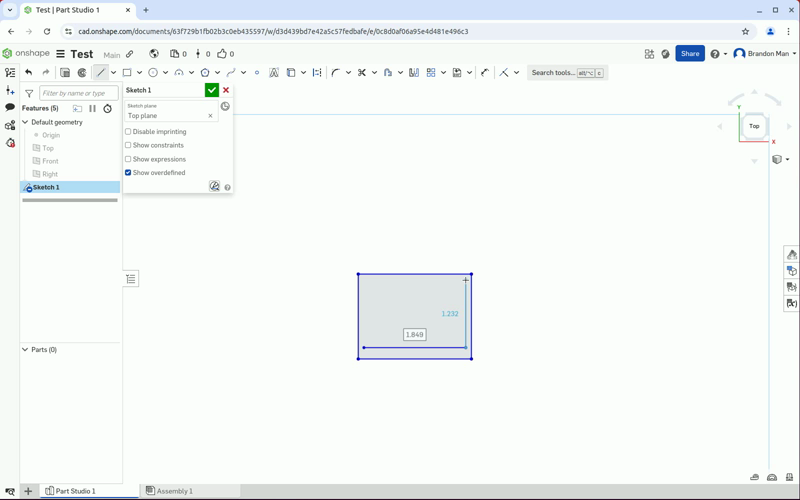
click(465, 279)
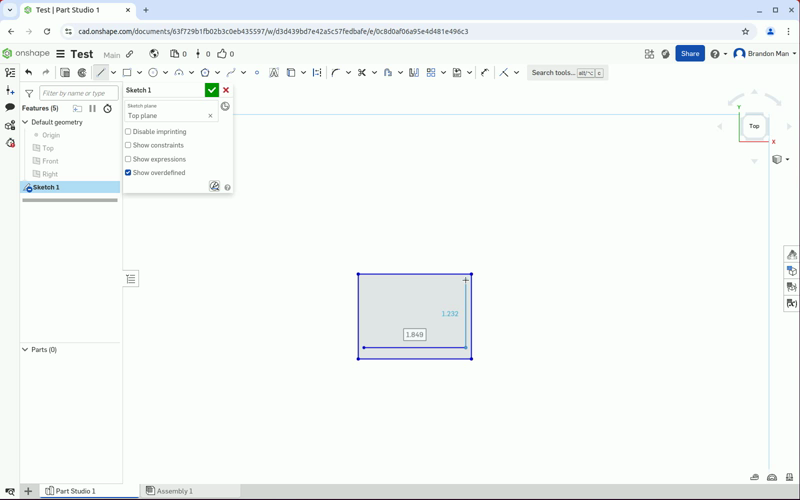
scroll(-6)
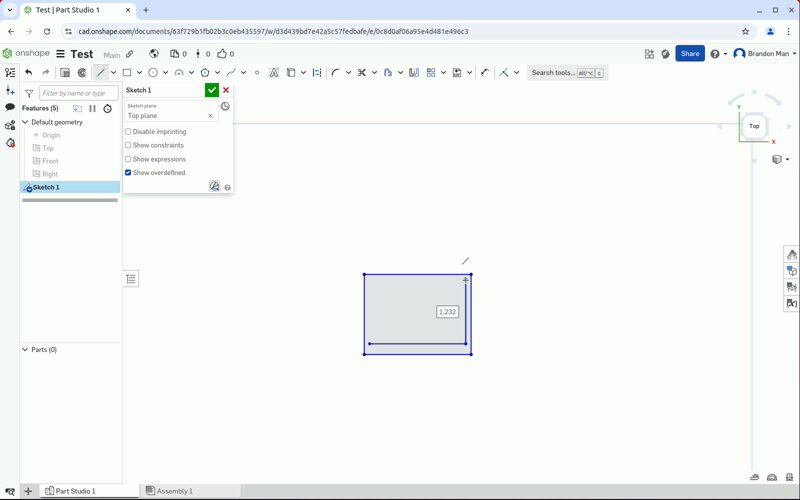
scroll(-6)
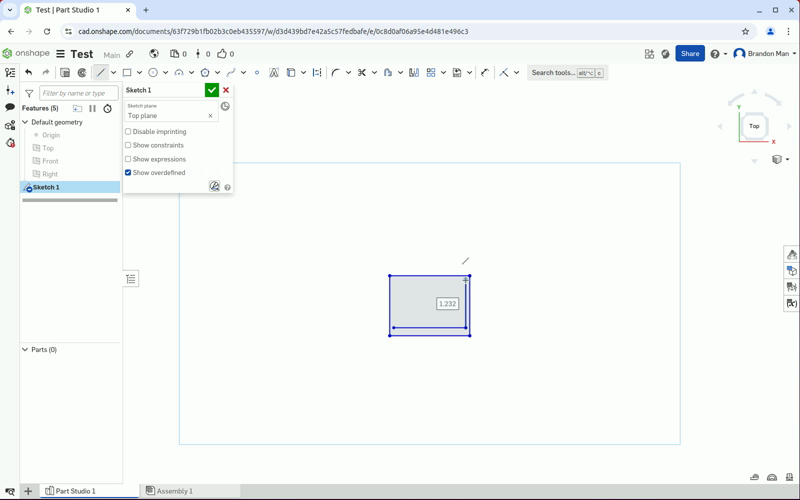
scroll(-6)
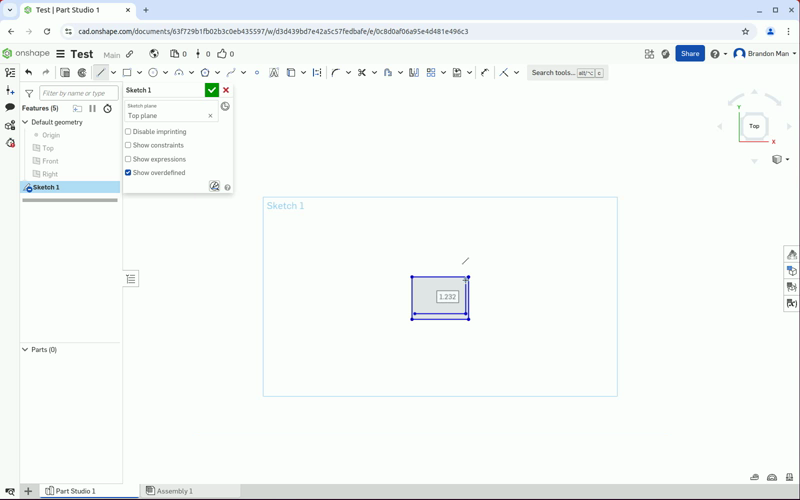
scroll(-6)
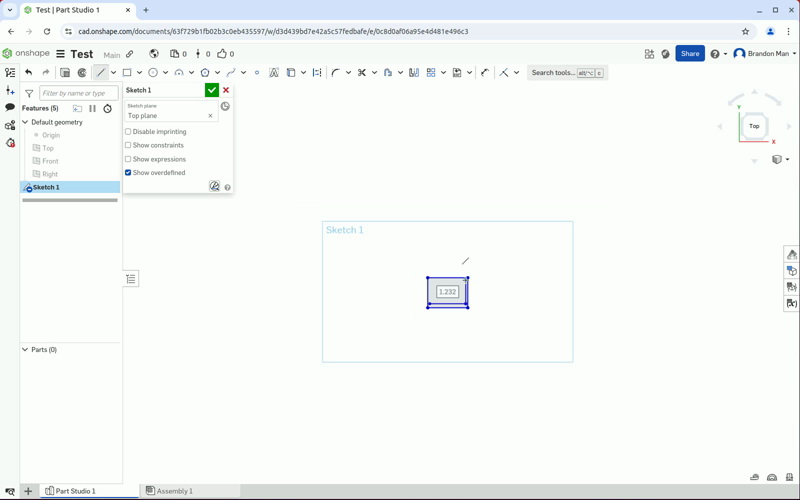
scroll(-6)
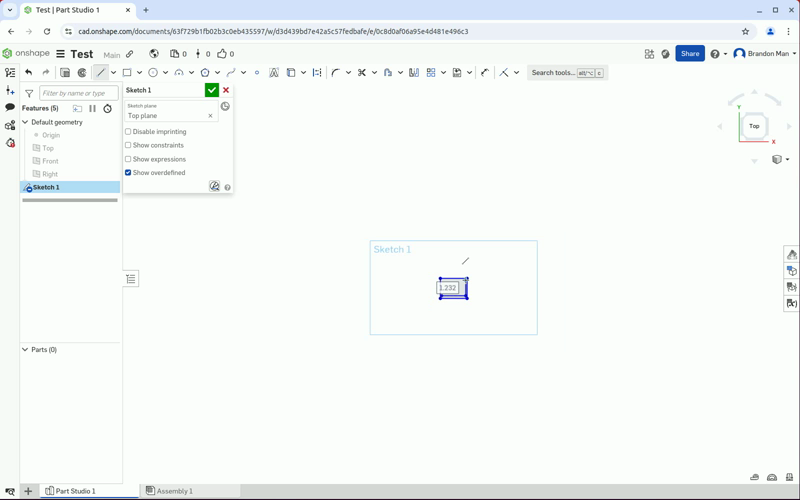
scroll(-6)
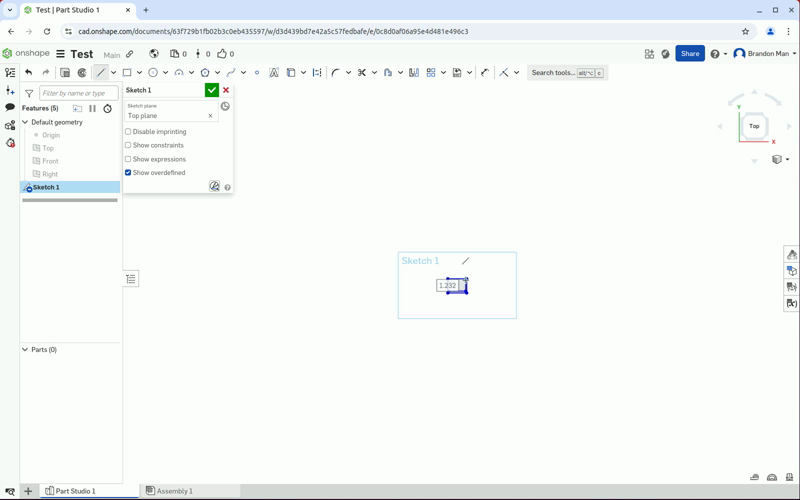
scroll(-6)
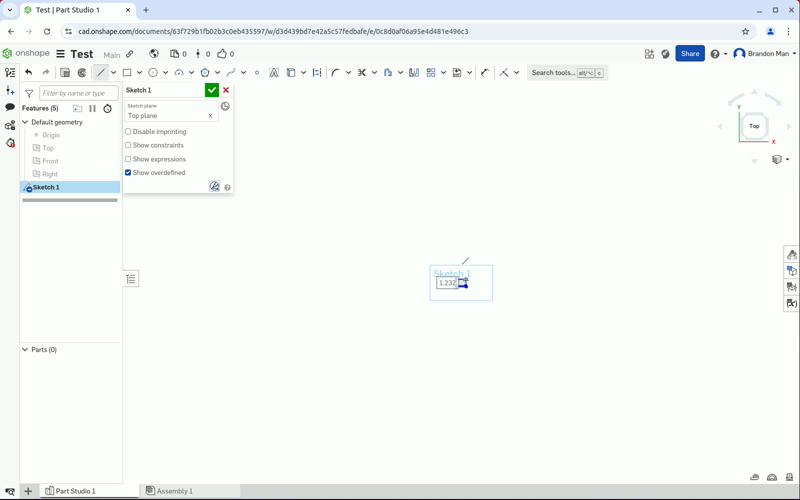
key_up(shift)
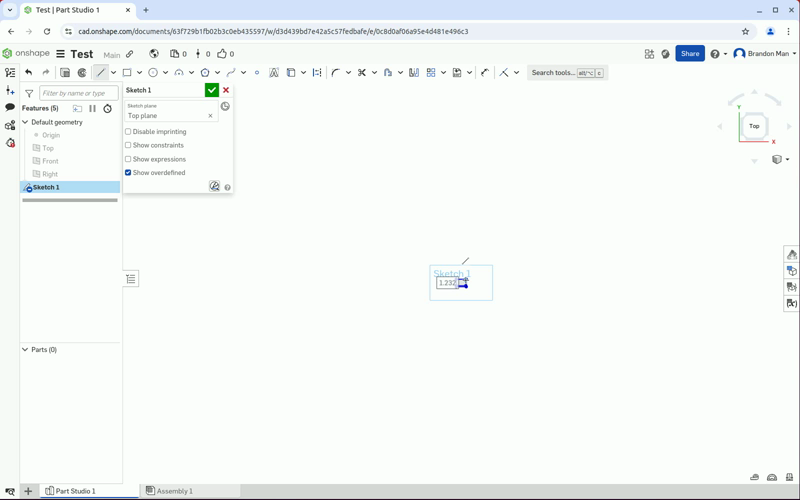
key_down(shift)
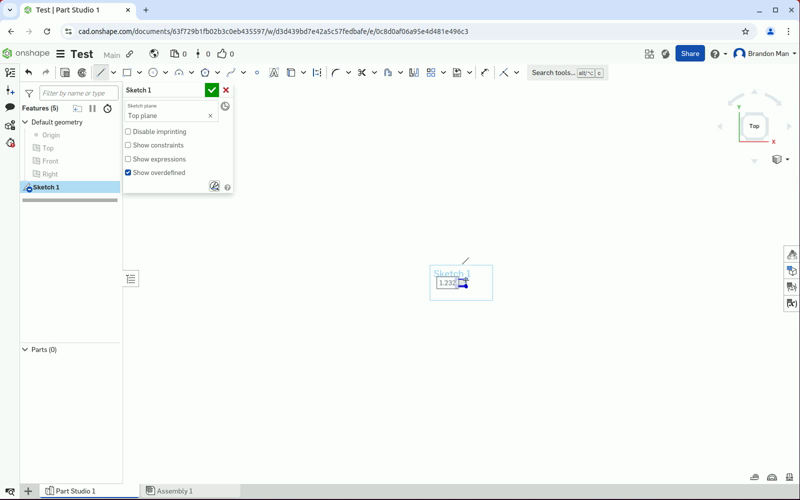
mouse_move(495, 279)
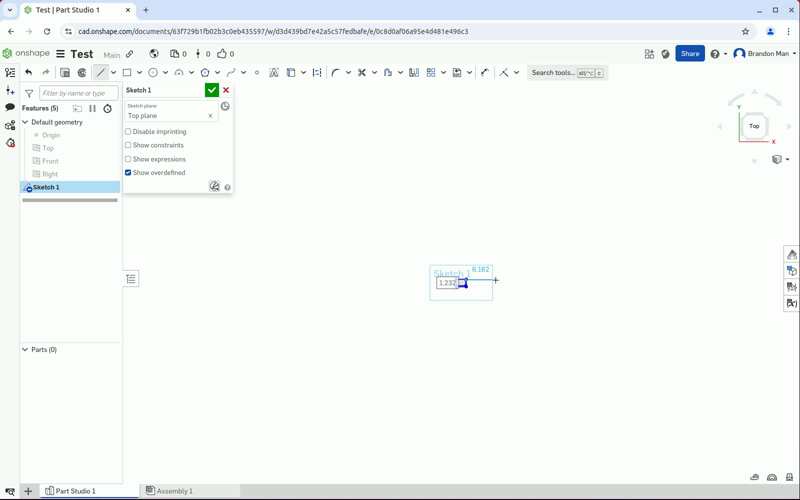
mouse_move(456, 279)
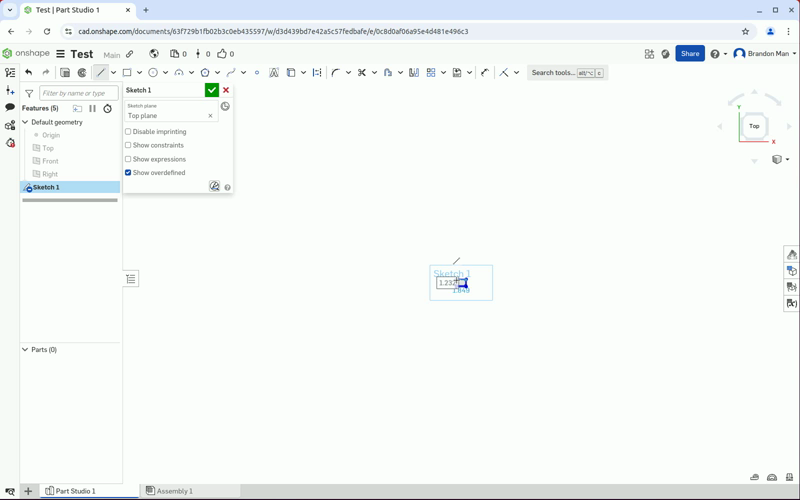
scroll(6)
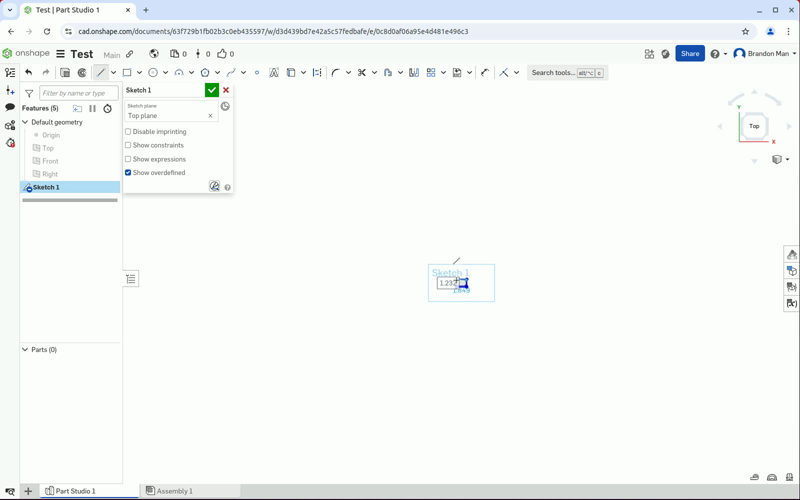
scroll(6)
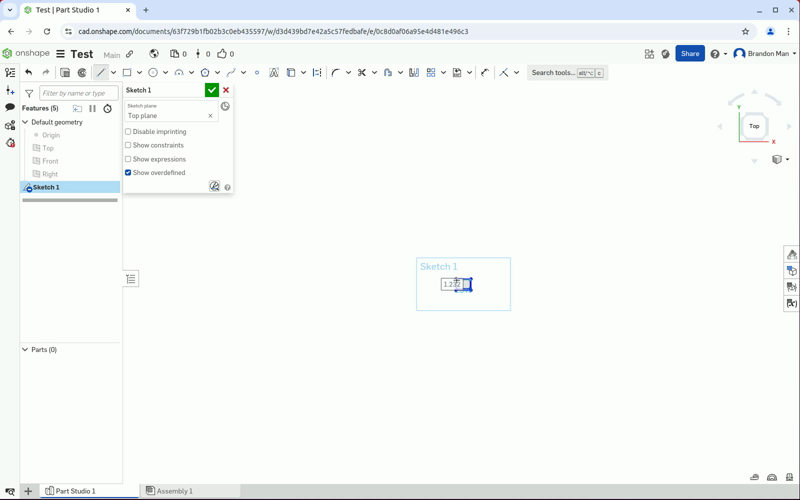
scroll(6)
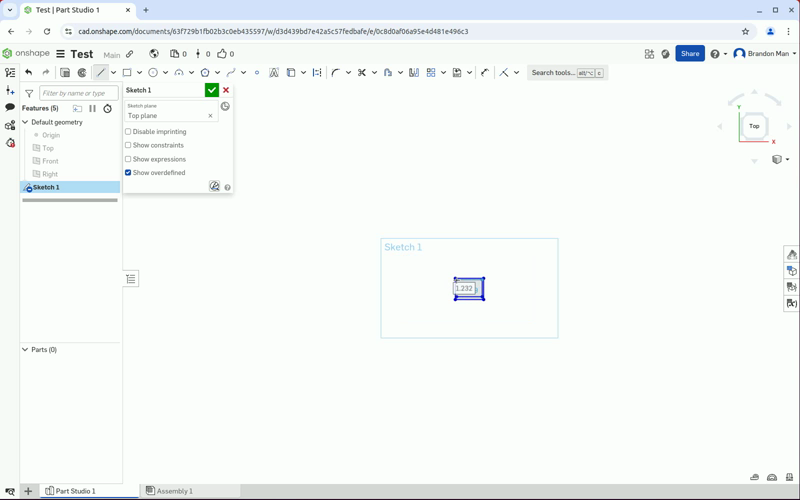
scroll(6)
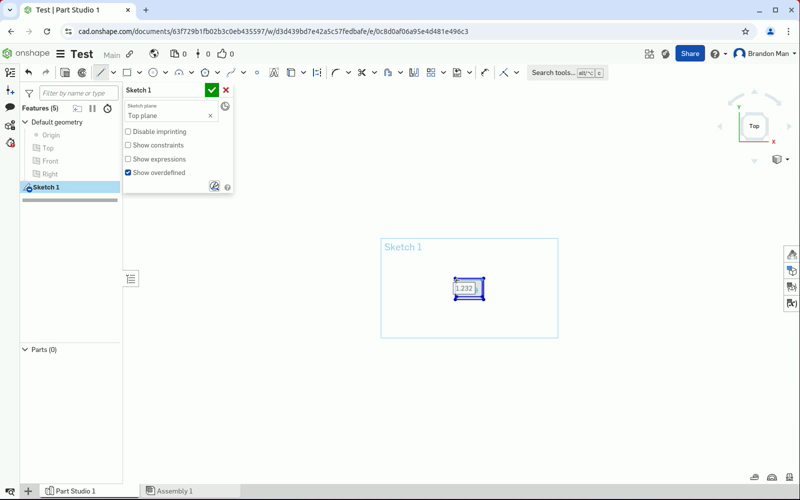
scroll(6)
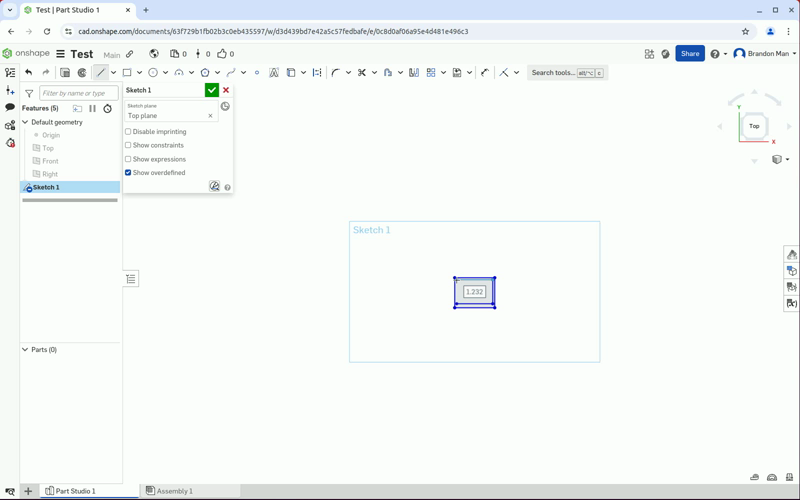
scroll(6)
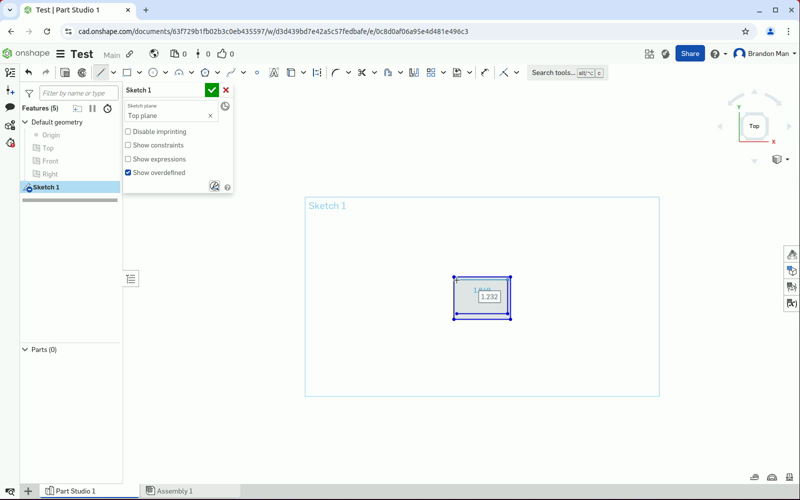
scroll(6)
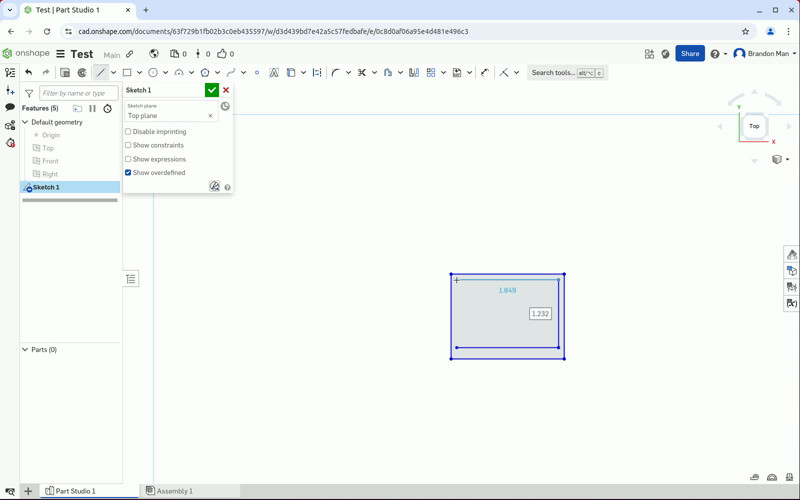
click(456, 279)
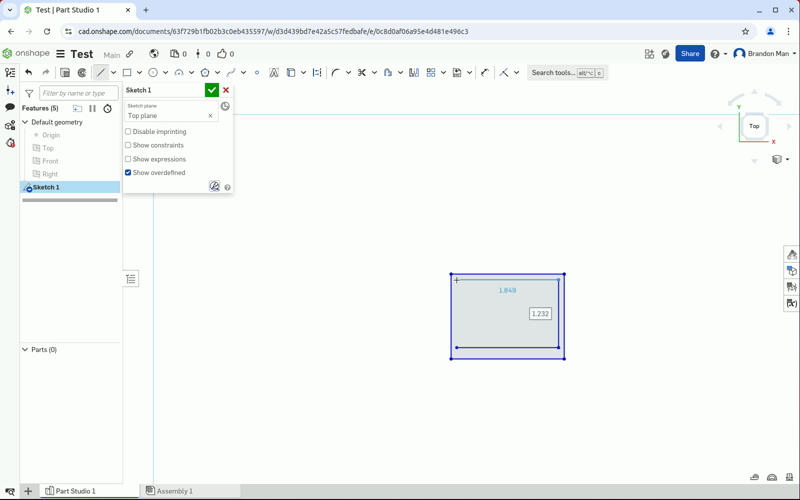
scroll(-6)
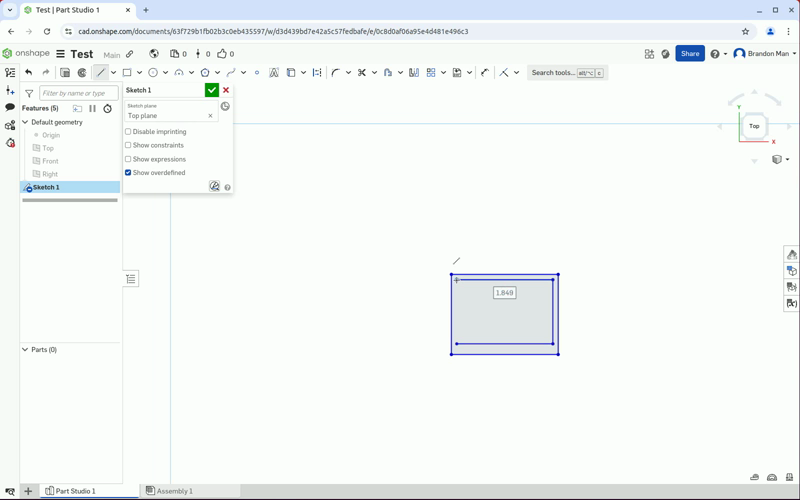
scroll(-6)
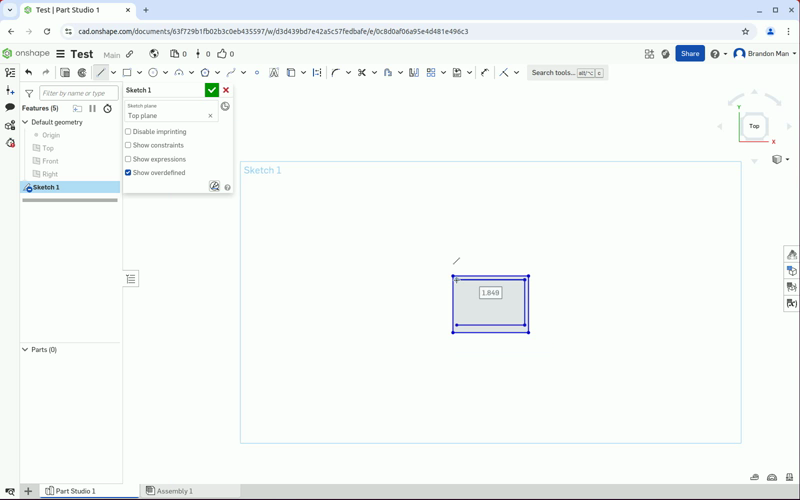
scroll(-6)
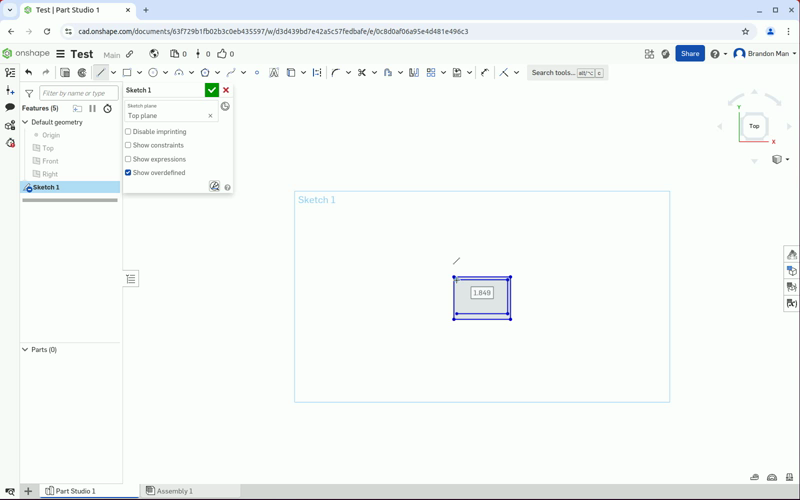
scroll(-6)
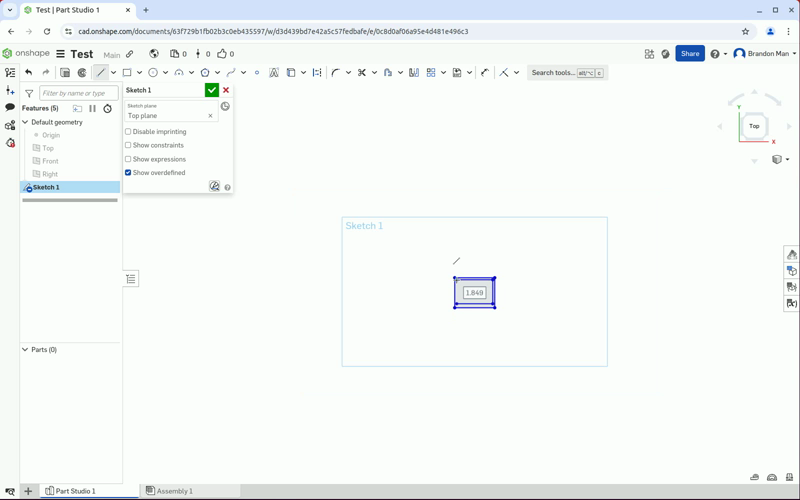
scroll(-6)
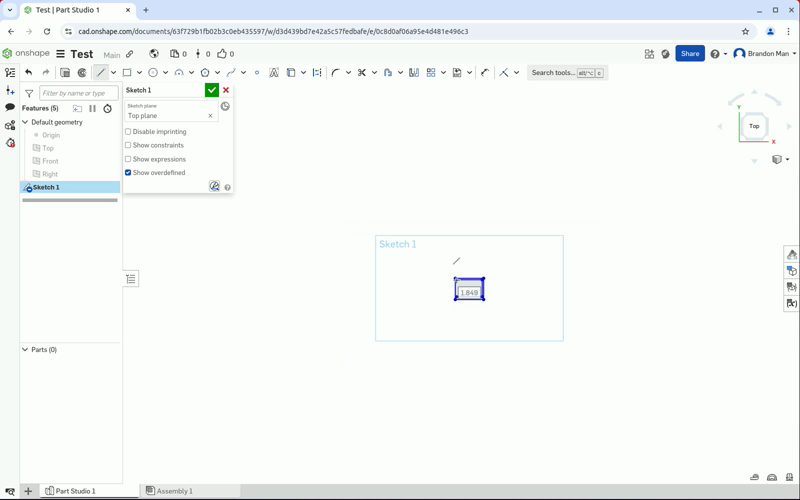
scroll(-6)
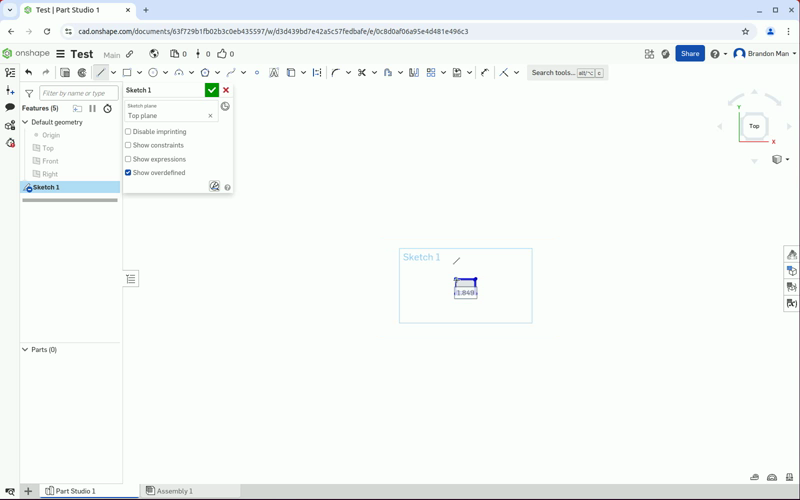
scroll(-6)
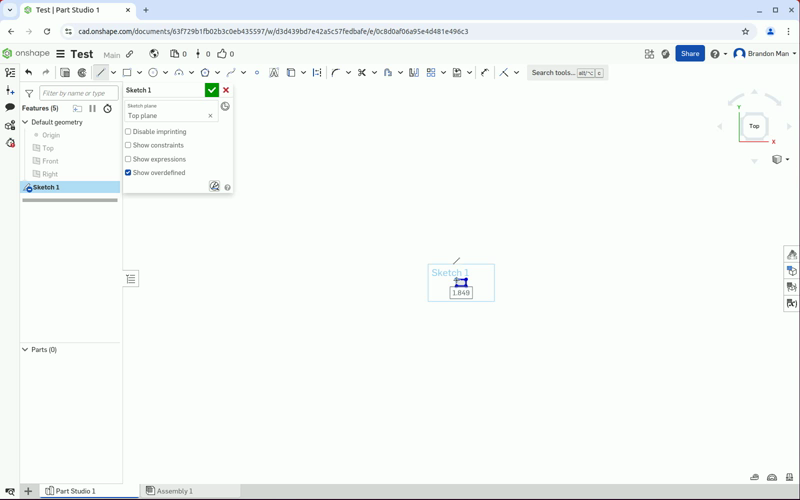
key_up(shift)
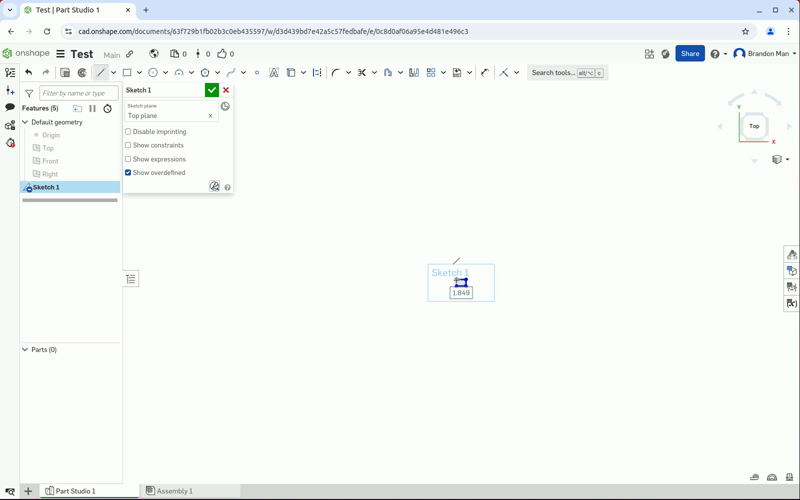
mouse_move(486, 279)
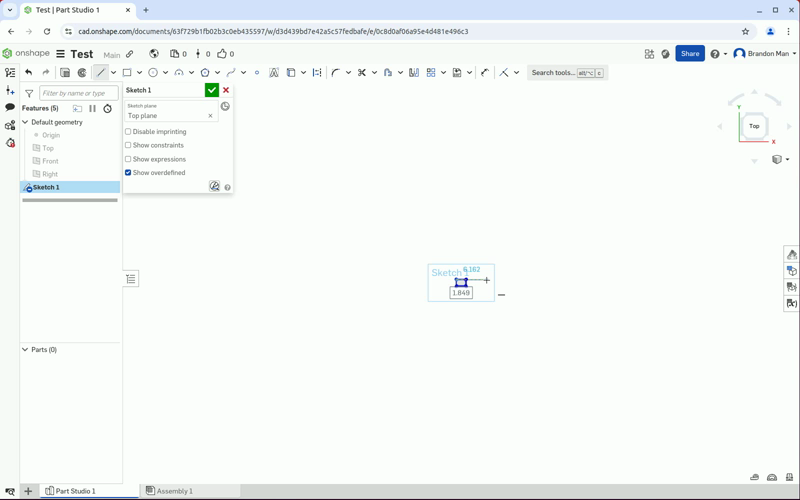
key_down(shift)
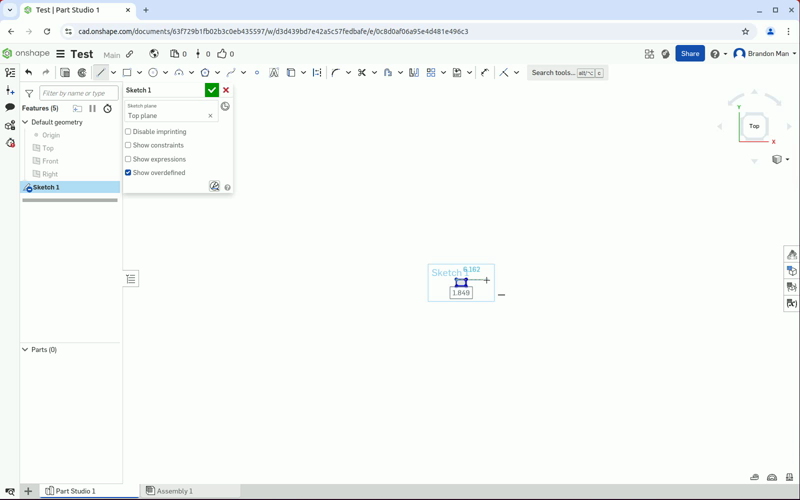
mouse_move(456, 285)
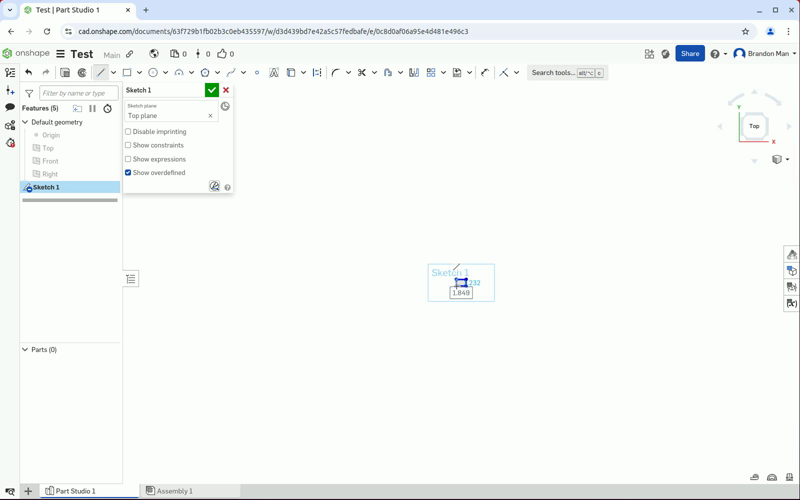
scroll(6)
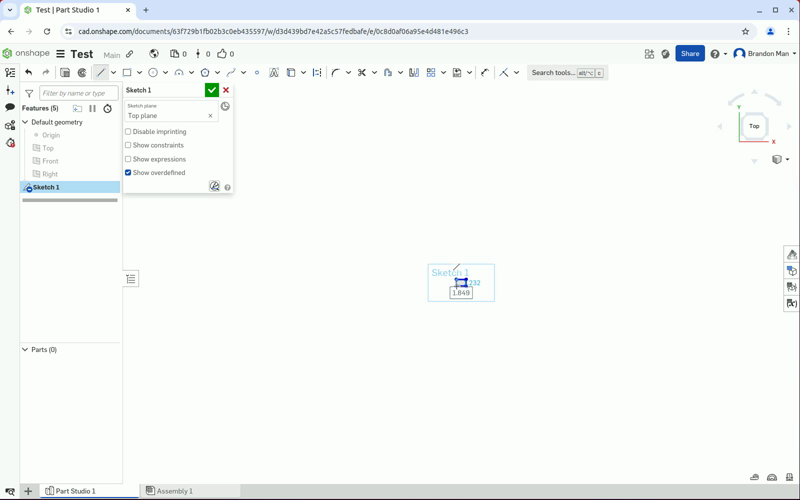
scroll(6)
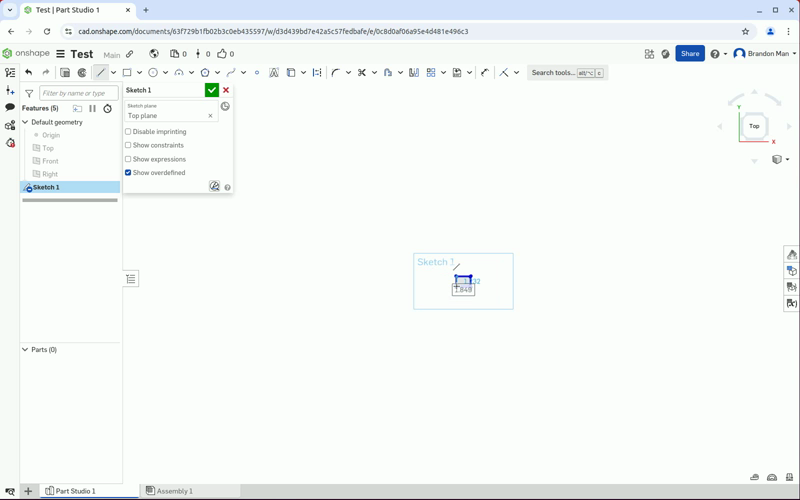
scroll(6)
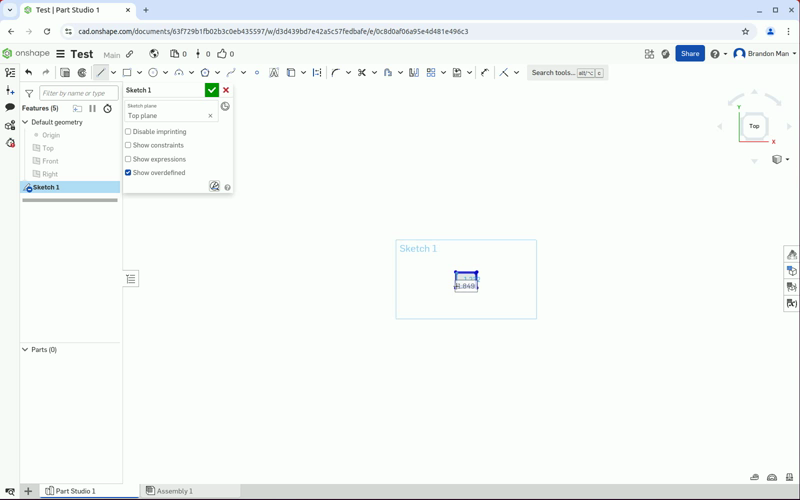
scroll(6)
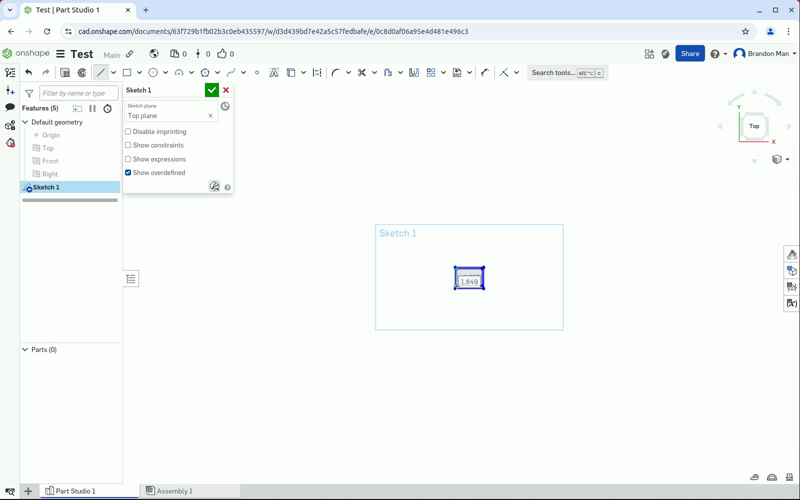
scroll(6)
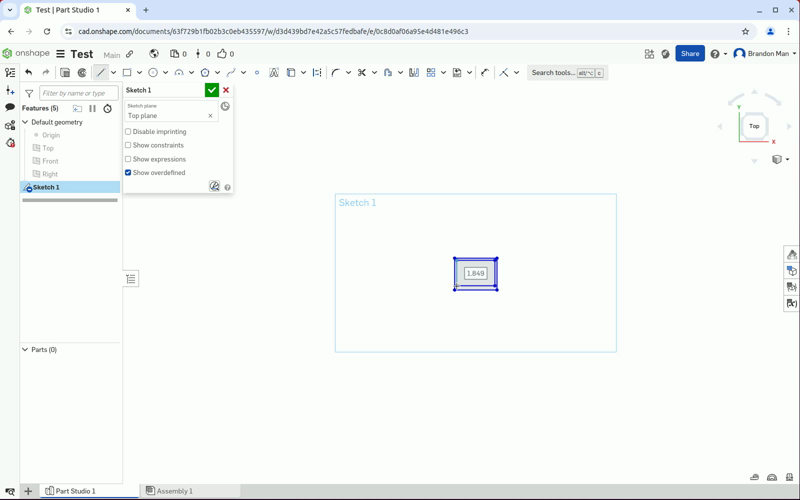
scroll(6)
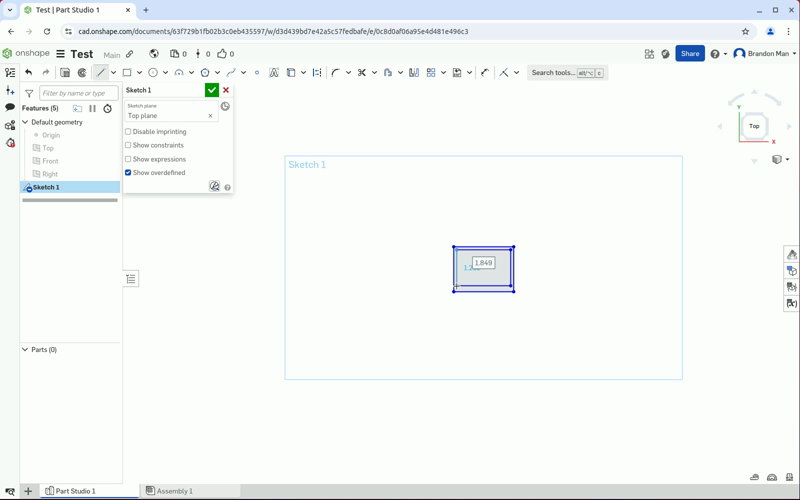
scroll(6)
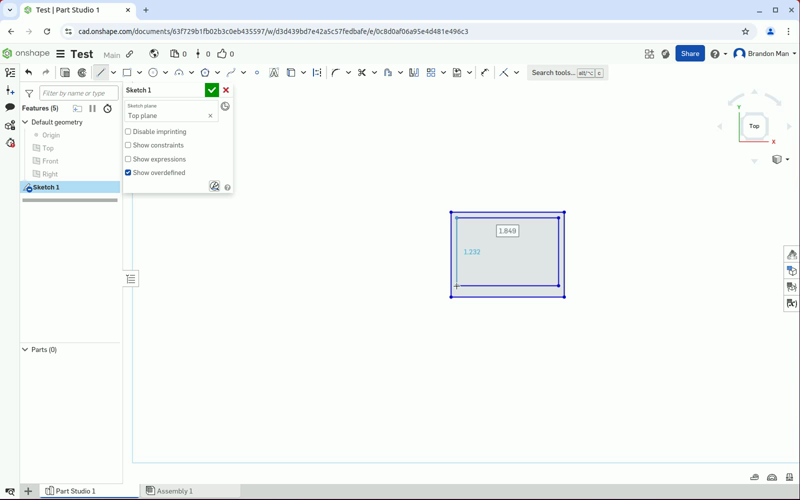
key_up(shift)
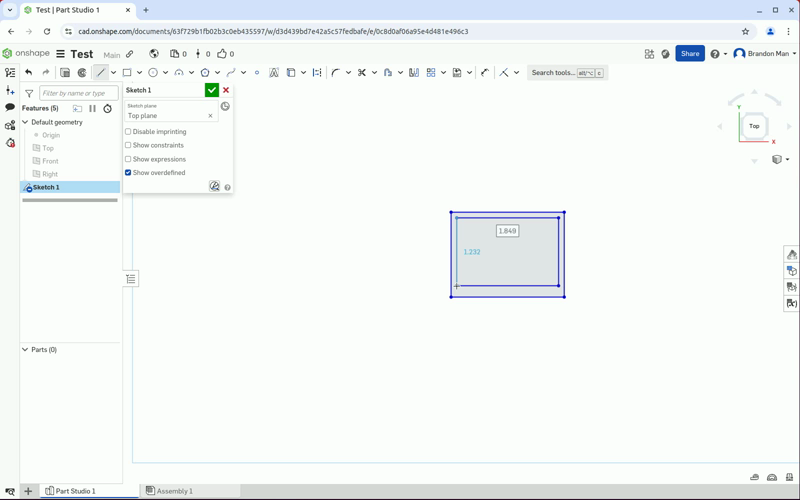
click(456, 285)
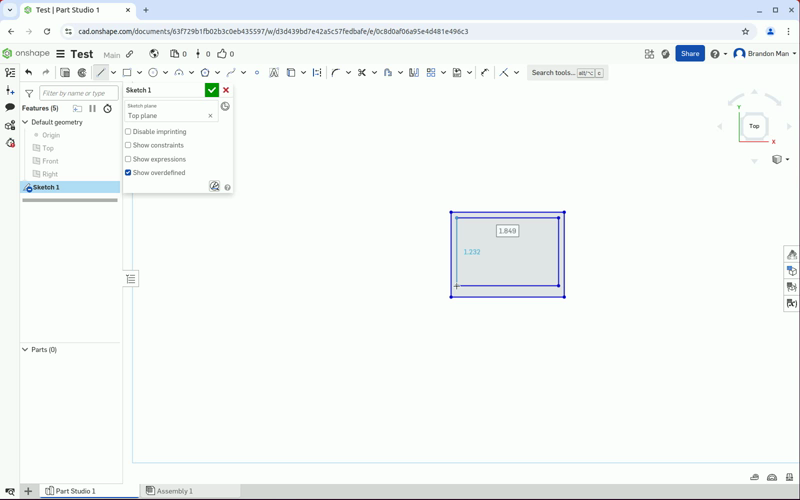
scroll(-6)
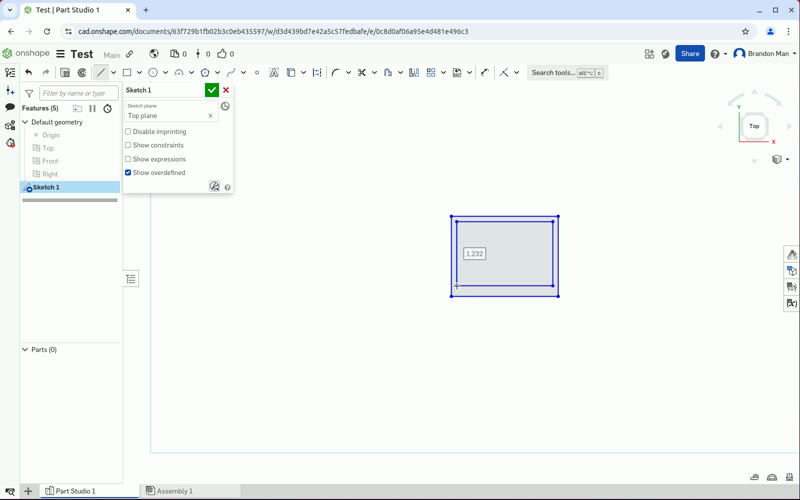
scroll(-6)
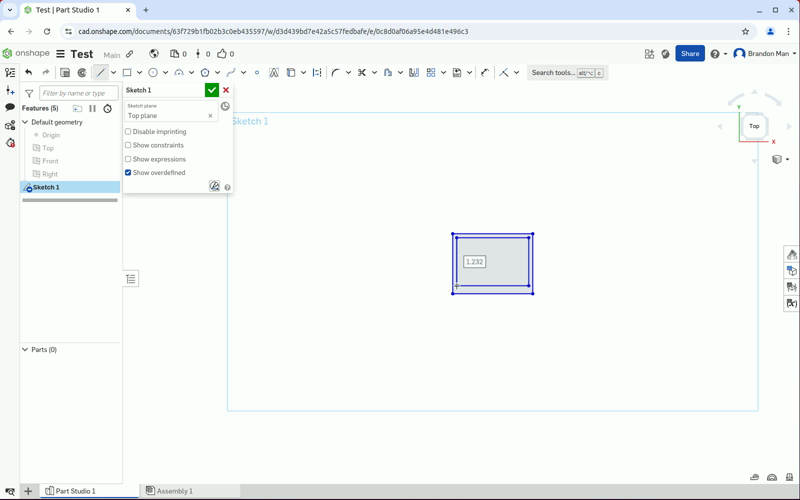
scroll(-6)
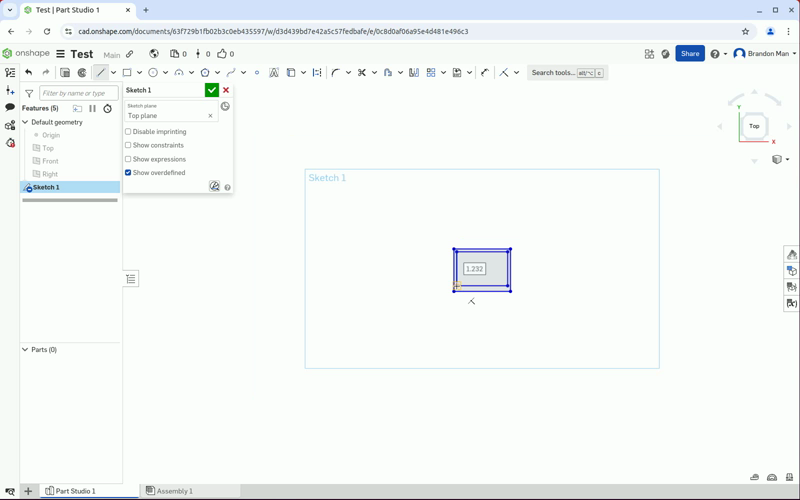
scroll(-6)
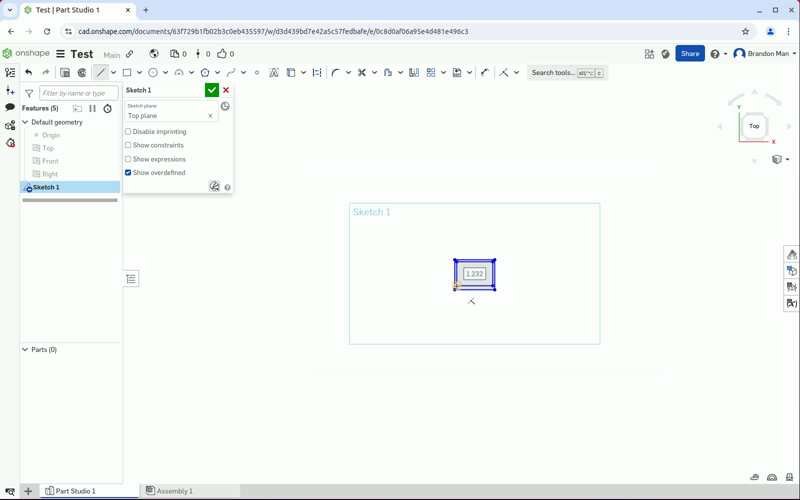
scroll(-6)
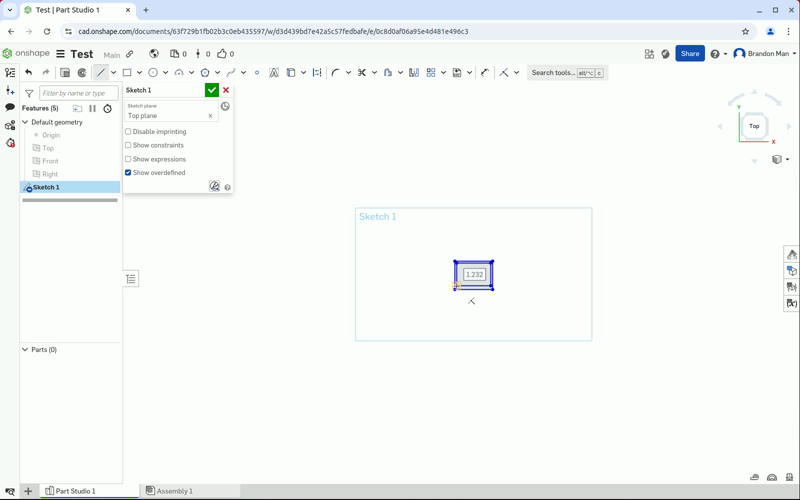
scroll(-6)
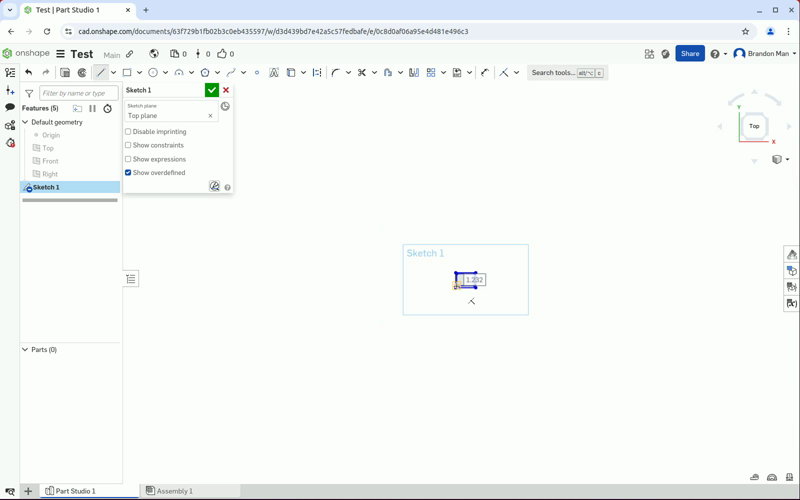
scroll(-6)
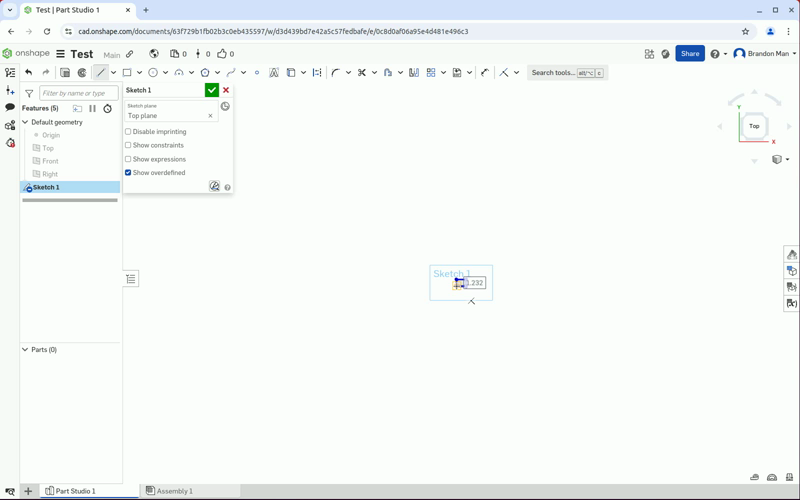
key(esc)
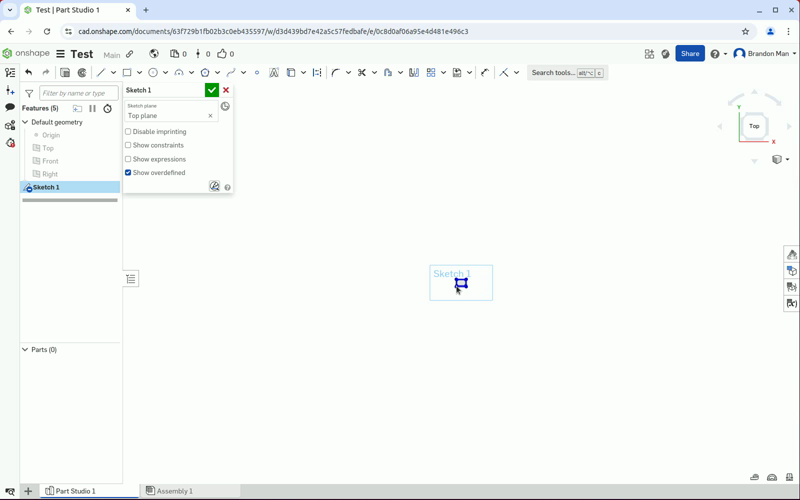
mouse_move(464, 285)
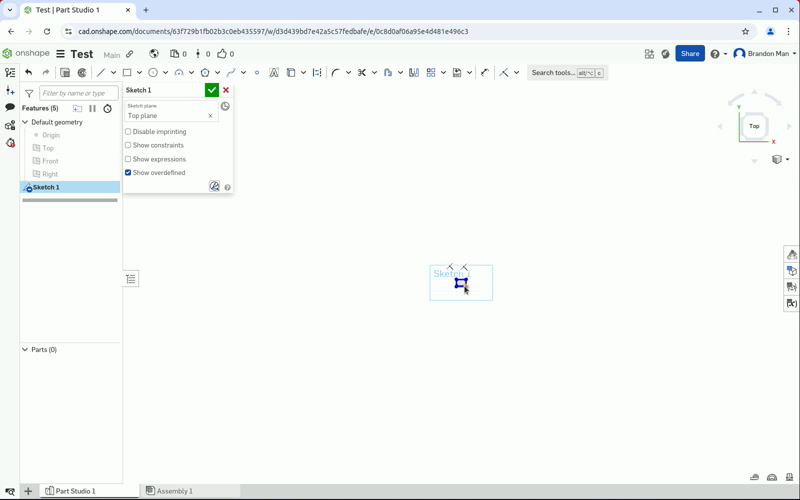
scroll(6)
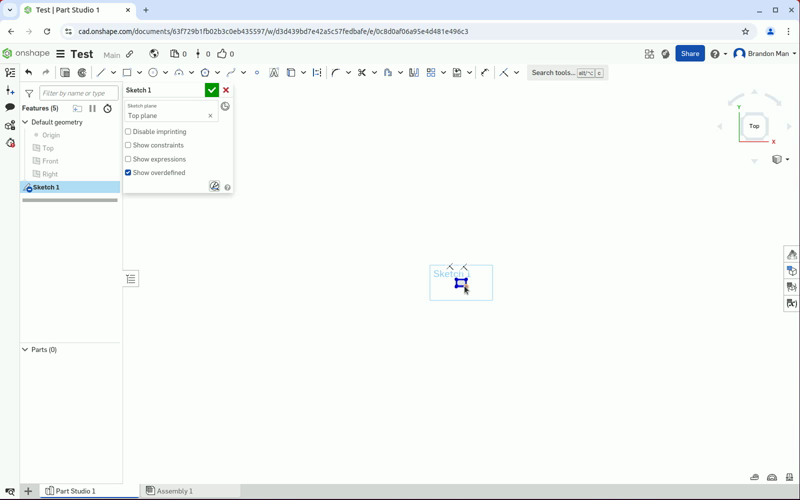
scroll(6)
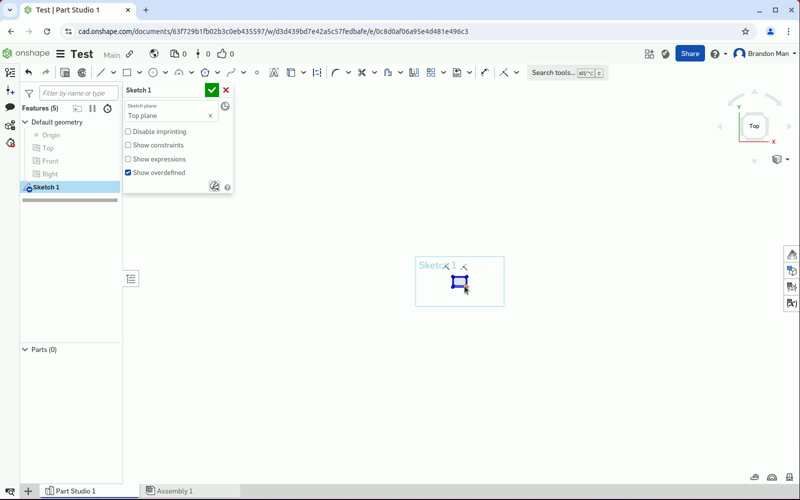
scroll(6)
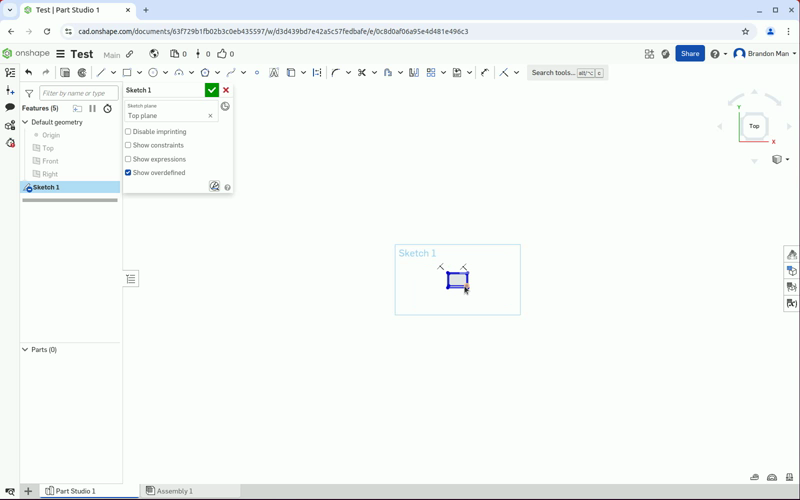
scroll(6)
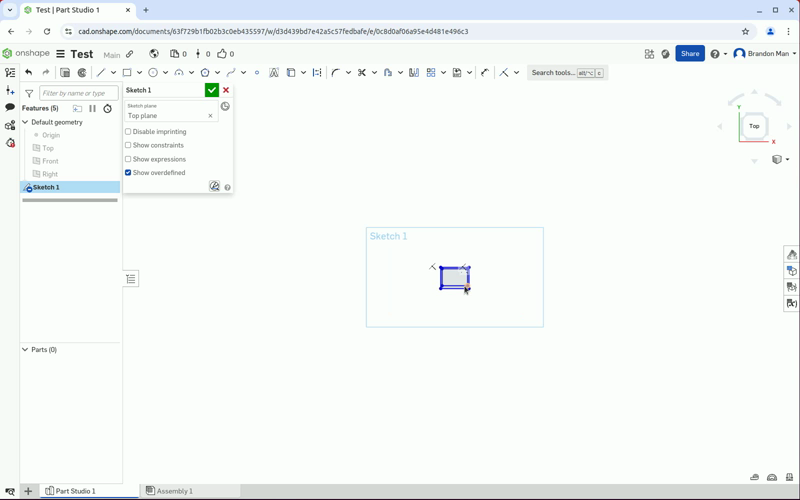
scroll(6)
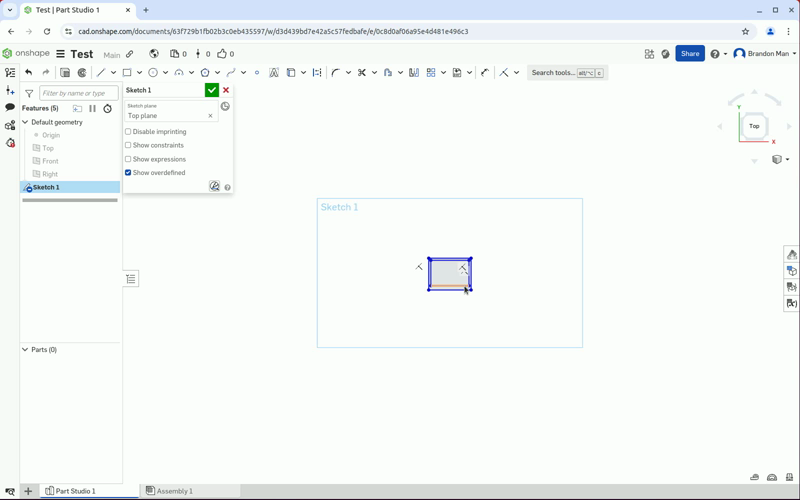
scroll(6)
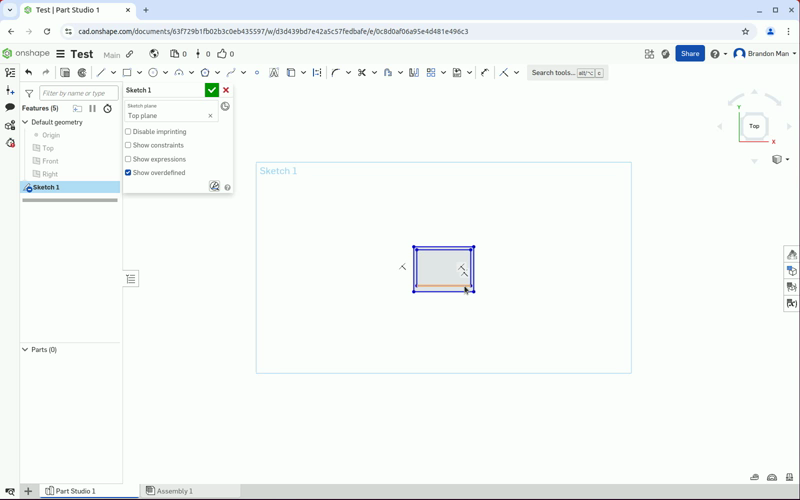
scroll(6)
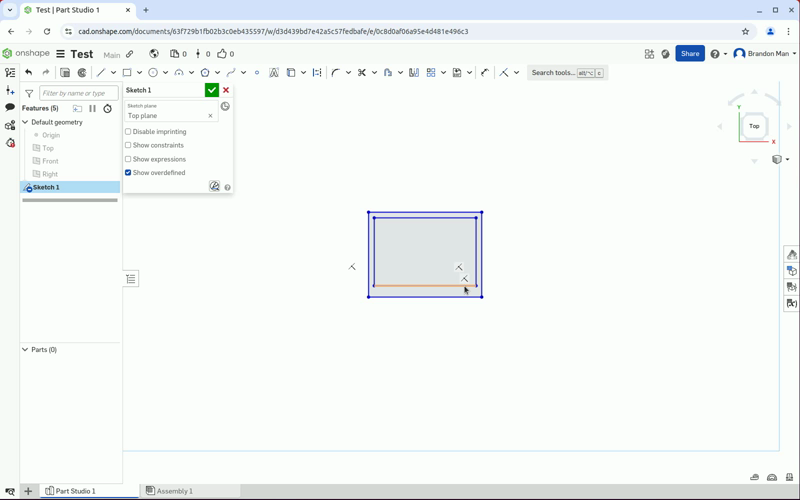
click(464, 285)
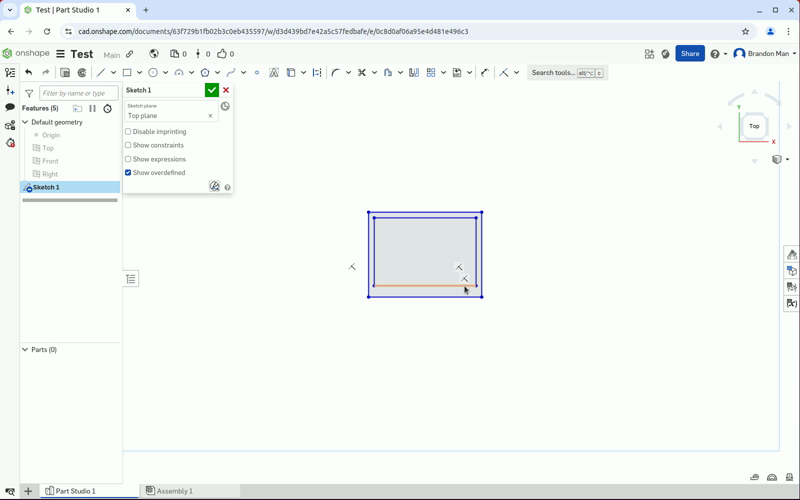
scroll(-6)
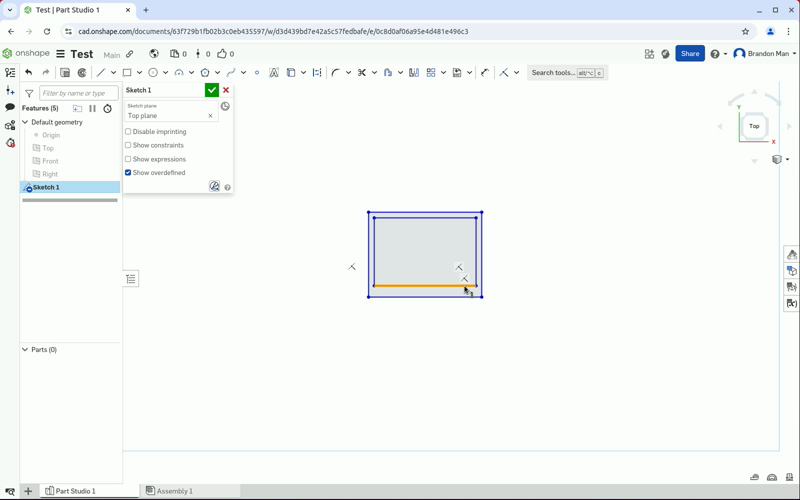
scroll(-6)
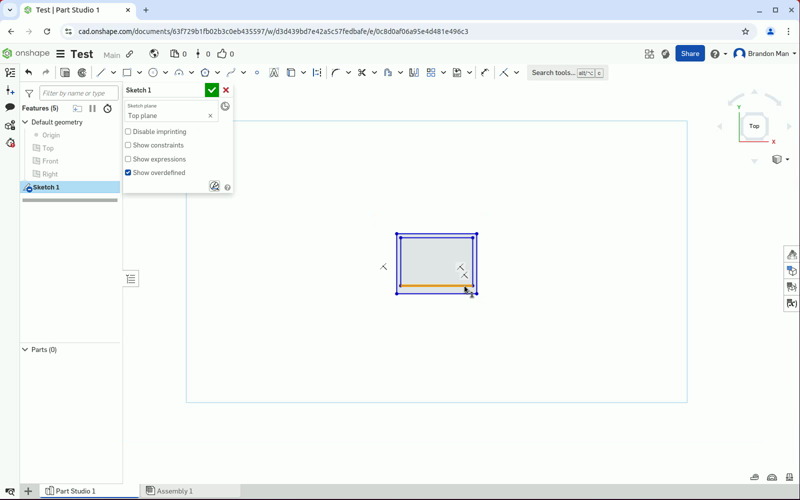
scroll(-6)
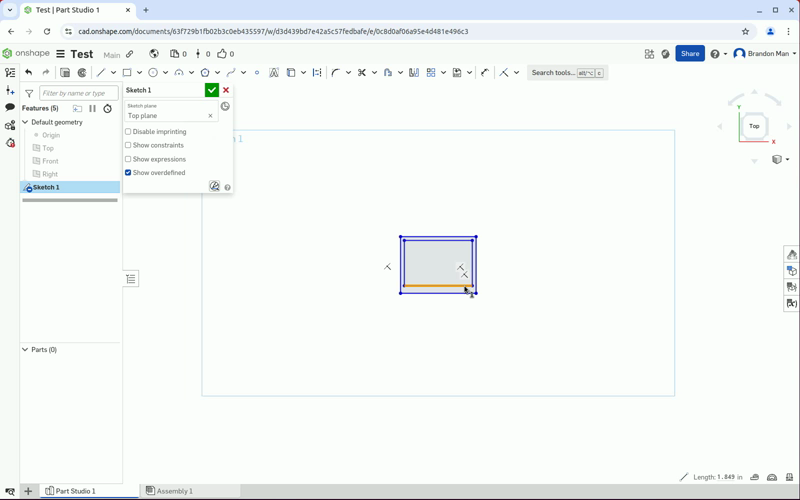
scroll(-6)
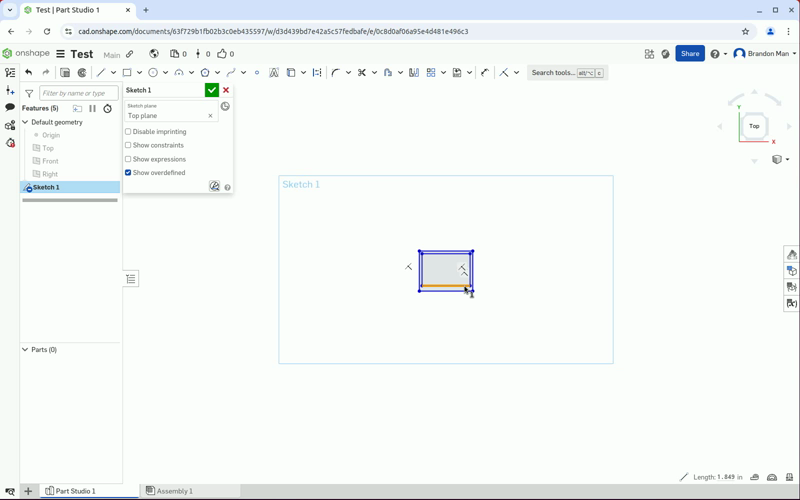
scroll(-6)
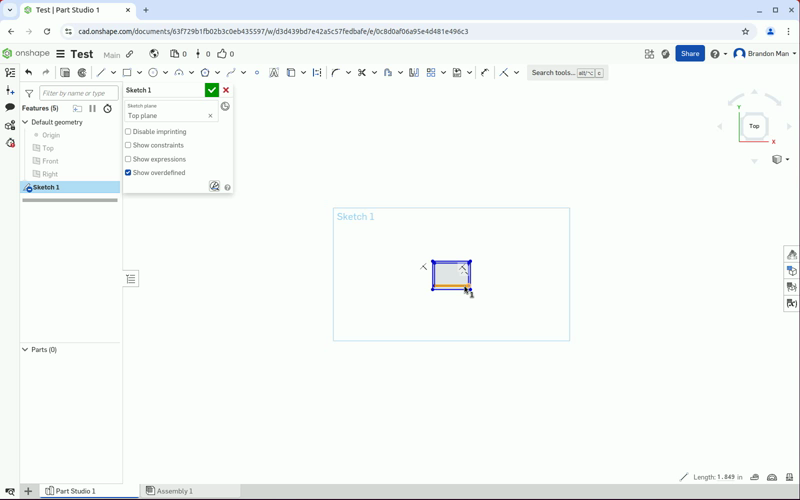
scroll(-6)
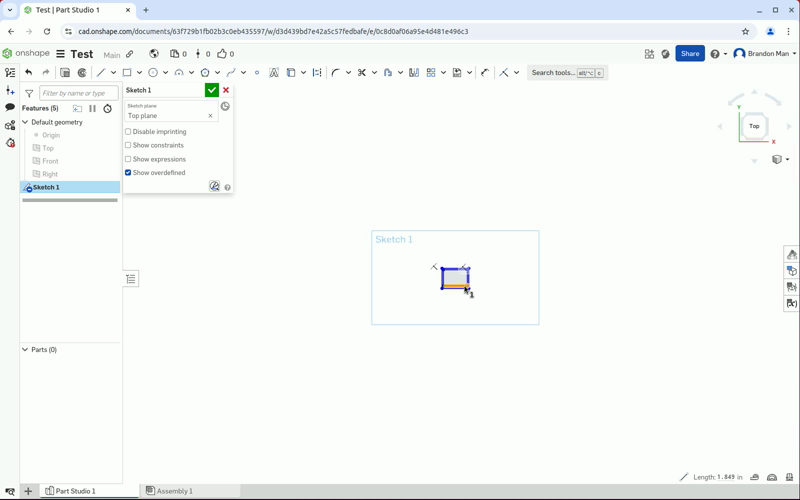
scroll(-6)
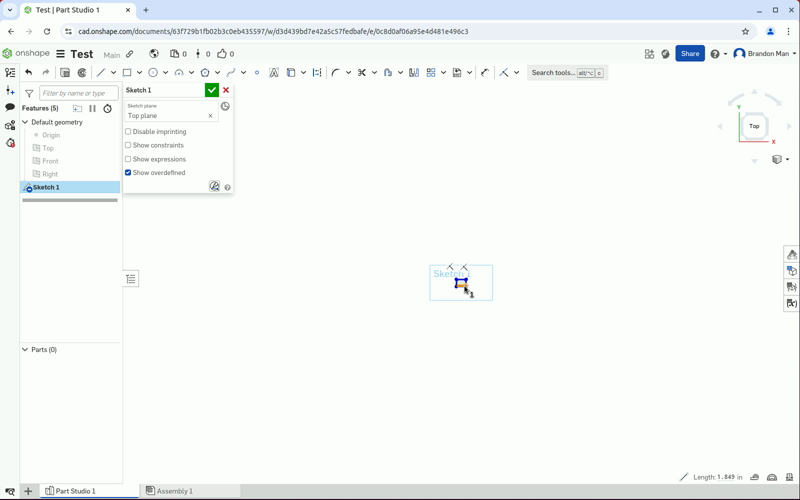
mouse_move(73, 352)
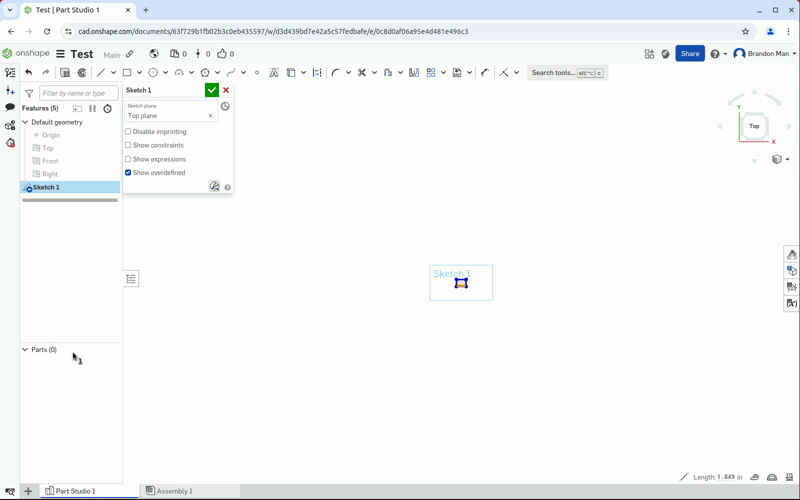
key(shift+y)
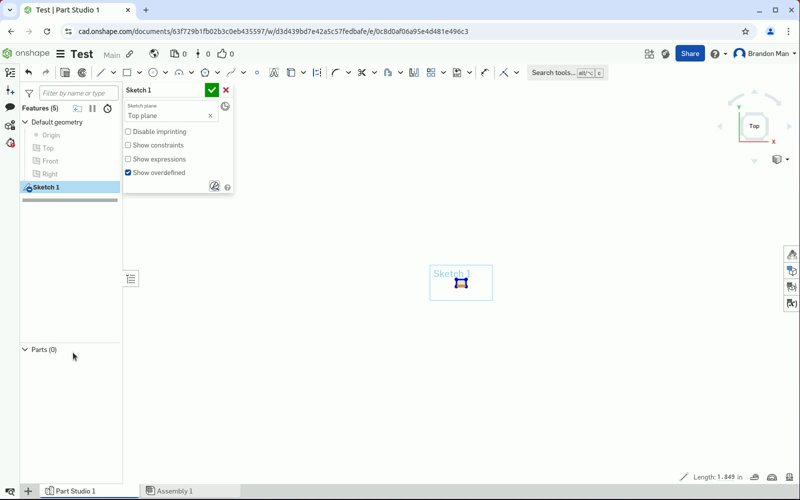
key(shift+e)
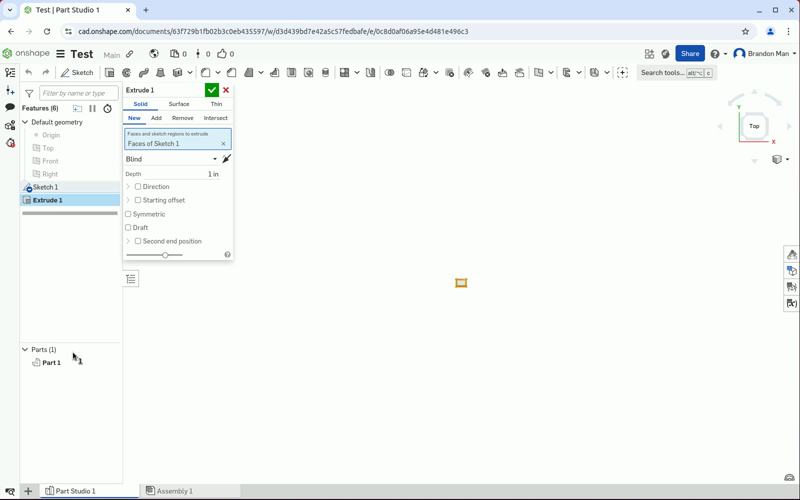
mouse_move(143, 106)
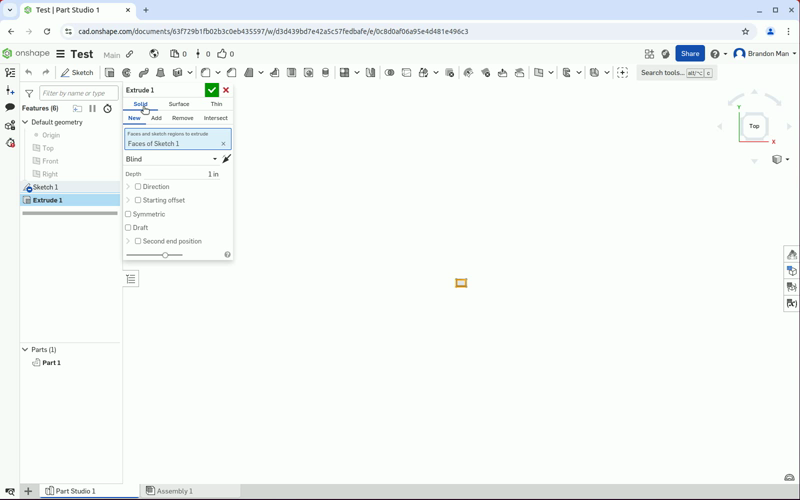
click(143, 106)
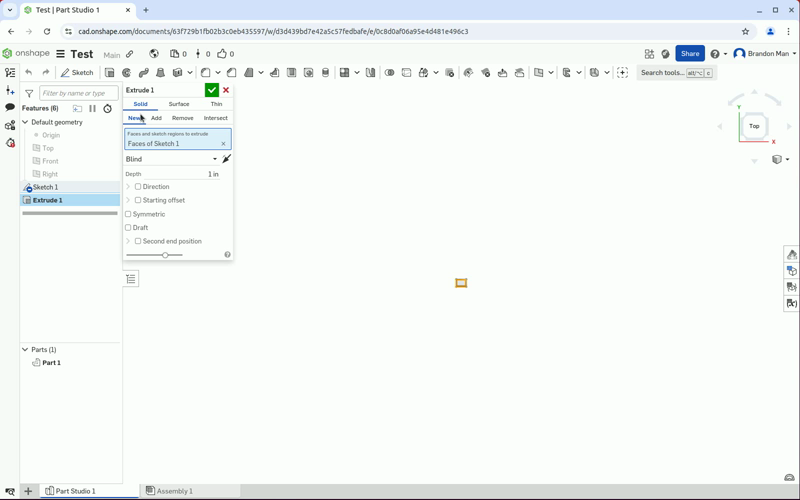
mouse_move(137, 120)
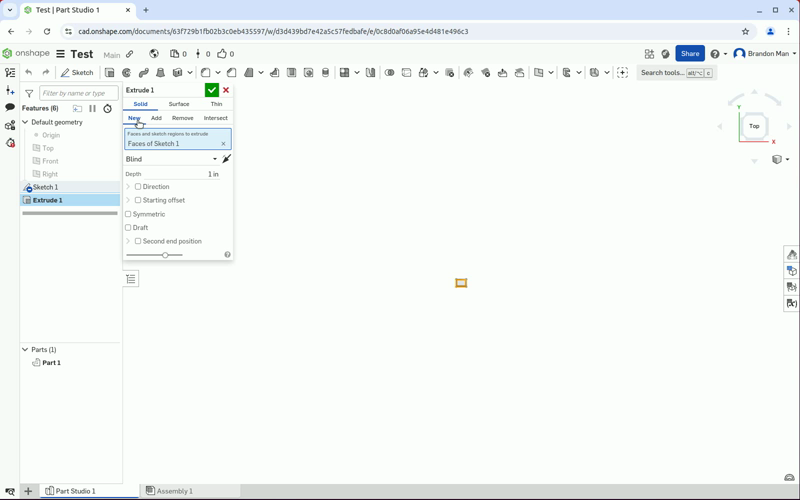
click(137, 120)
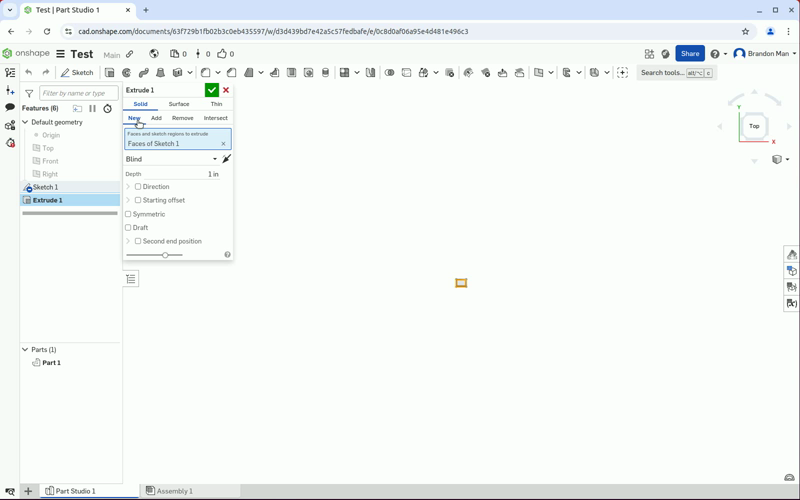
key(tab, 4)
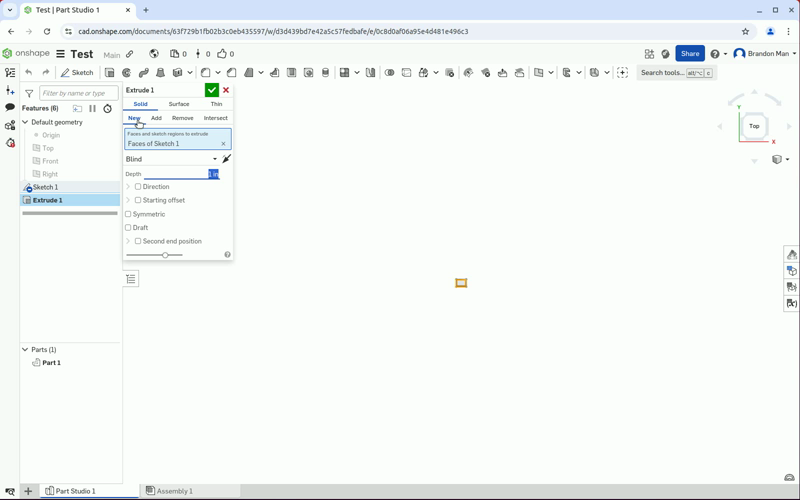
text(23.108)
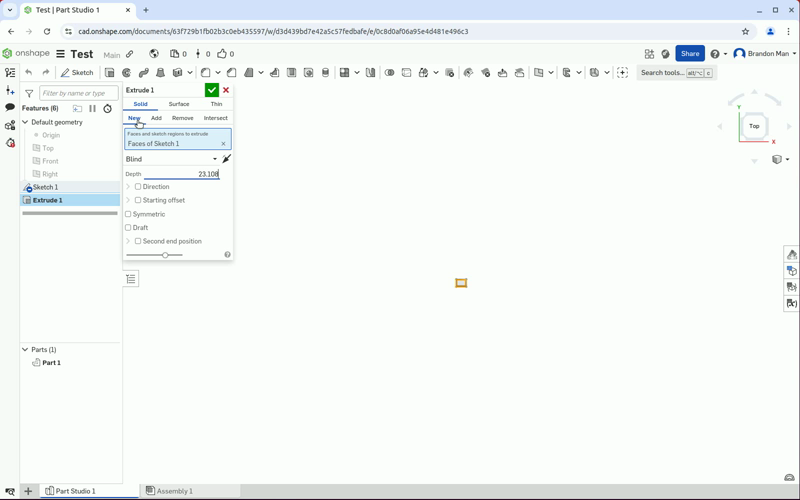
key(enter)
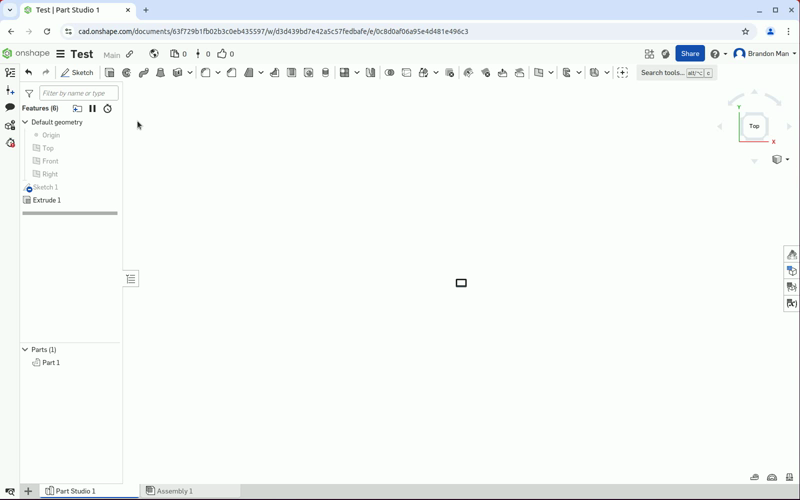
key(shift+h)
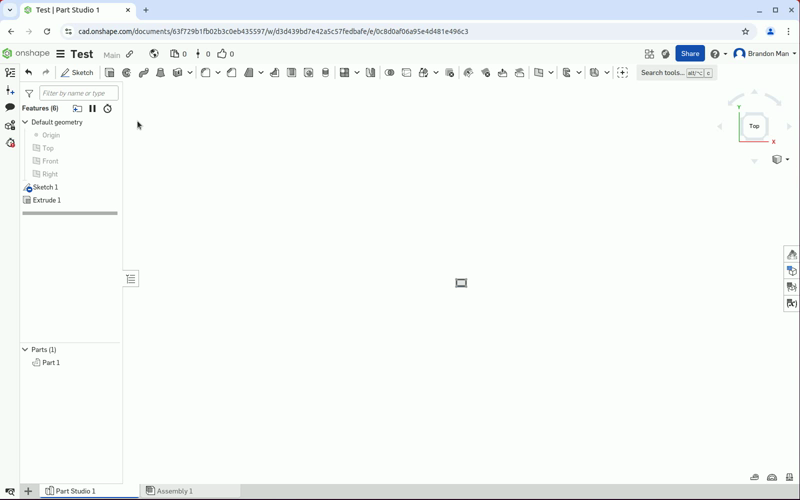
key(shift+h)
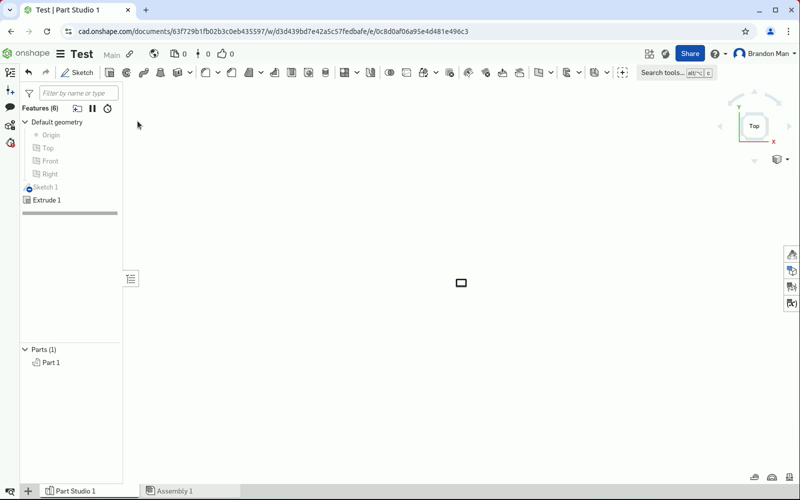
mouse_move(73, 189)
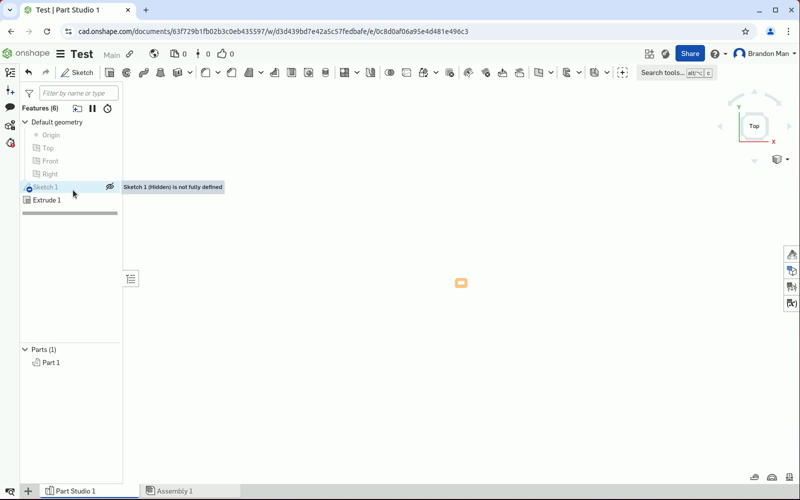
click(73, 189)
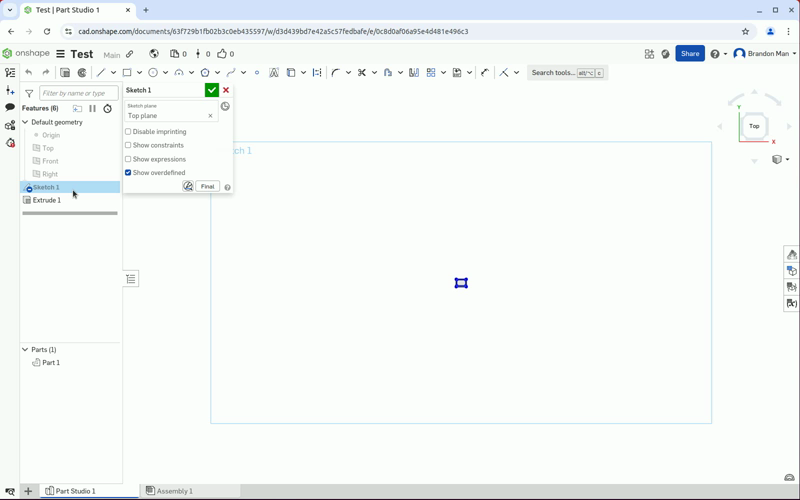
mouse_move(229, 92)
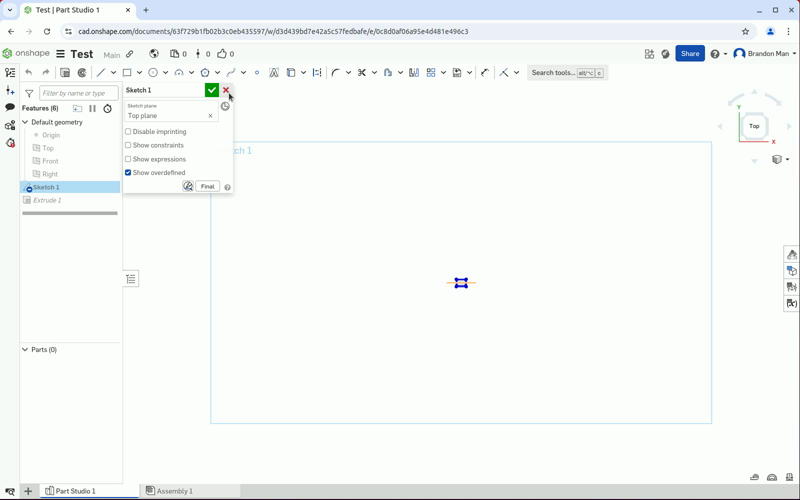
click(229, 92)
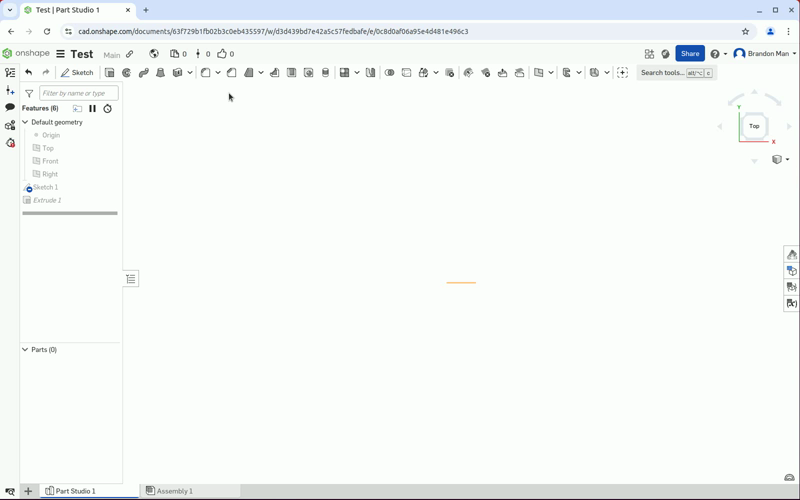
mouse_move(73, 352)
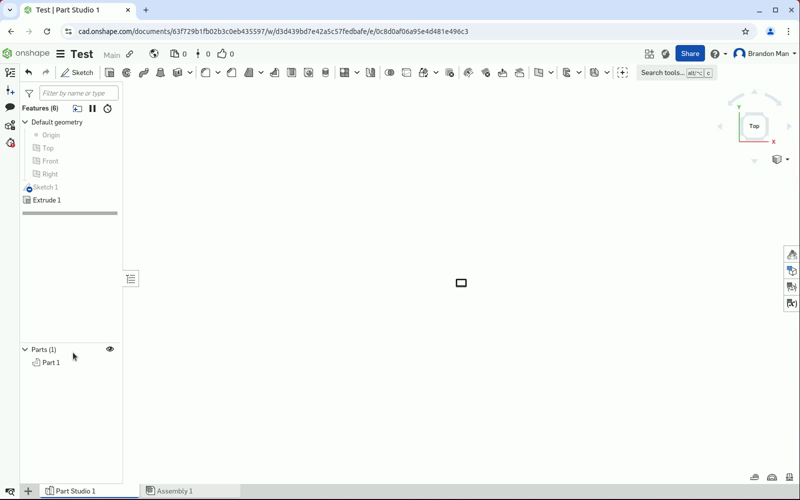
key(y)
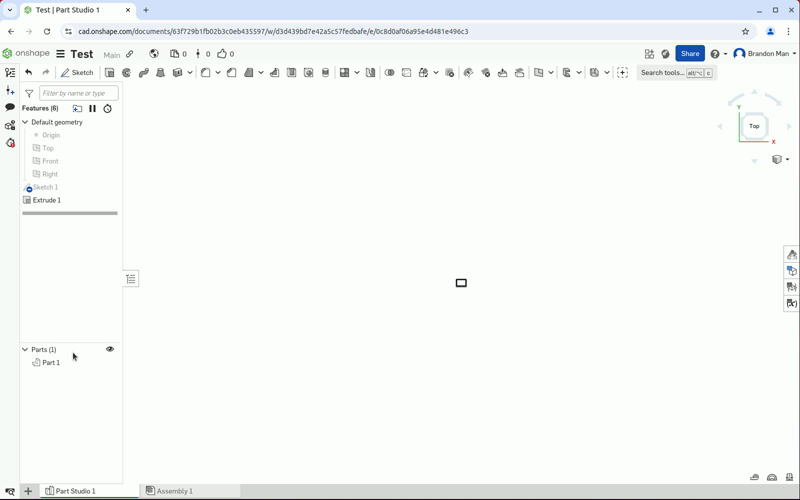
key(shift+p)
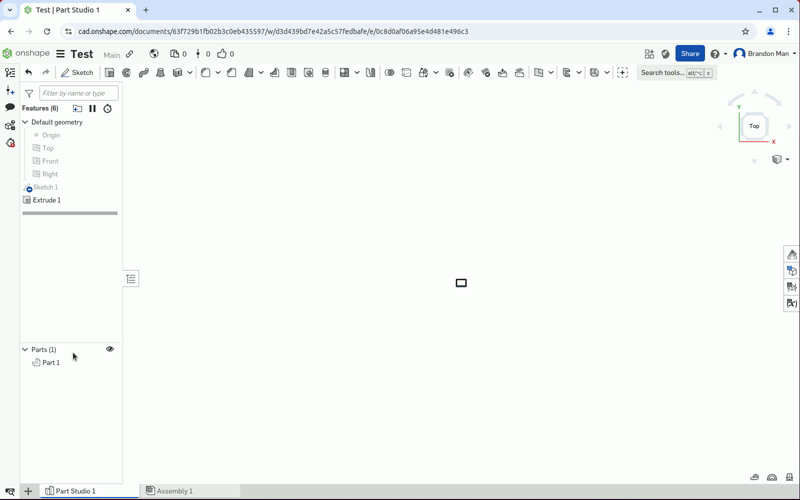
key(space)
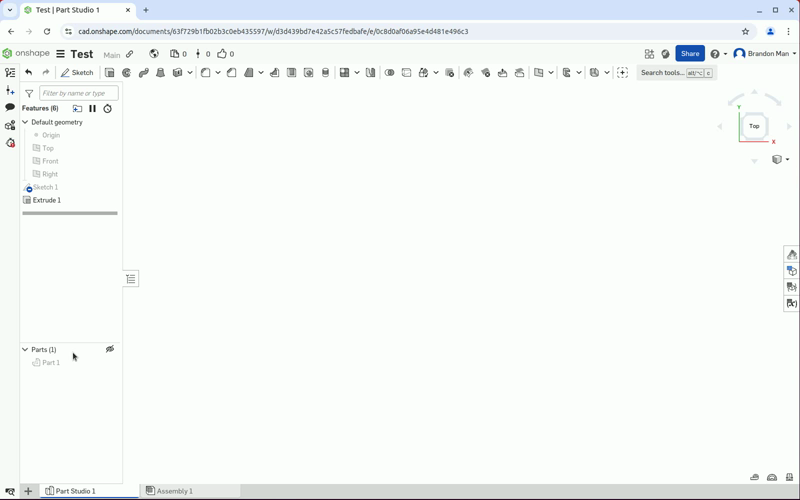
key_down(shift)
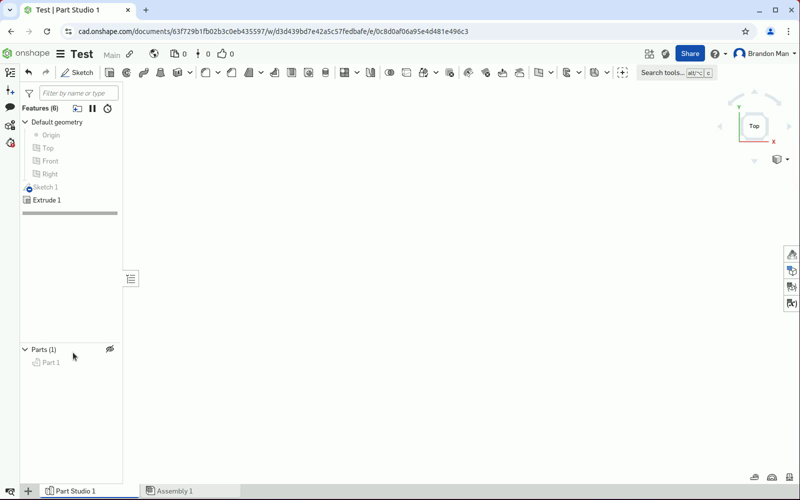
key(up)
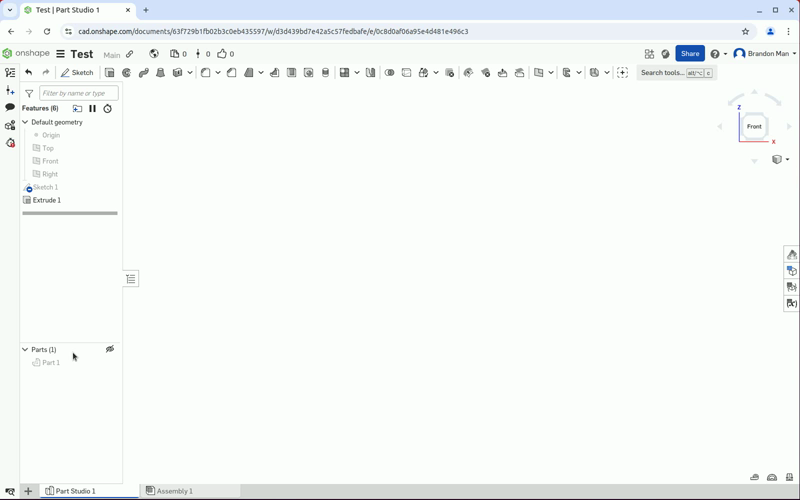
key_up(shift)
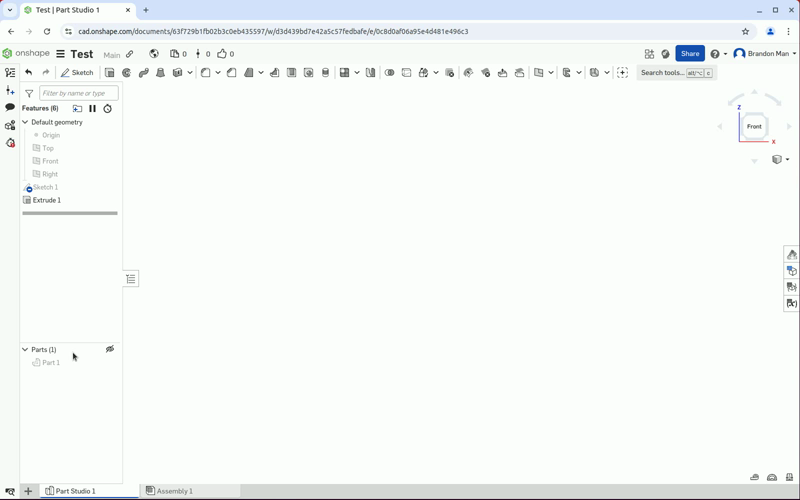
mouse_move(73, 352)
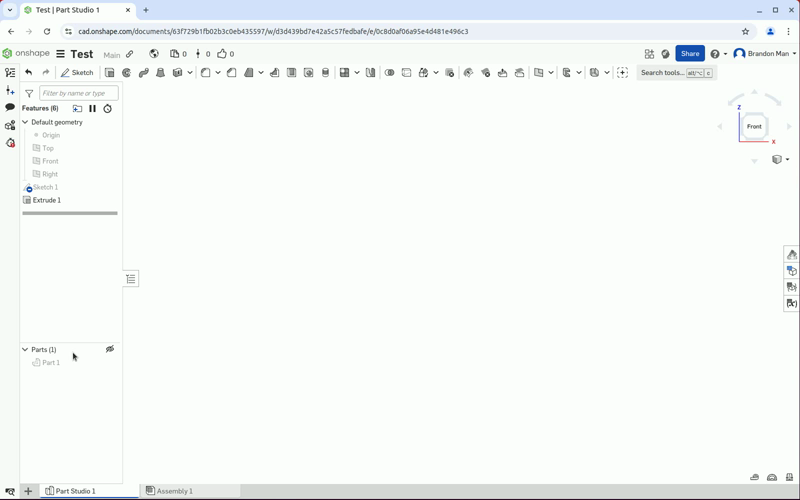
key(shift+y)
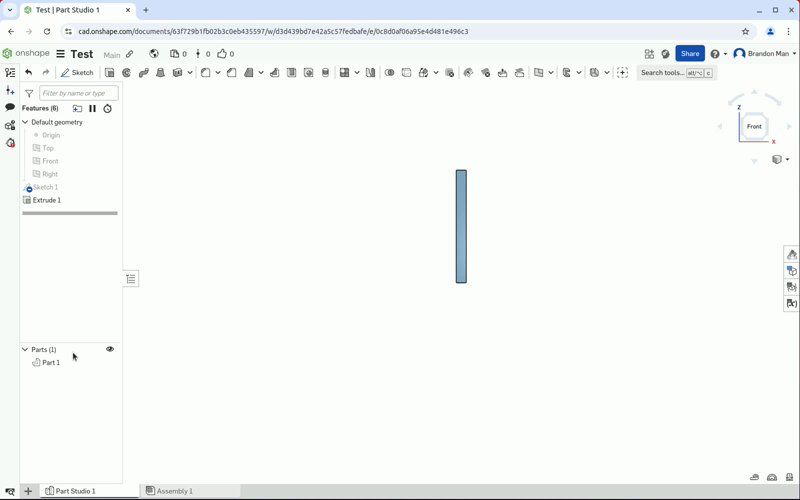
mouse_move(541, 75)
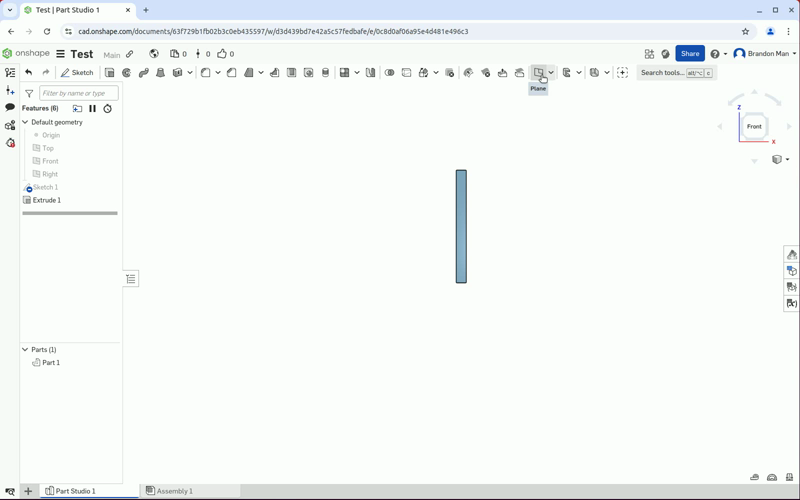
click(541, 75)
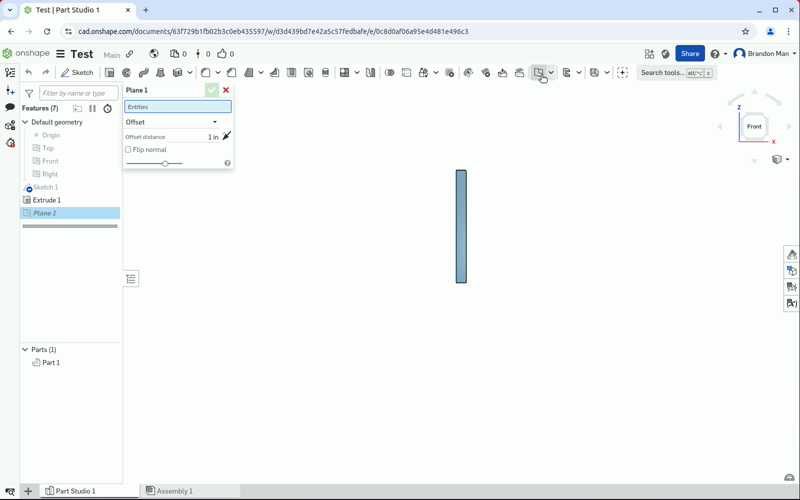
mouse_move(73, 163)
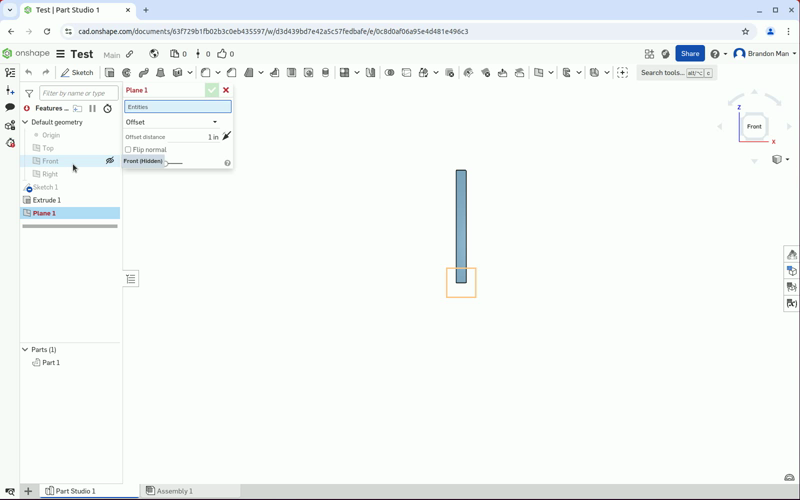
click(73, 163)
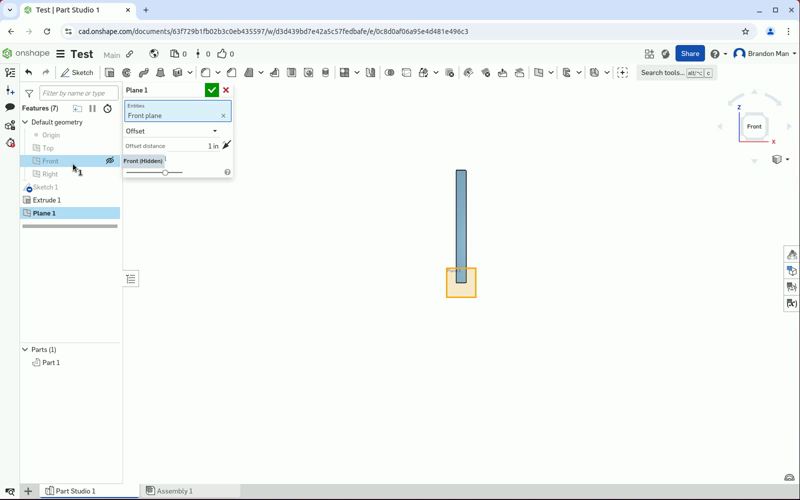
key(tab, 2)
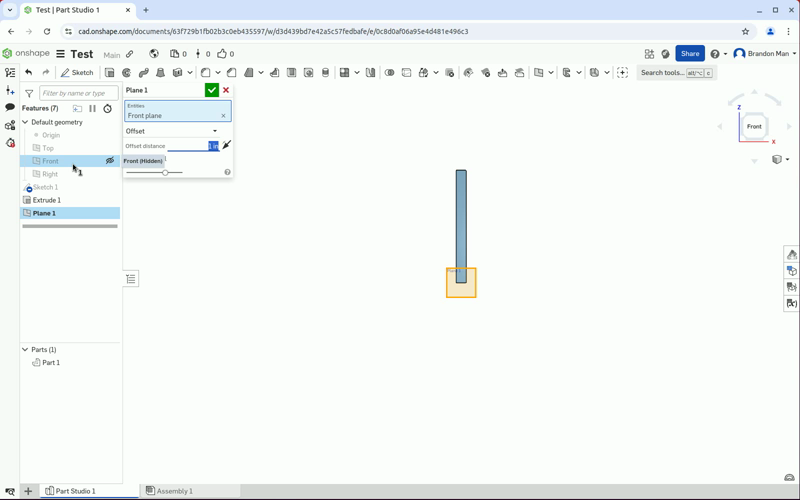
text(0.709)
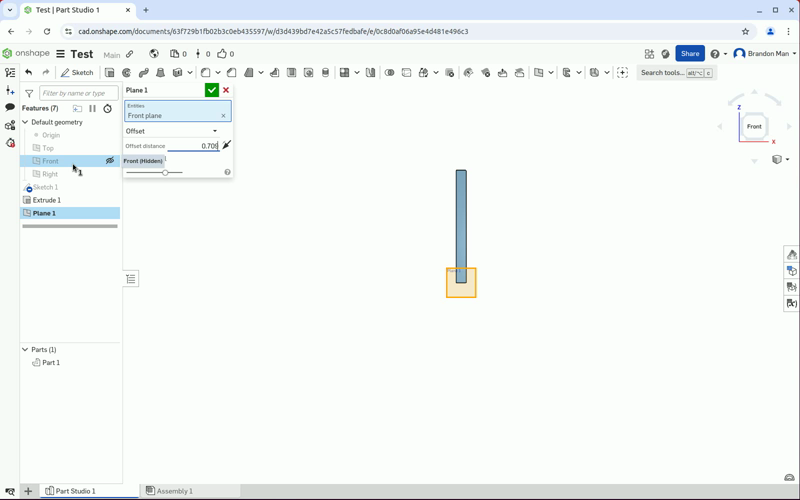
key(enter, 2)
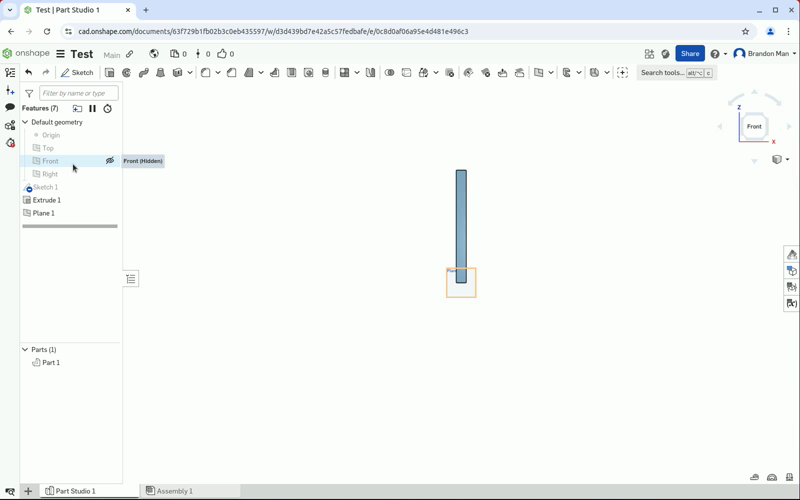
key(shift+s)
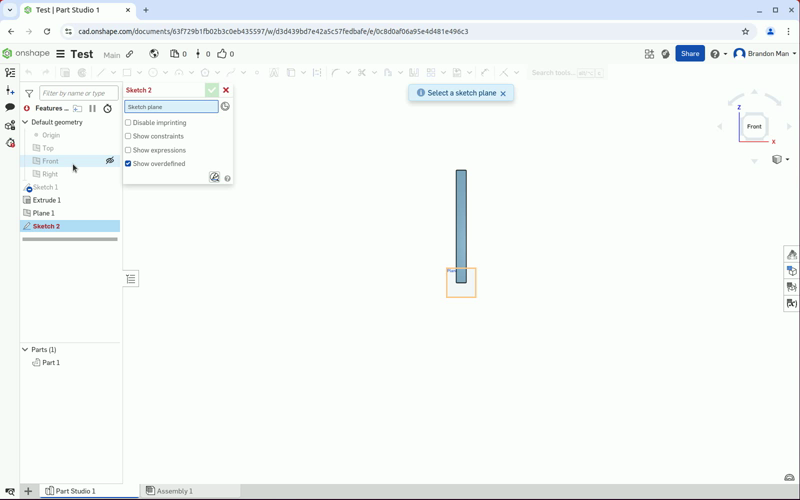
mouse_move(73, 215)
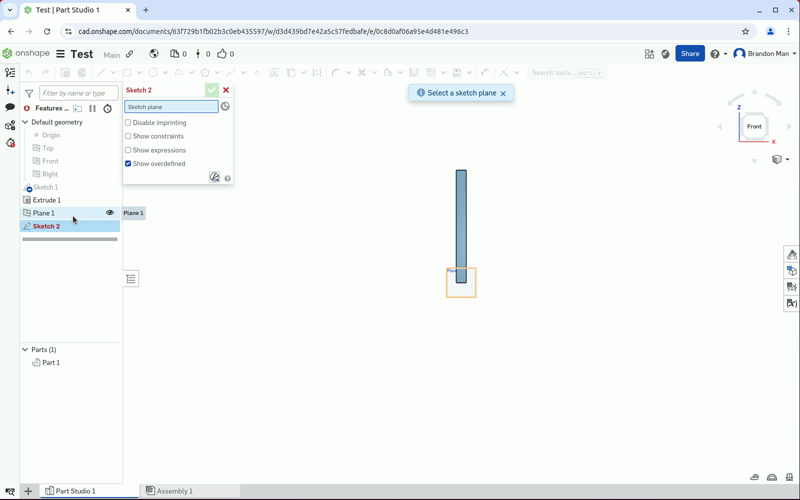
click(73, 215)
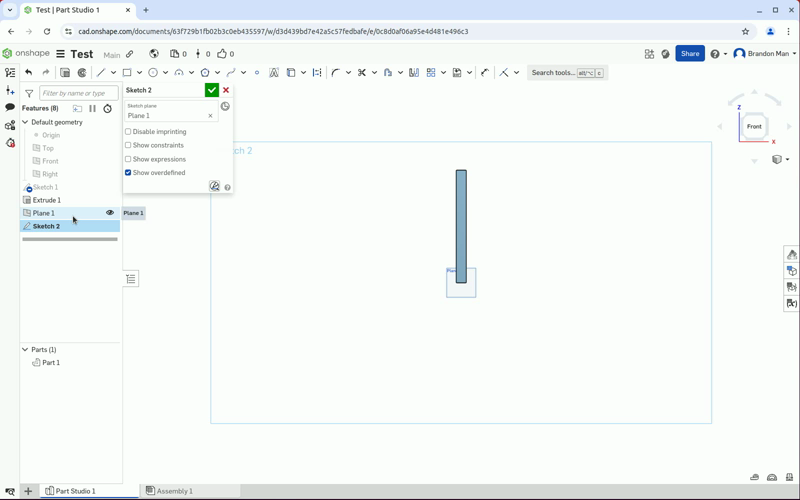
mouse_move(73, 352)
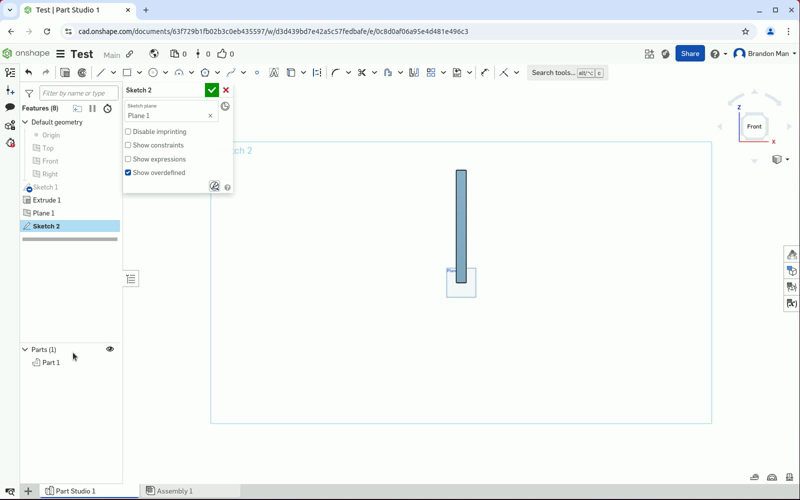
key(y)
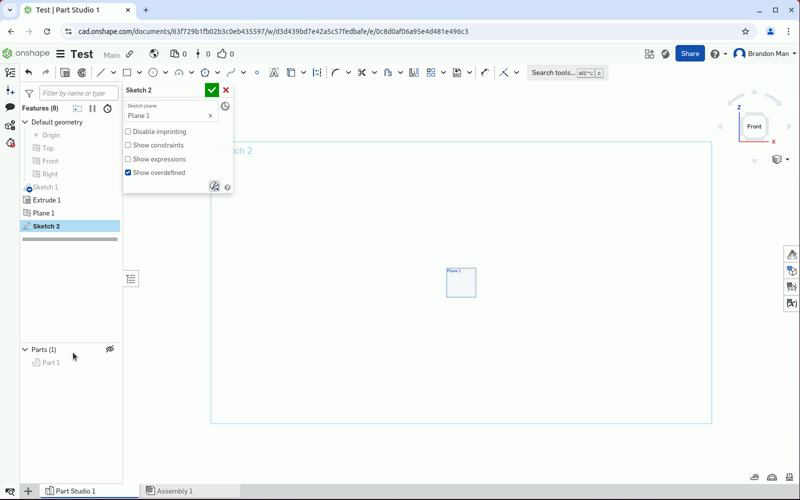
key(c)
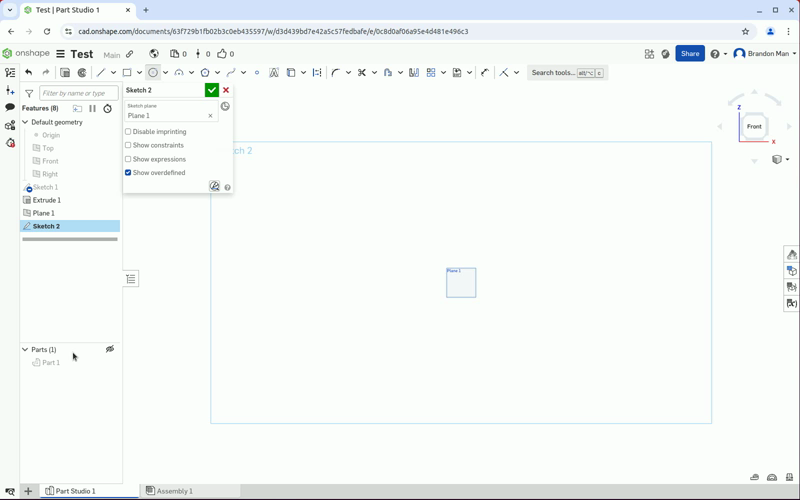
key_down(shift)
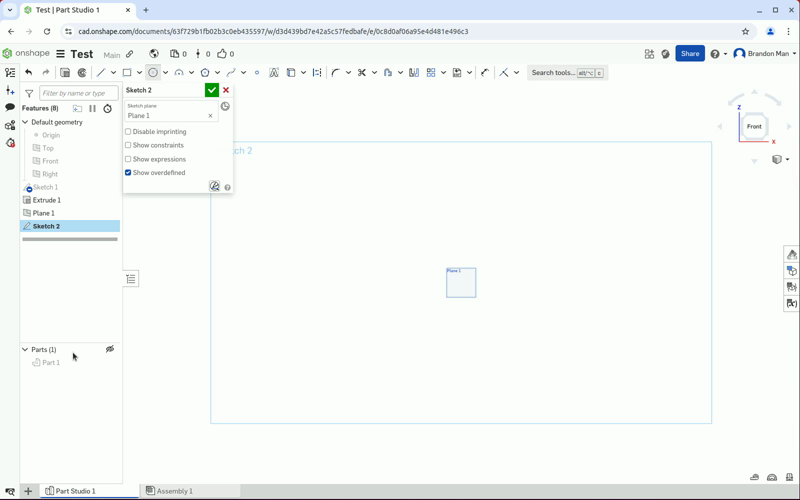
mouse_move(460, 239)
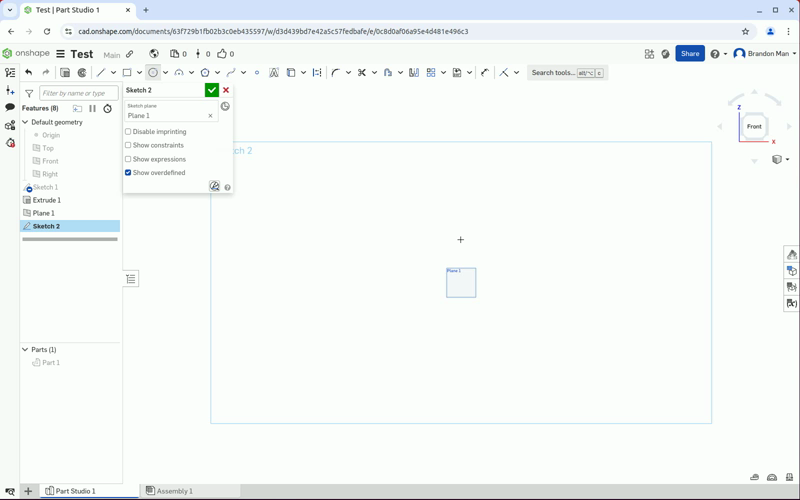
click(460, 239)
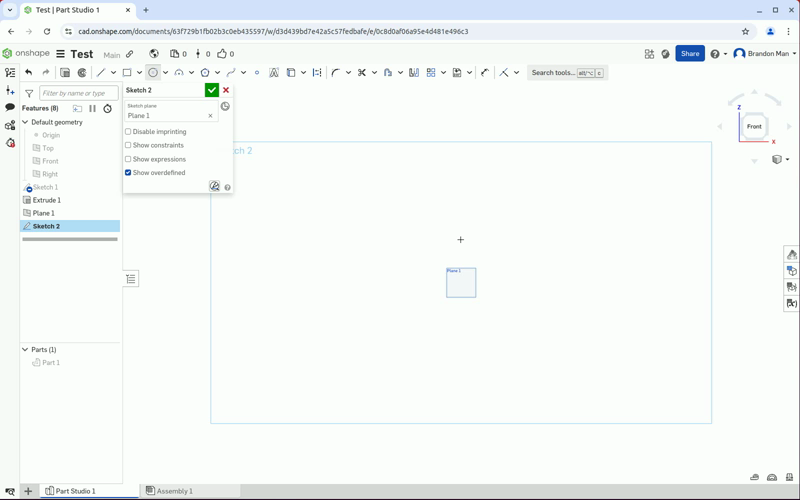
key_up(shift)
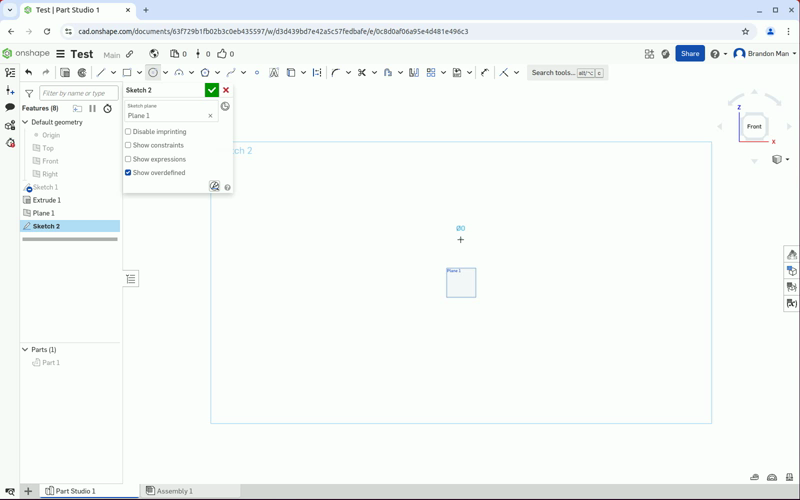
mouse_move(461, 239)
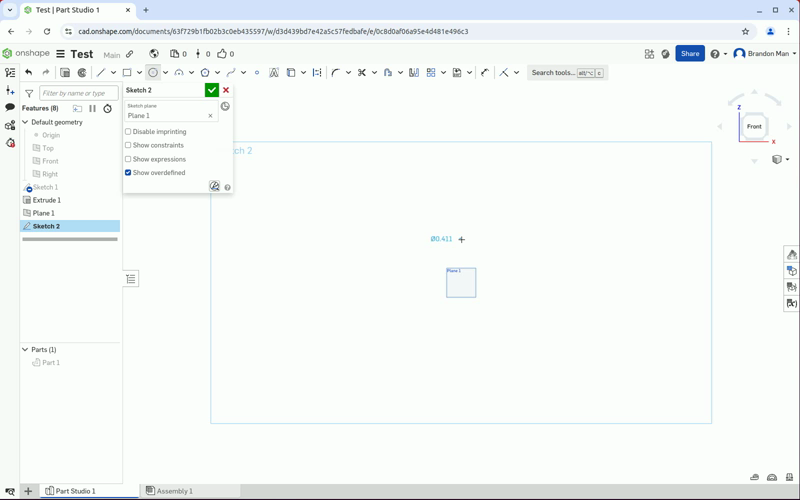
scroll(6)
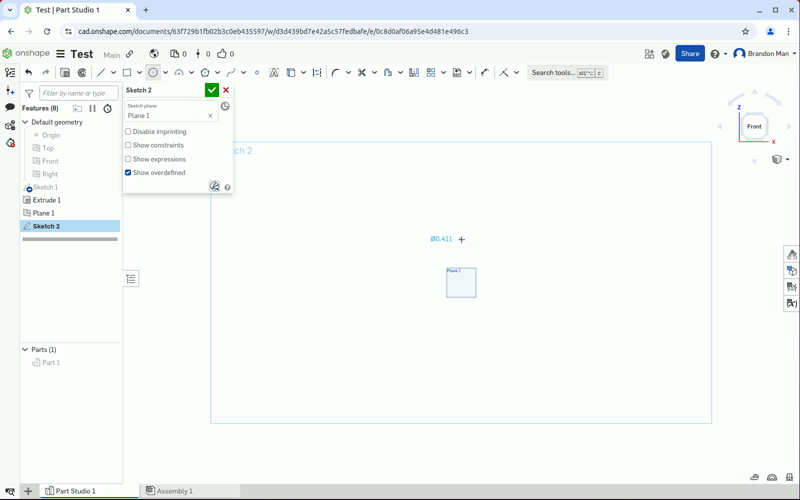
scroll(6)
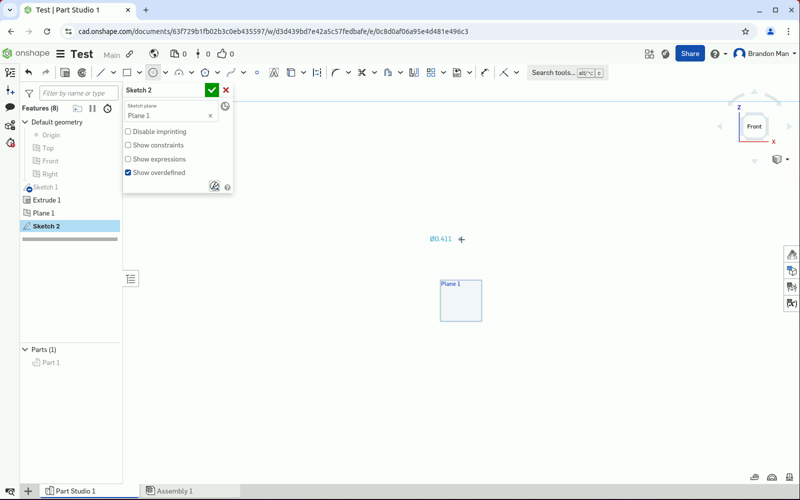
scroll(6)
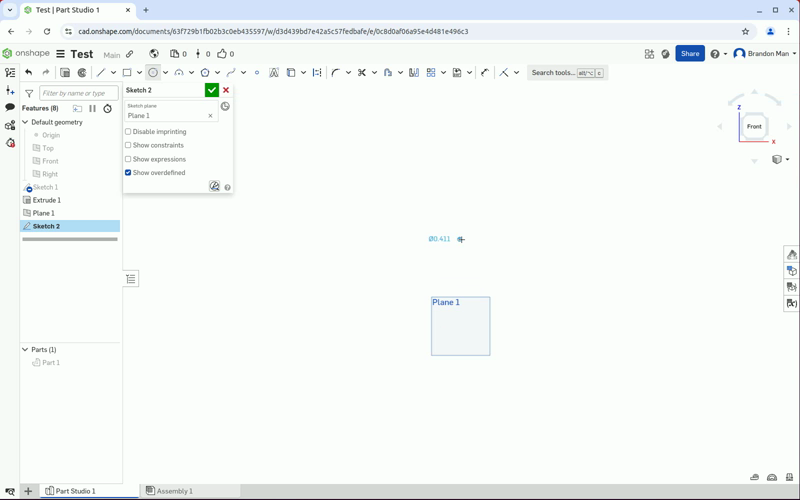
scroll(6)
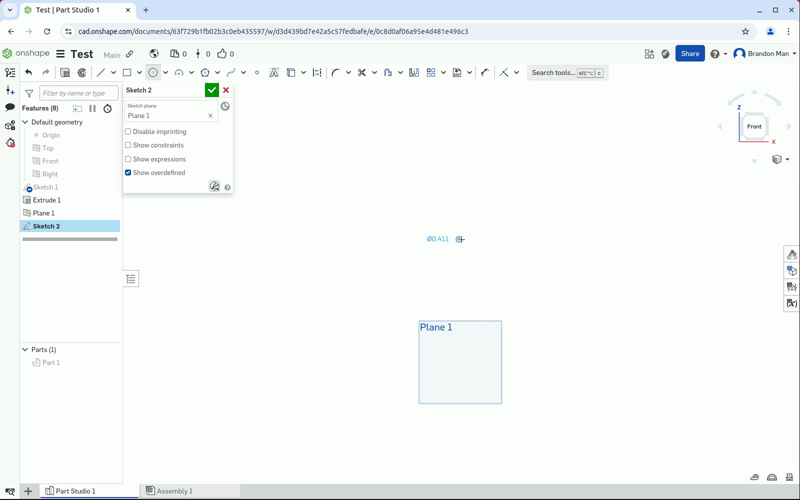
scroll(6)
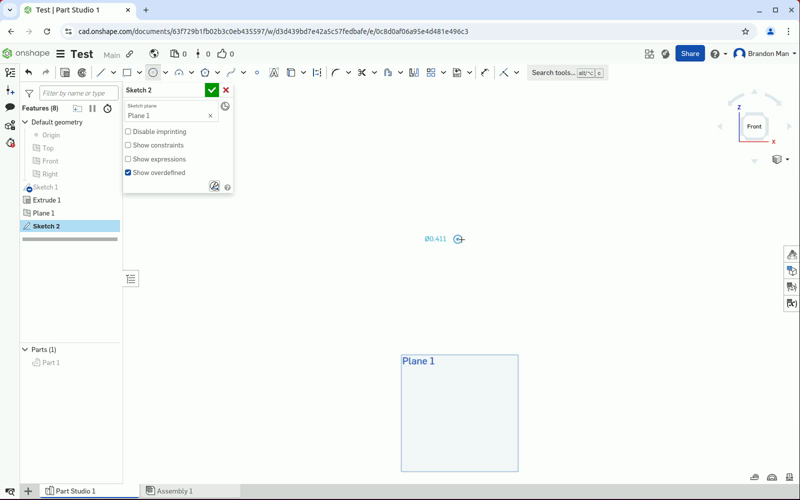
scroll(6)
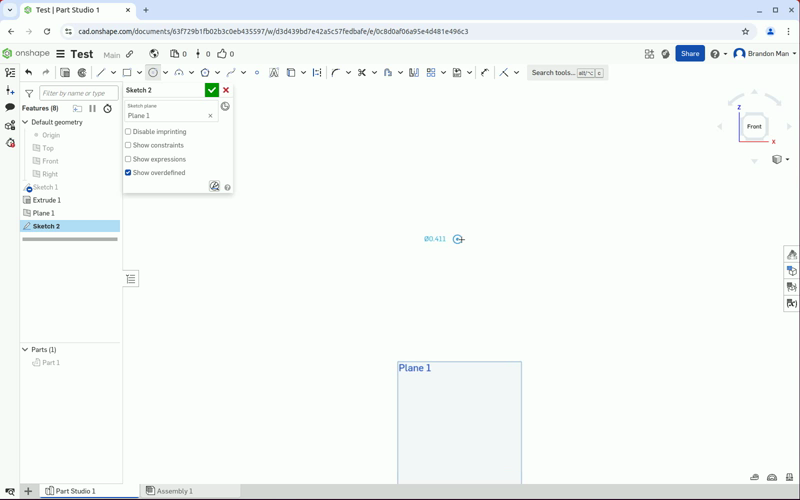
scroll(6)
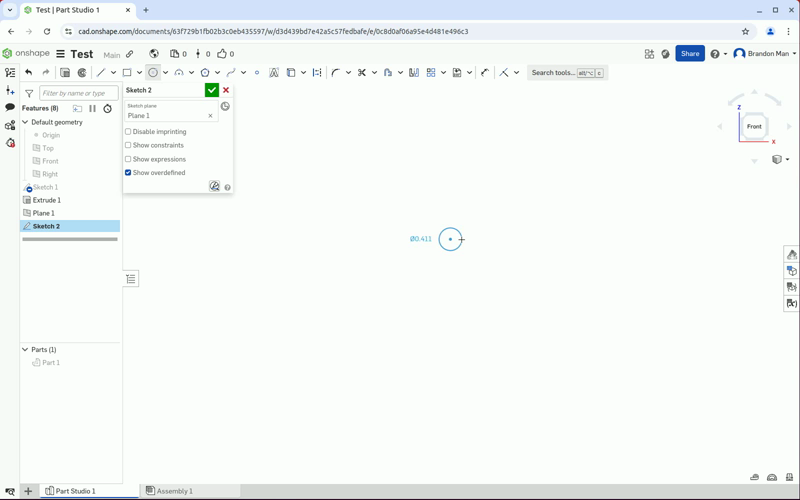
click(461, 239)
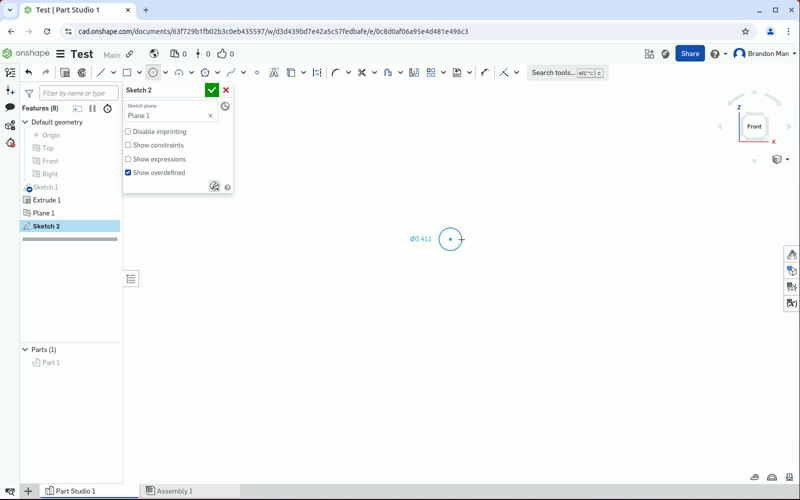
scroll(-6)
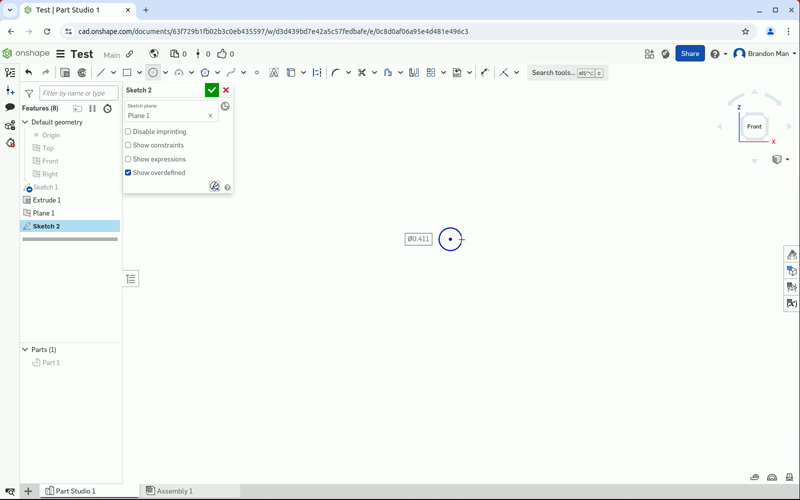
scroll(-6)
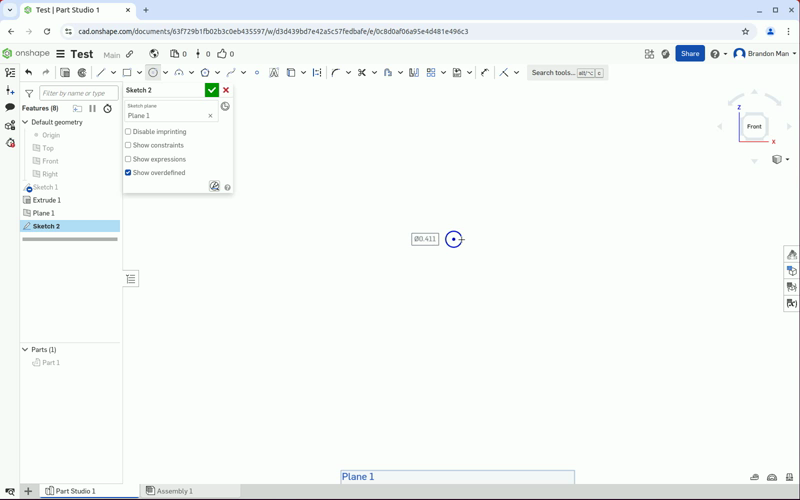
scroll(-6)
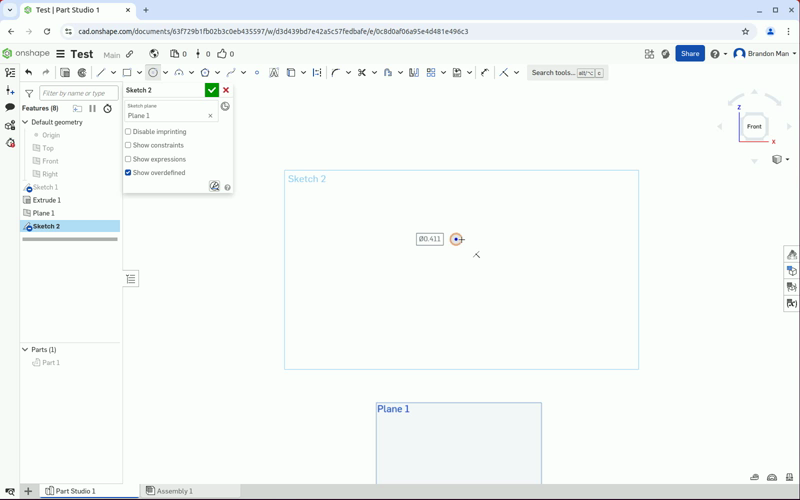
scroll(-6)
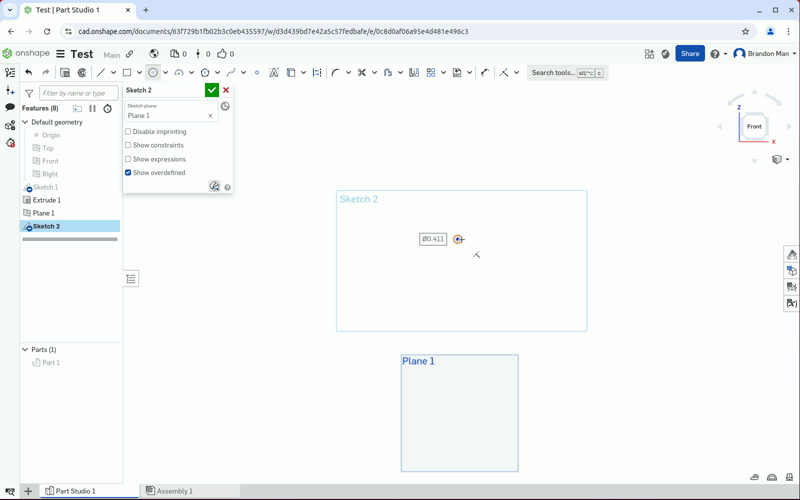
scroll(-6)
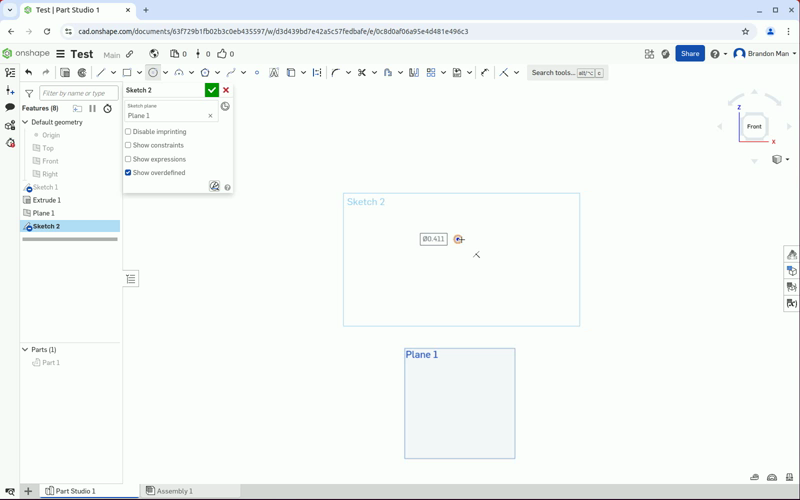
scroll(-6)
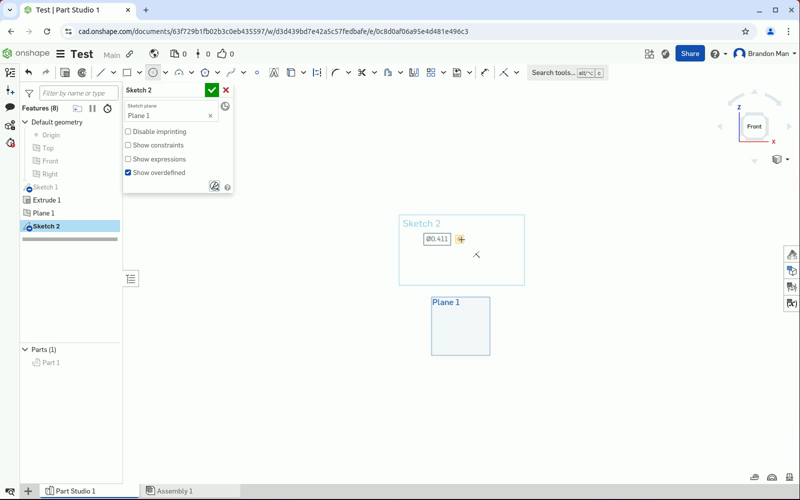
scroll(-6)
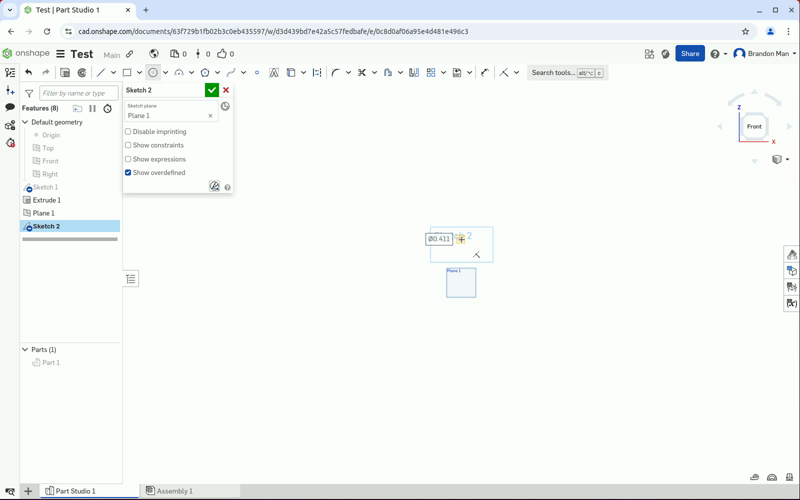
key(esc)
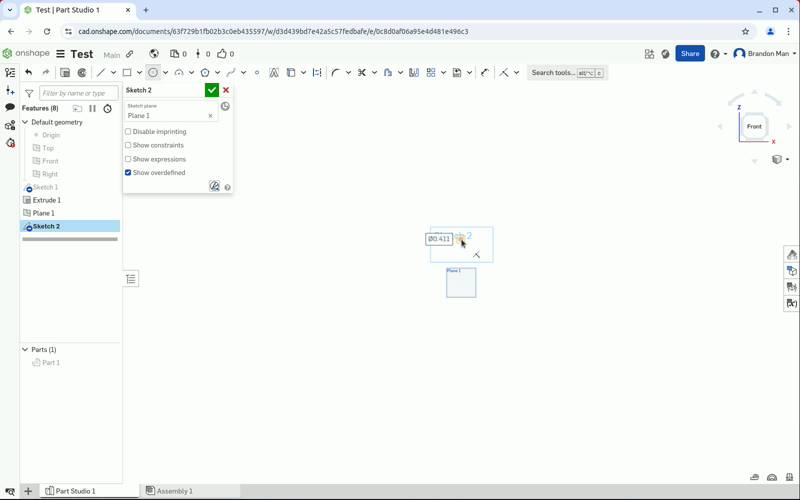
mouse_move(460, 240)
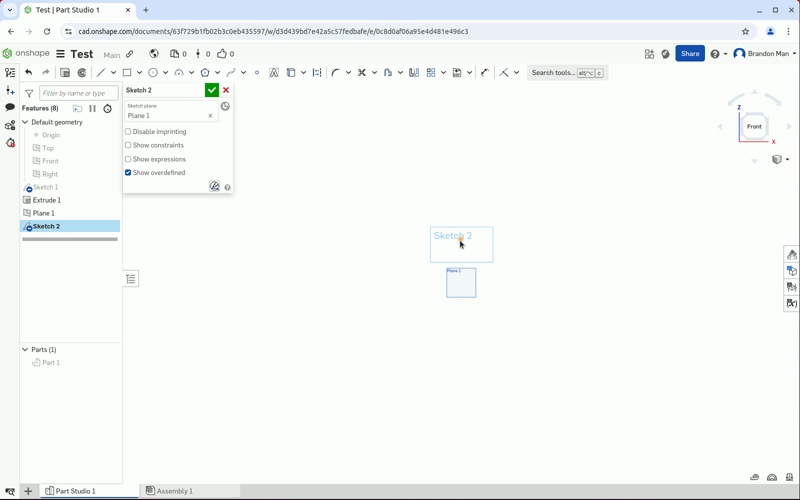
scroll(6)
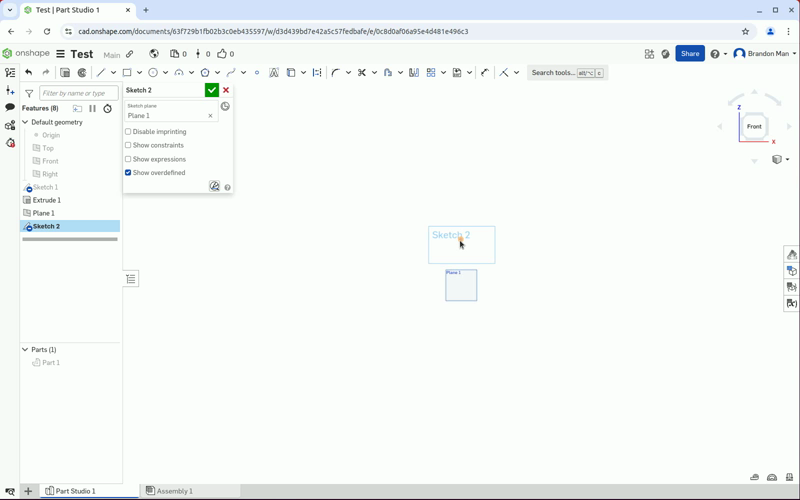
scroll(6)
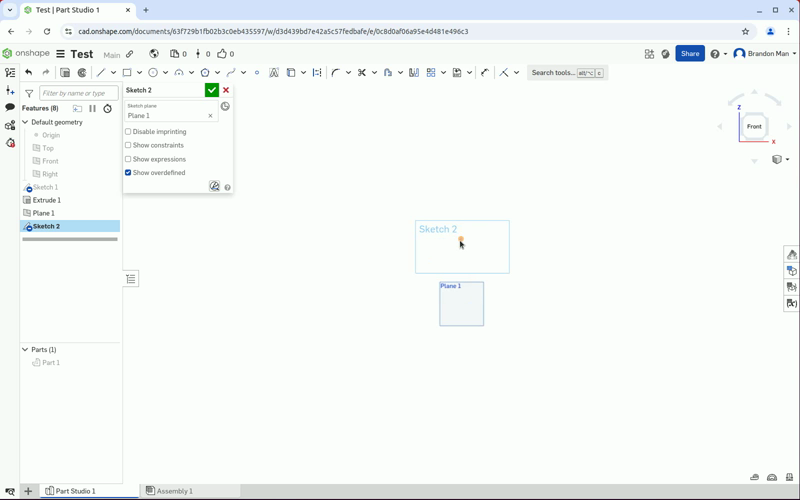
scroll(6)
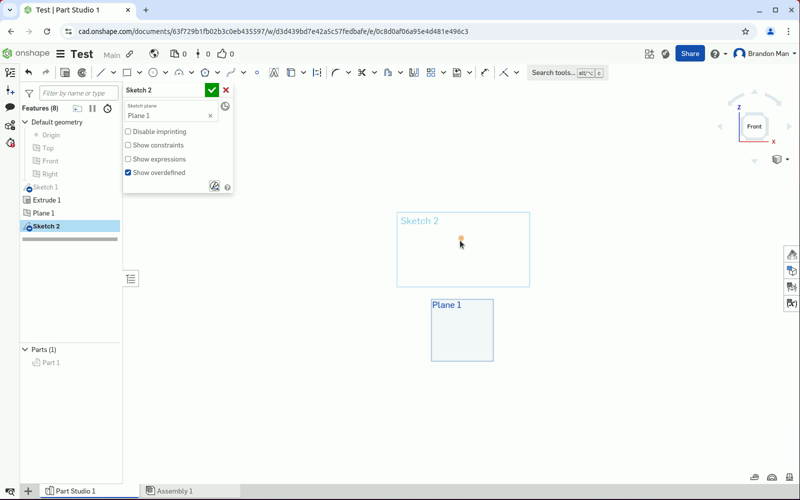
scroll(6)
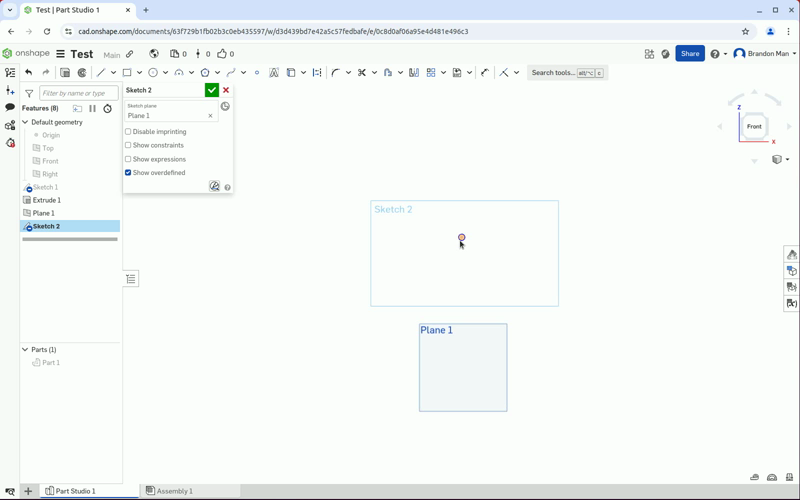
scroll(6)
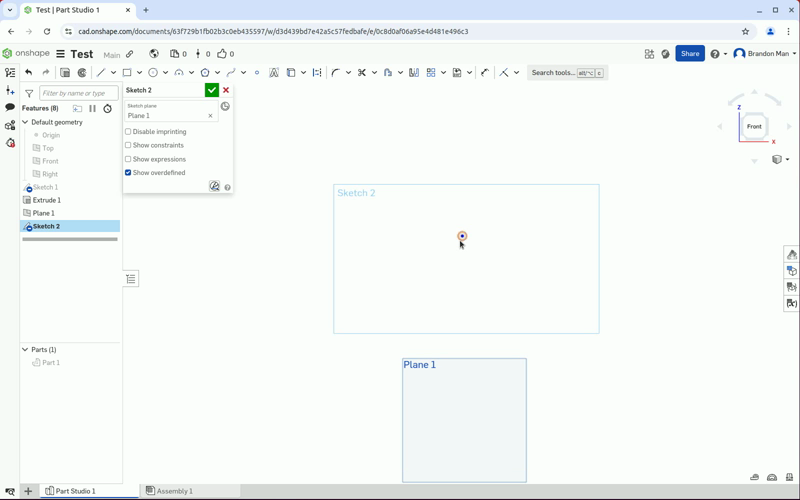
scroll(6)
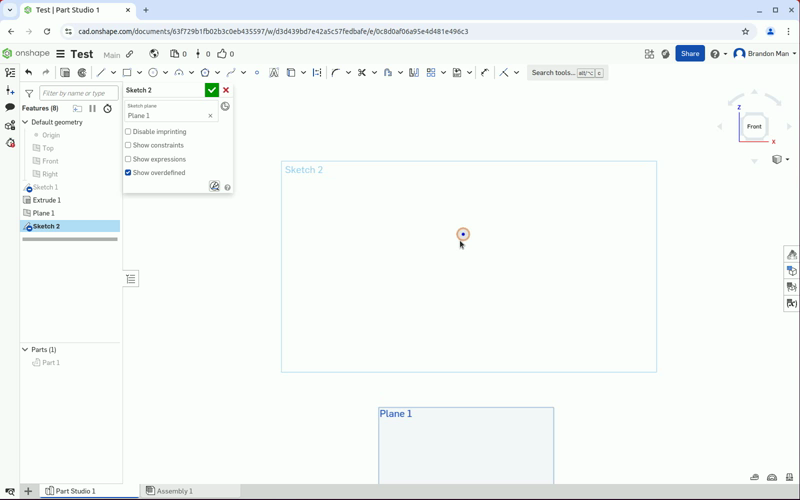
scroll(6)
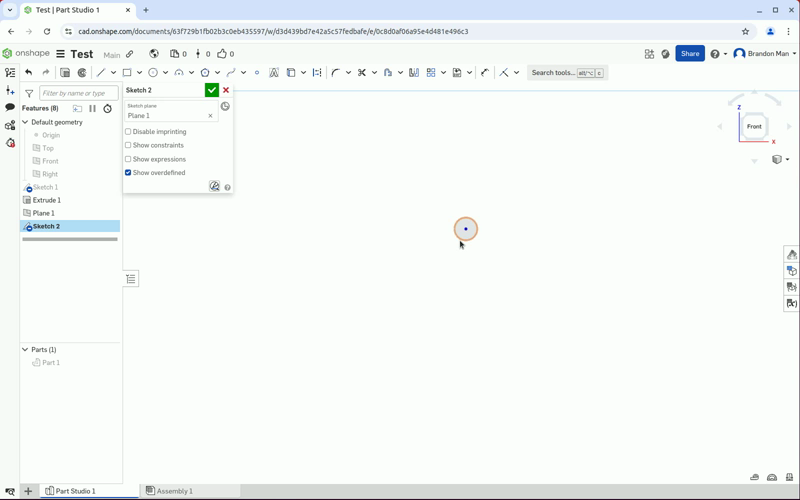
click(460, 240)
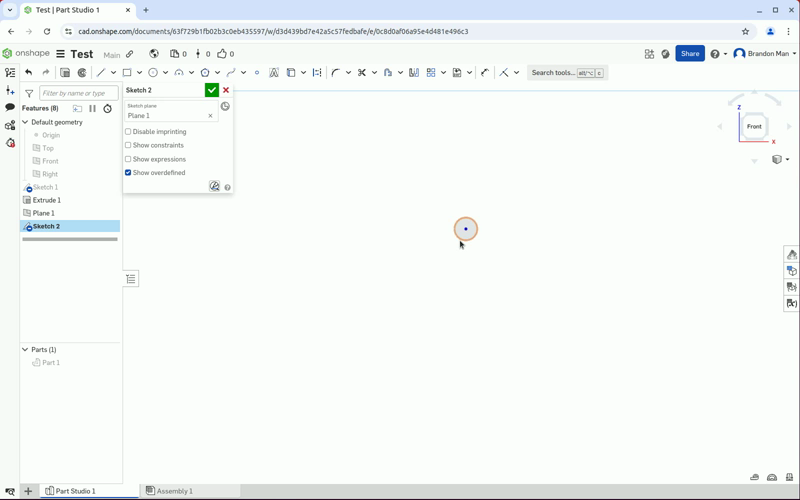
scroll(-6)
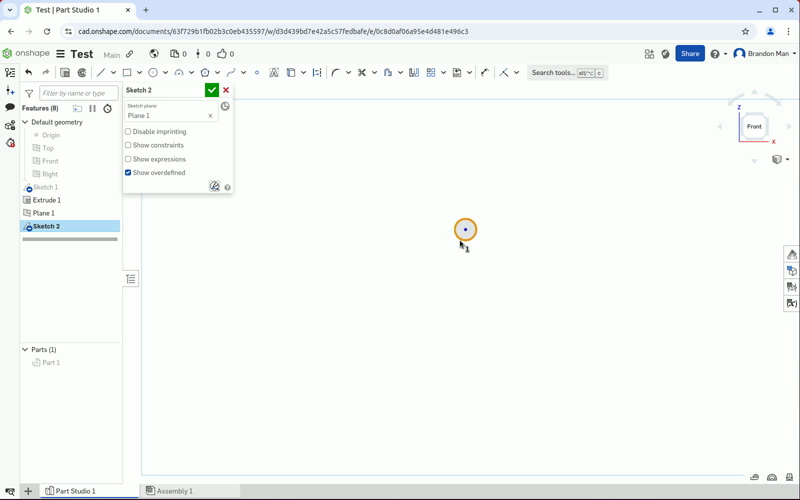
scroll(-6)
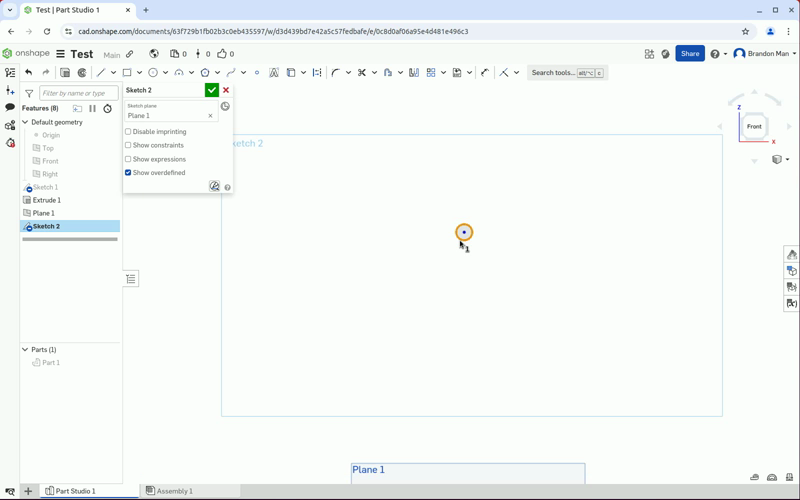
scroll(-6)
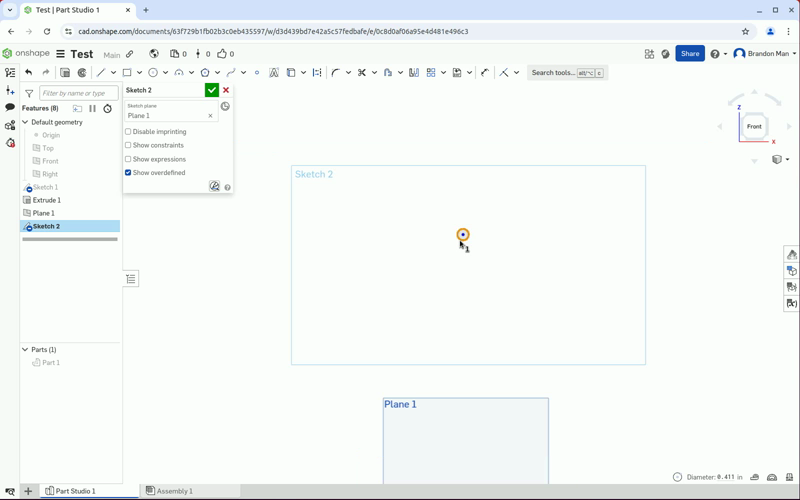
scroll(-6)
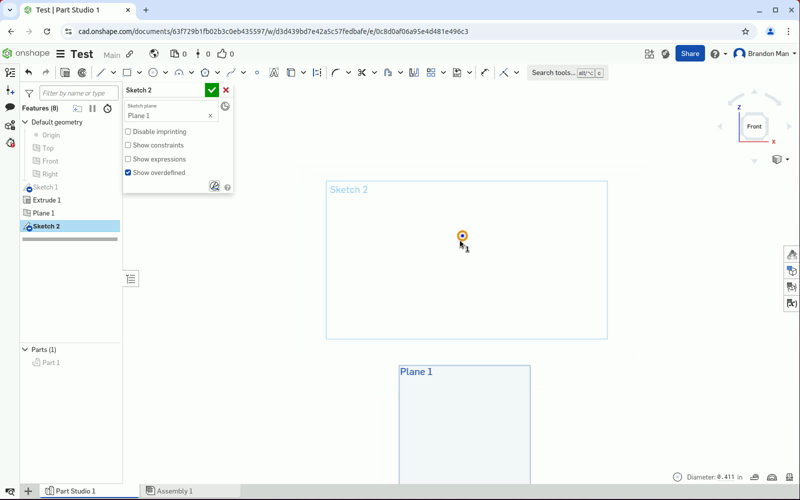
scroll(-6)
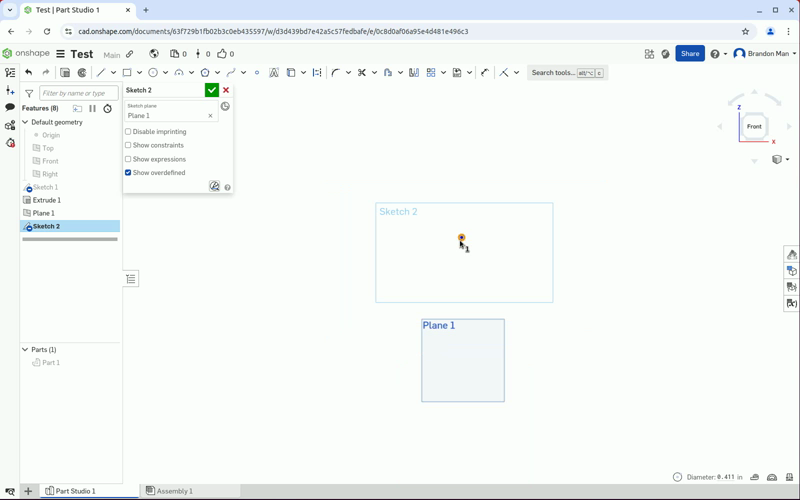
scroll(-6)
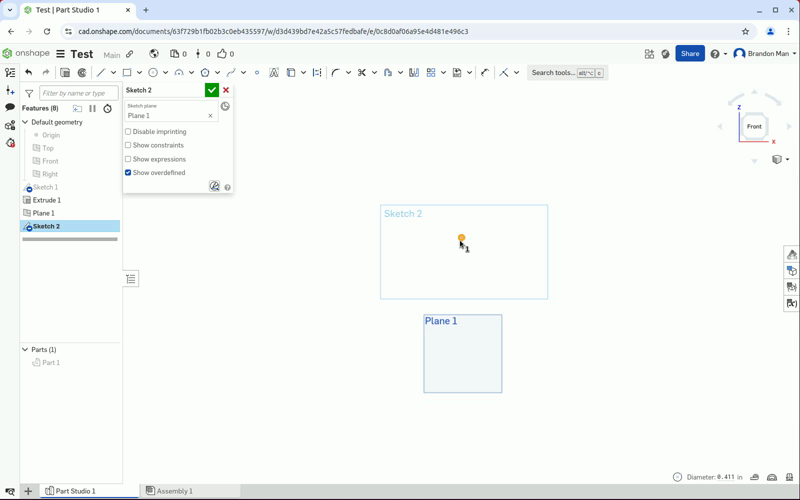
scroll(-6)
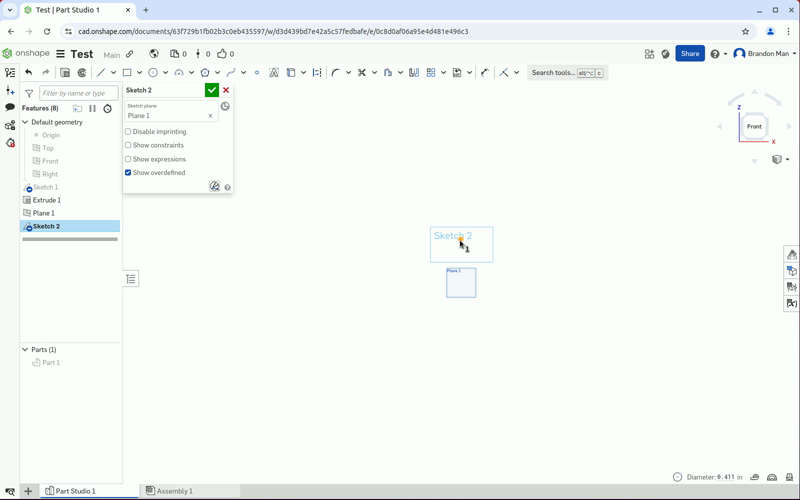
mouse_move(73, 352)
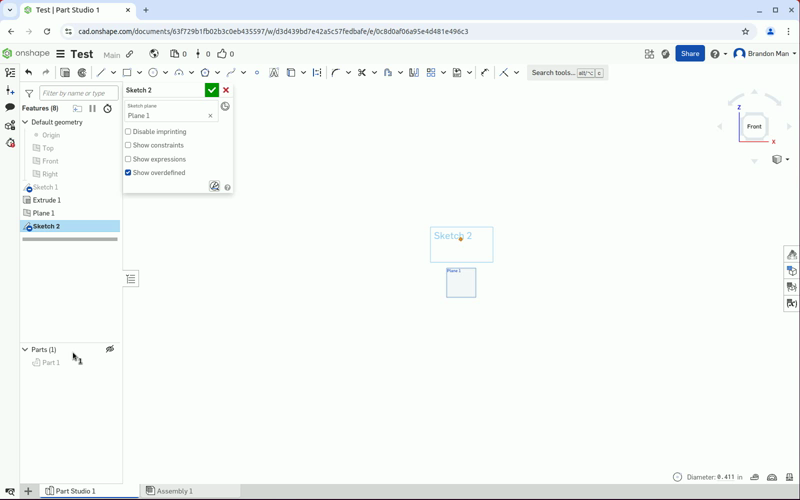
key(shift+y)
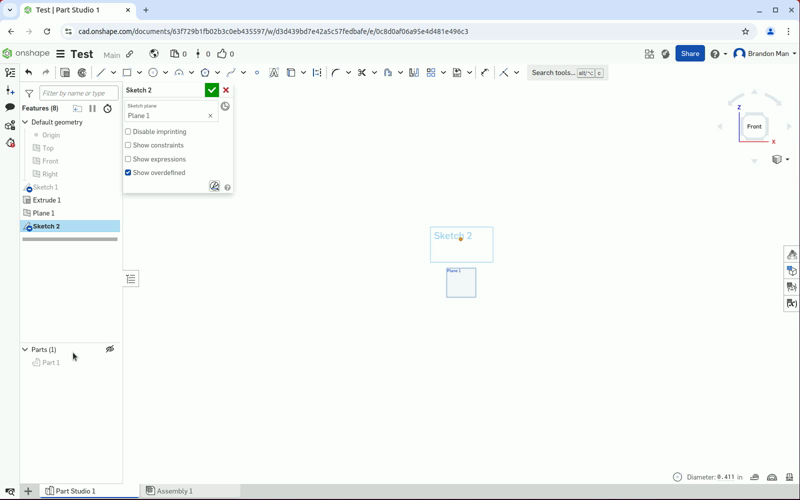
key(shift+e)
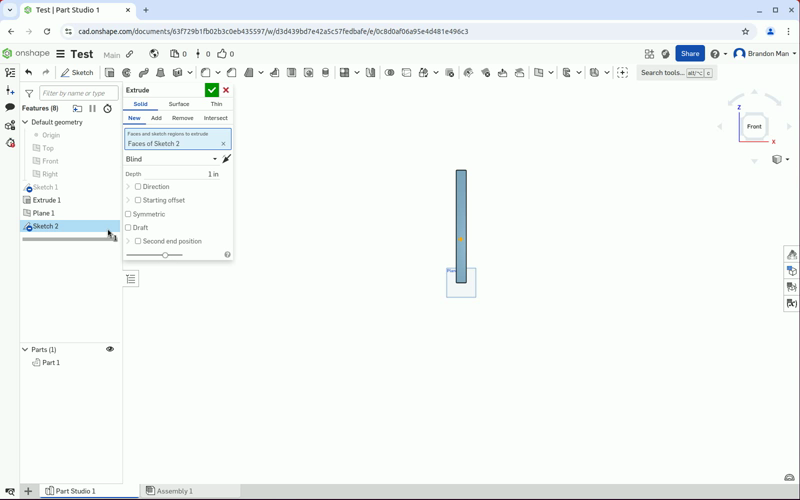
mouse_move(143, 106)
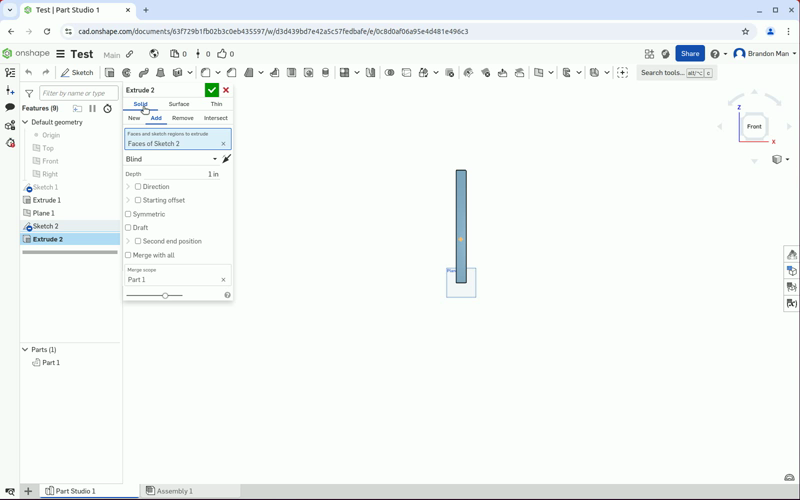
click(143, 106)
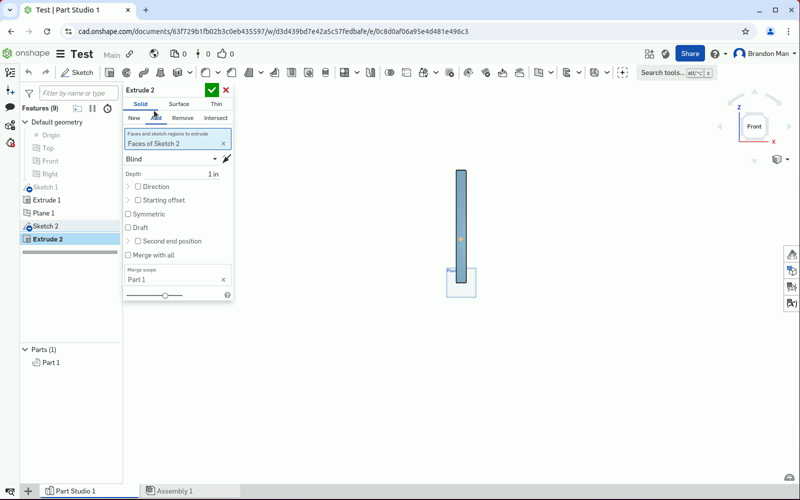
mouse_move(186, 120)
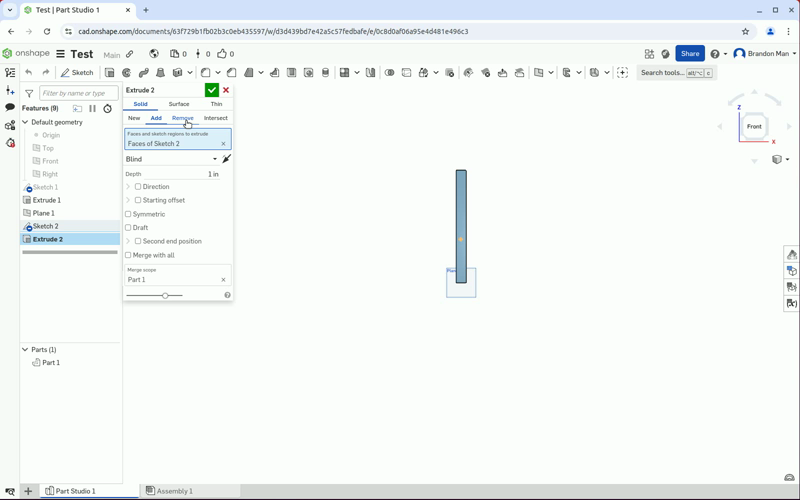
click(186, 120)
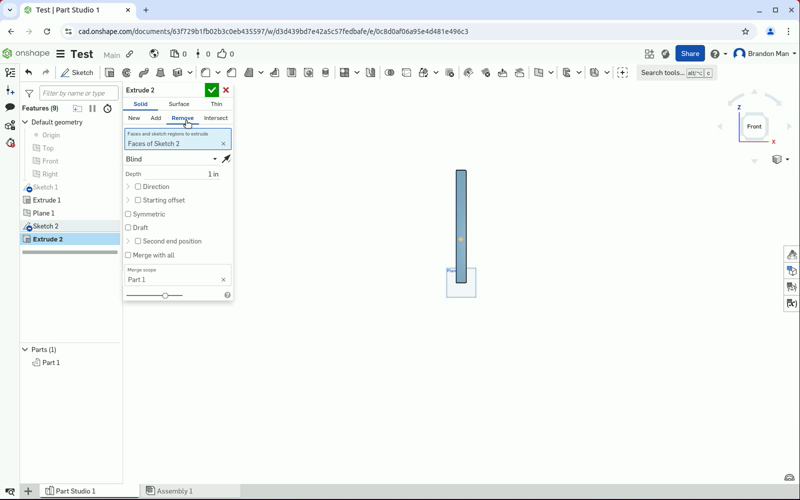
key(tab, 4)
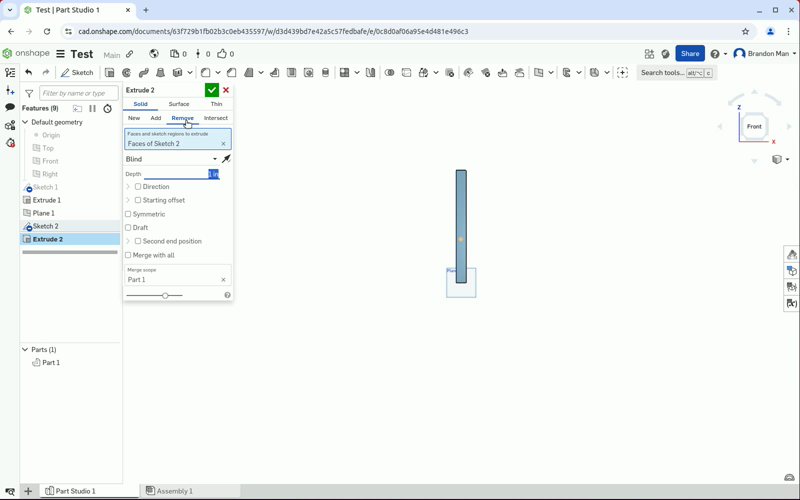
text(1.204)
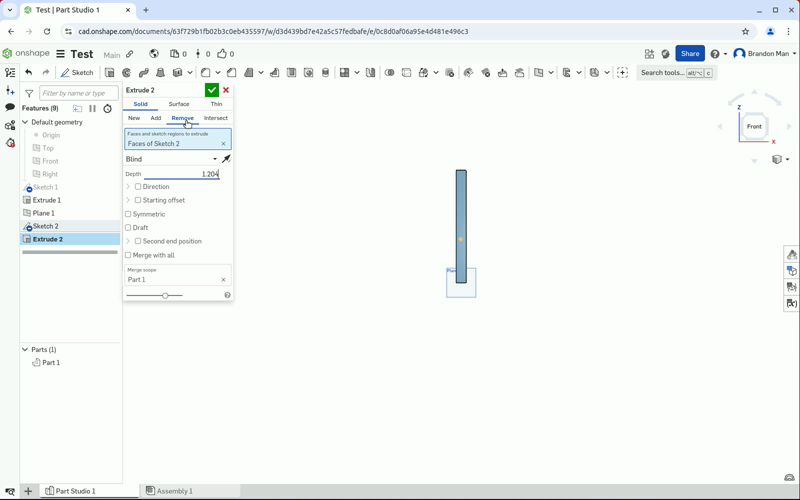
key(tab, 6)
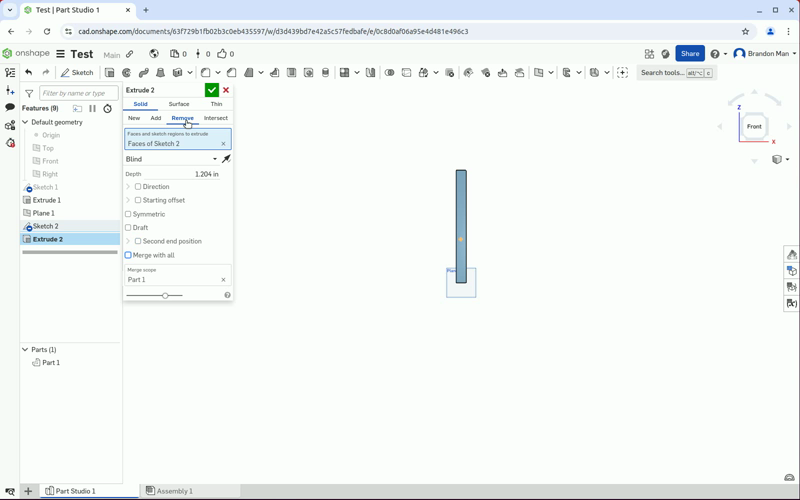
key(space)
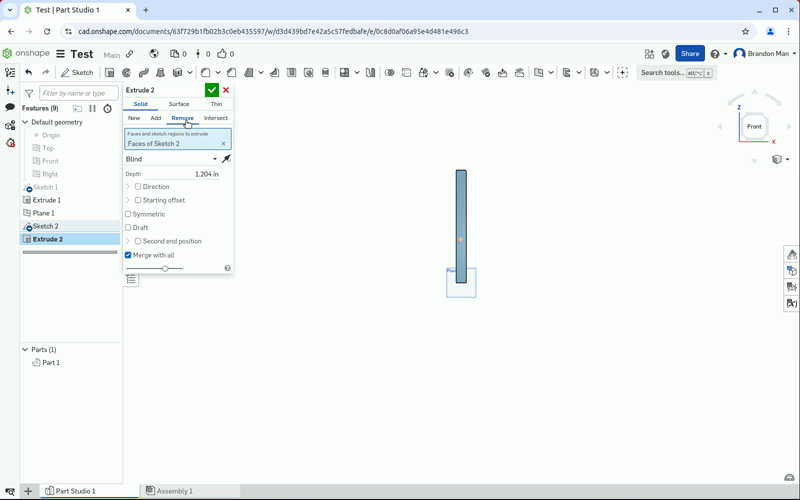
key(enter)
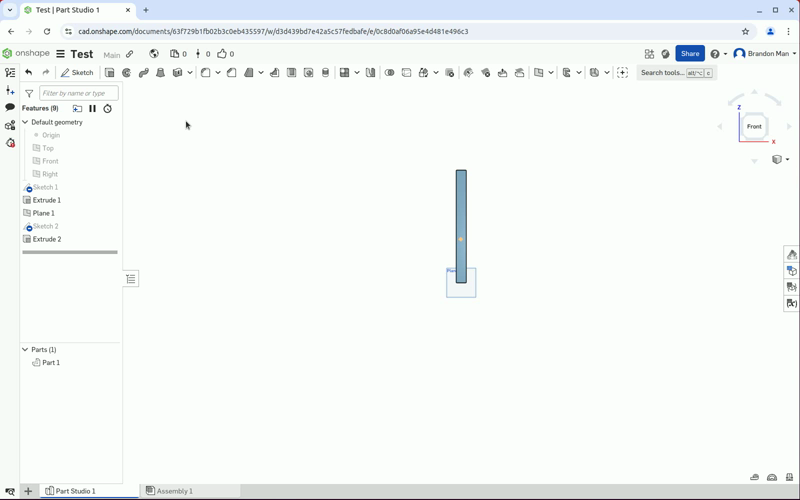
key(shift+h)
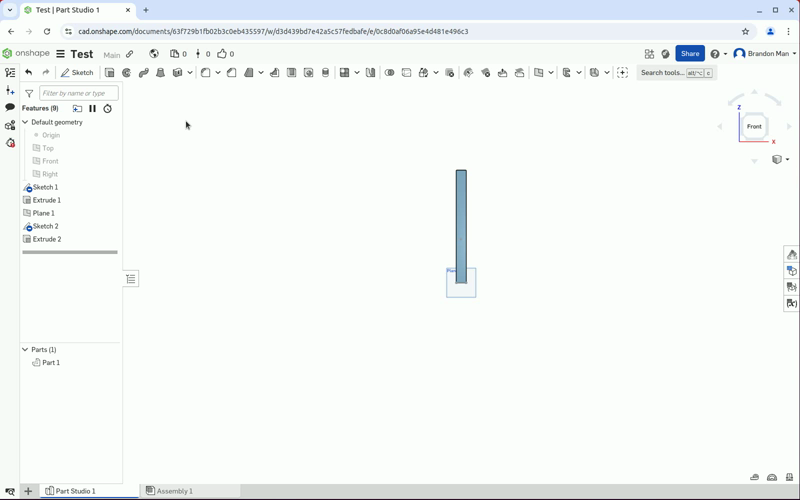
key(shift+h)
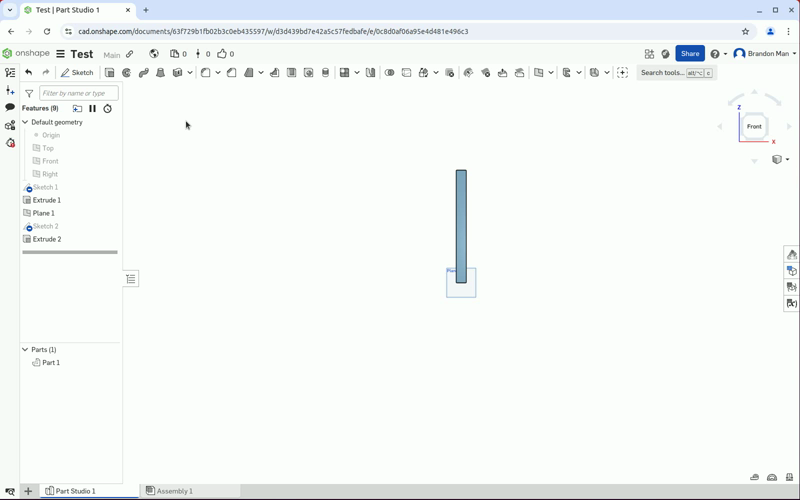
mouse_move(73, 189)
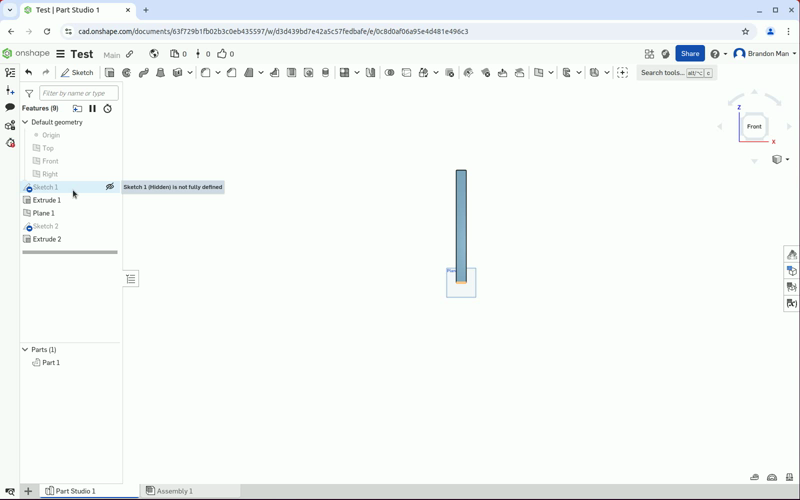
click(73, 189)
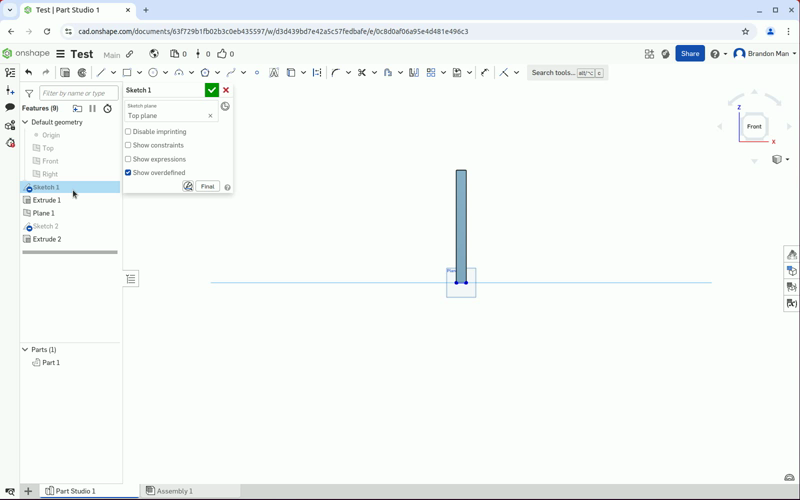
mouse_move(229, 92)
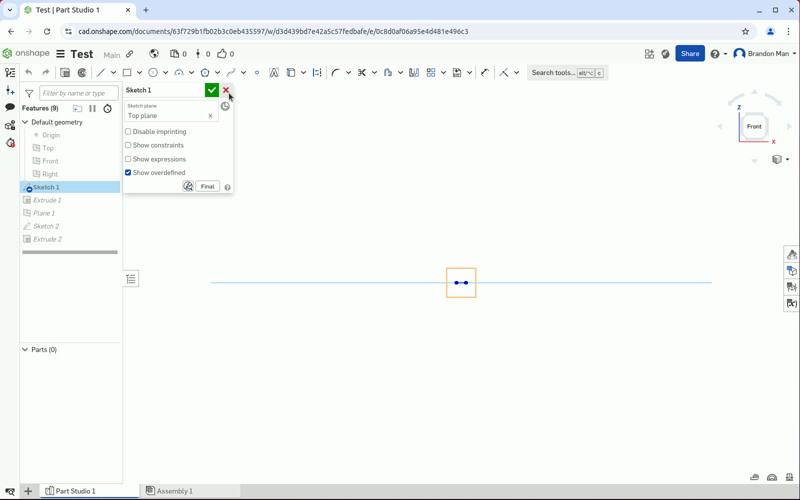
click(229, 92)
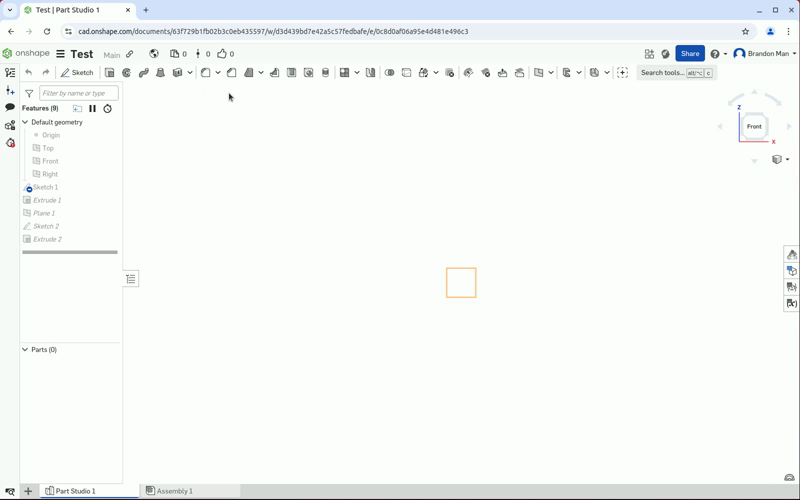
key(shift+s)
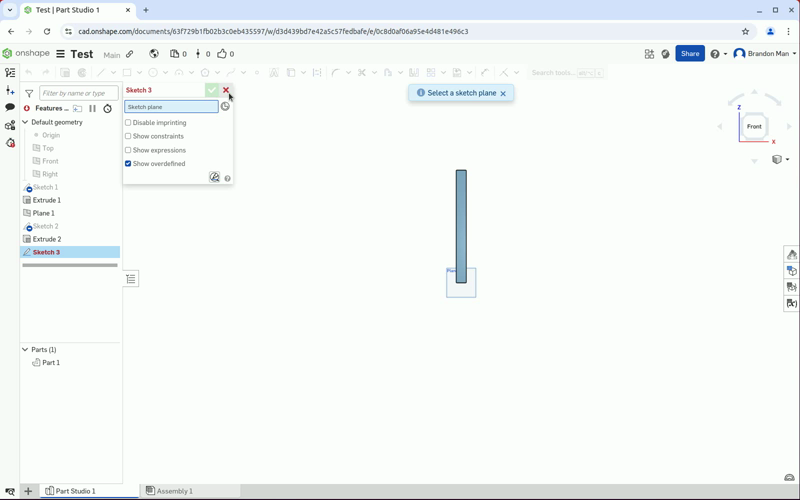
mouse_move(73, 215)
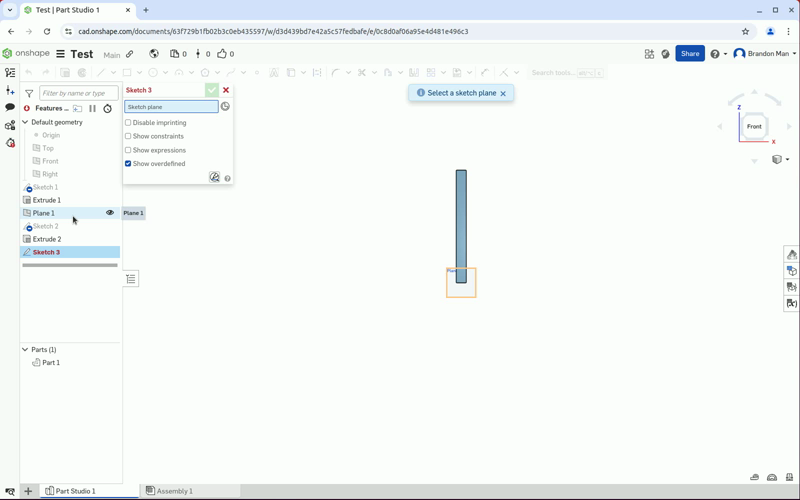
click(73, 215)
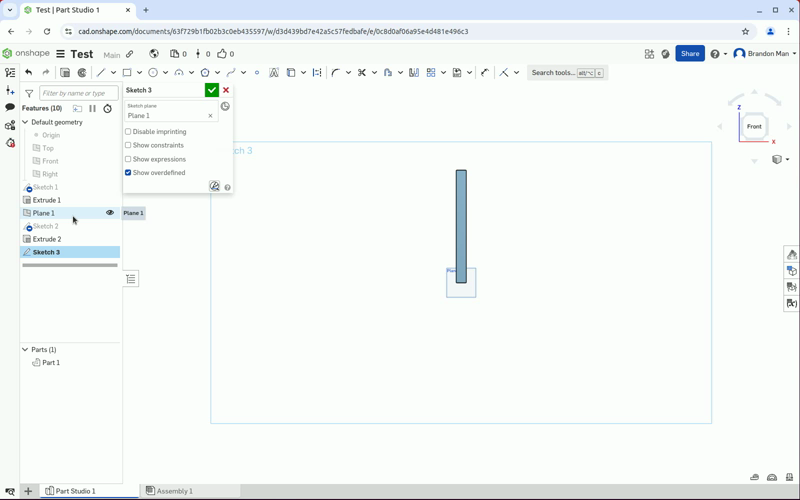
mouse_move(73, 352)
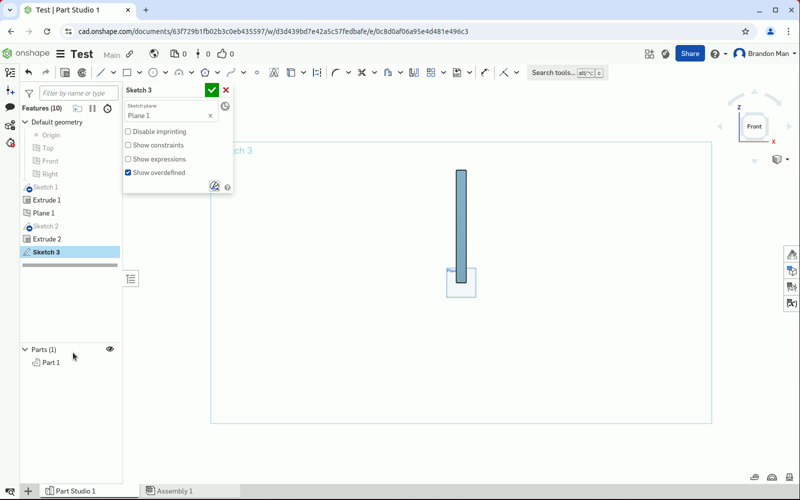
key(y)
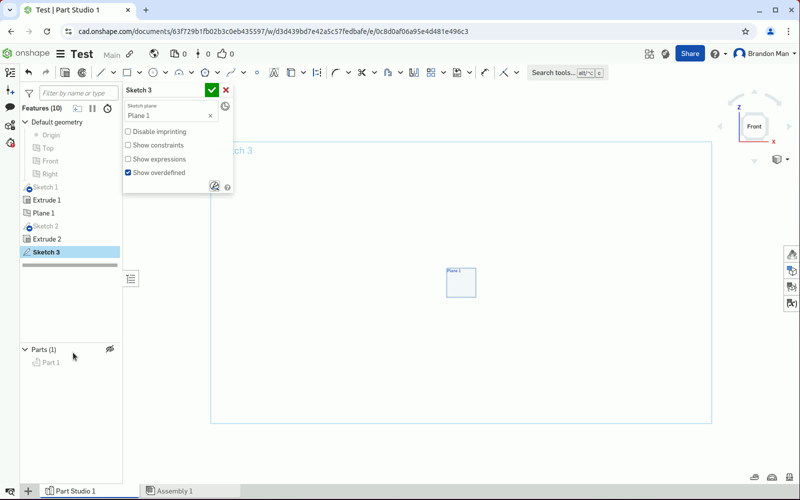
key(c)
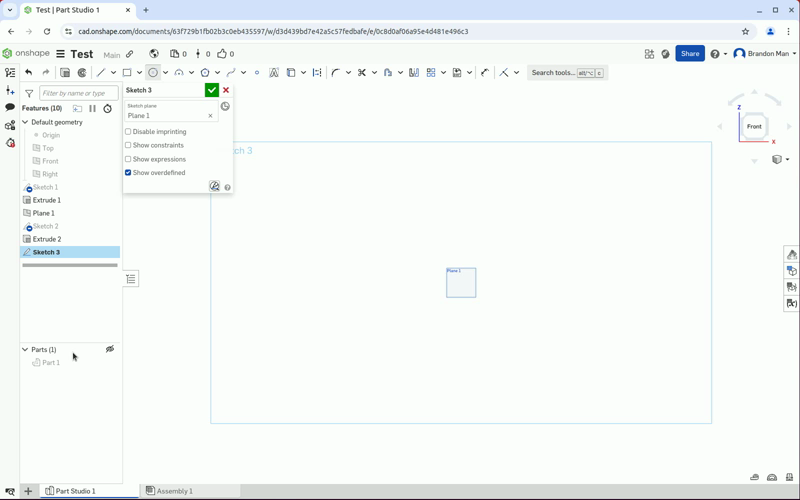
key_down(shift)
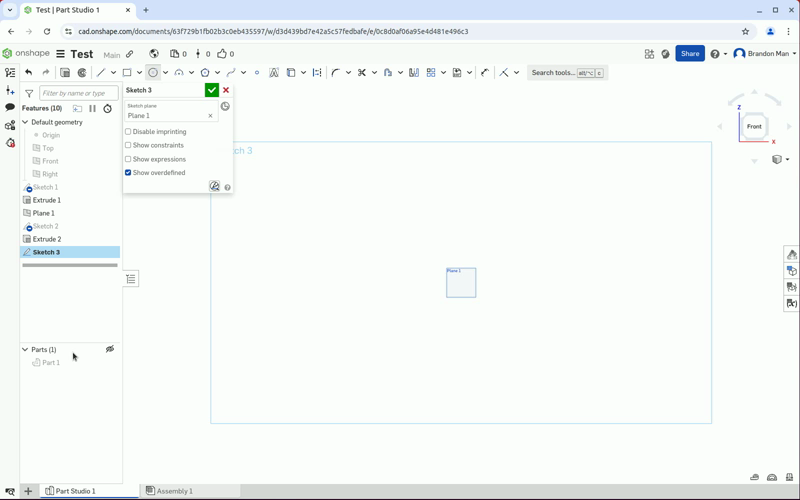
mouse_move(460, 201)
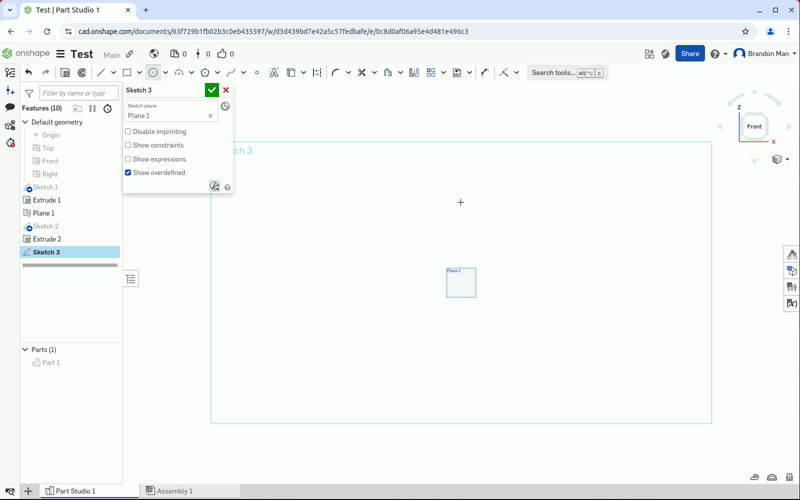
click(460, 201)
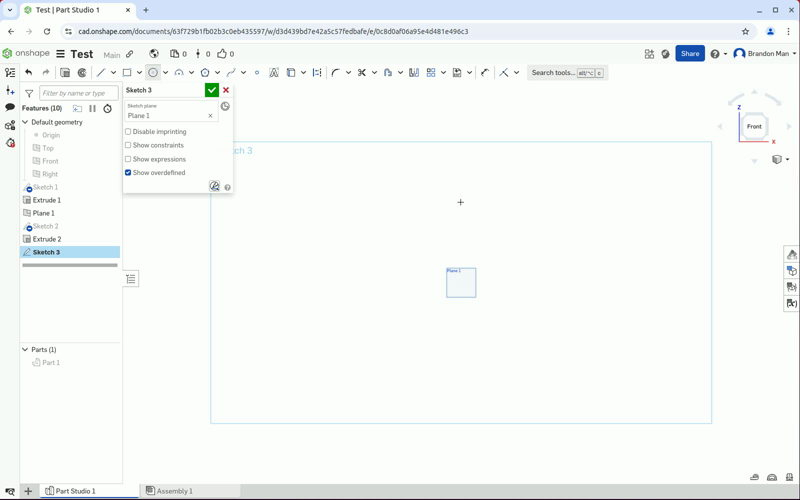
key_up(shift)
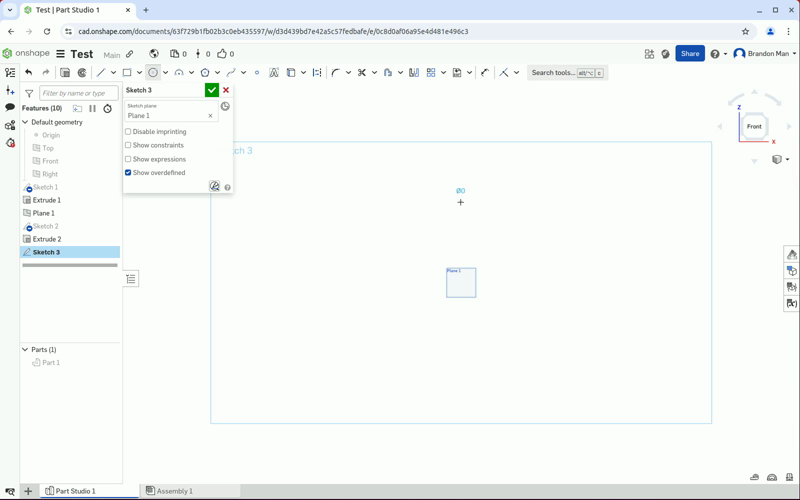
mouse_move(461, 201)
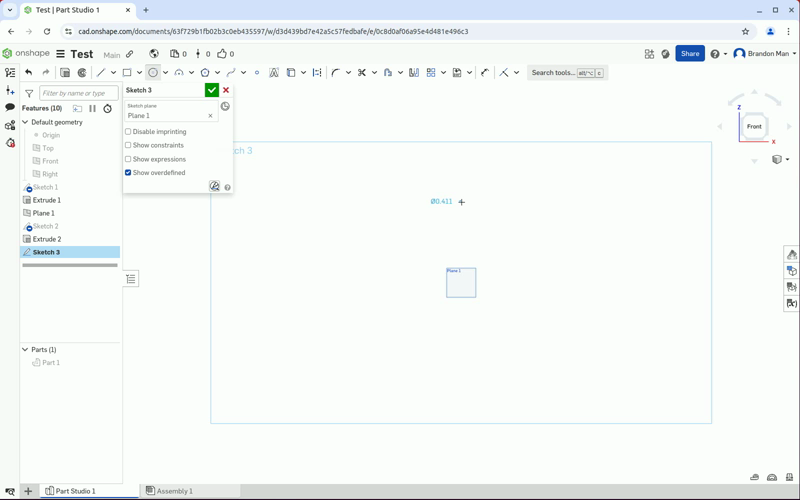
scroll(6)
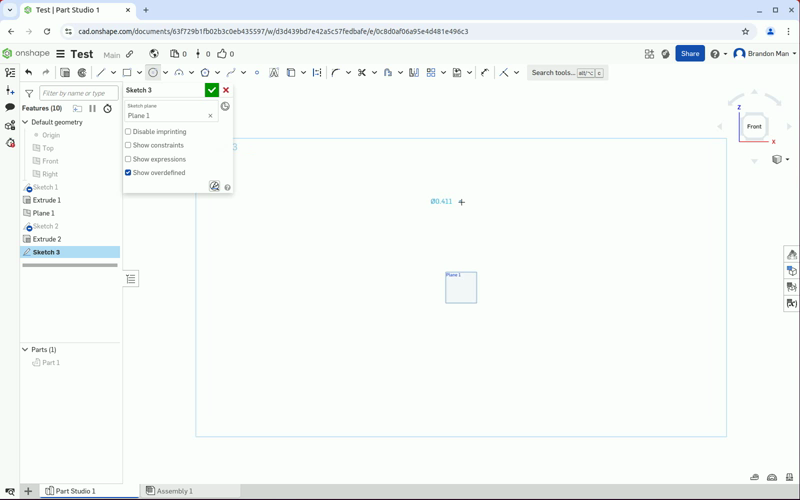
scroll(6)
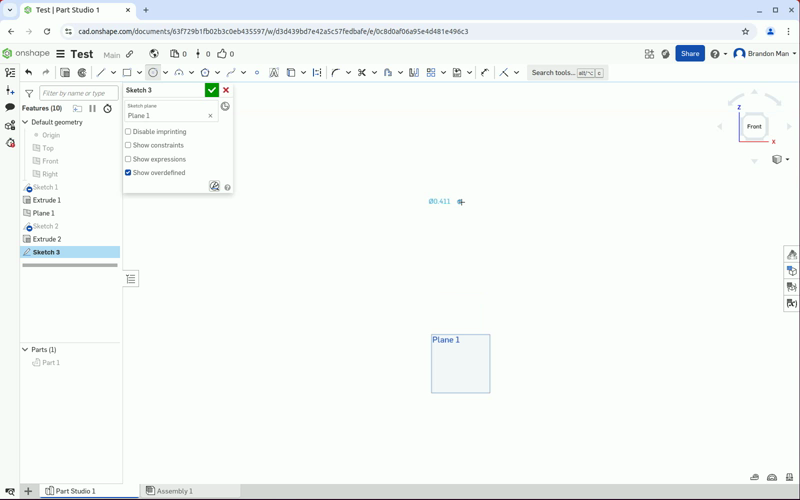
scroll(6)
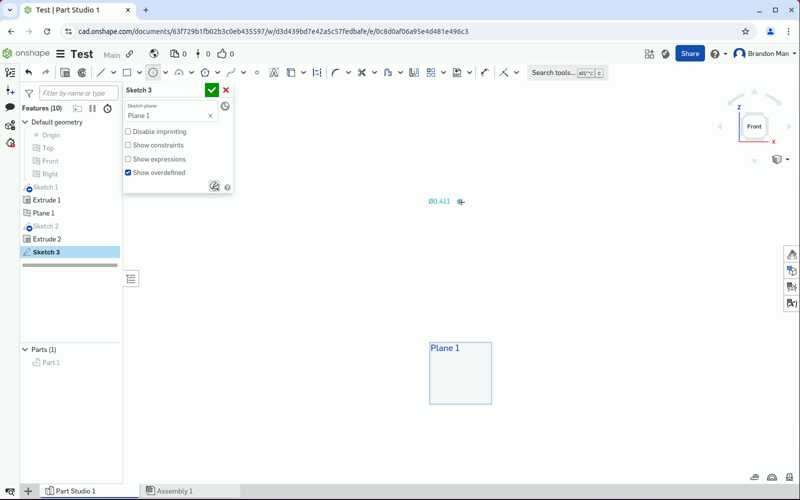
scroll(6)
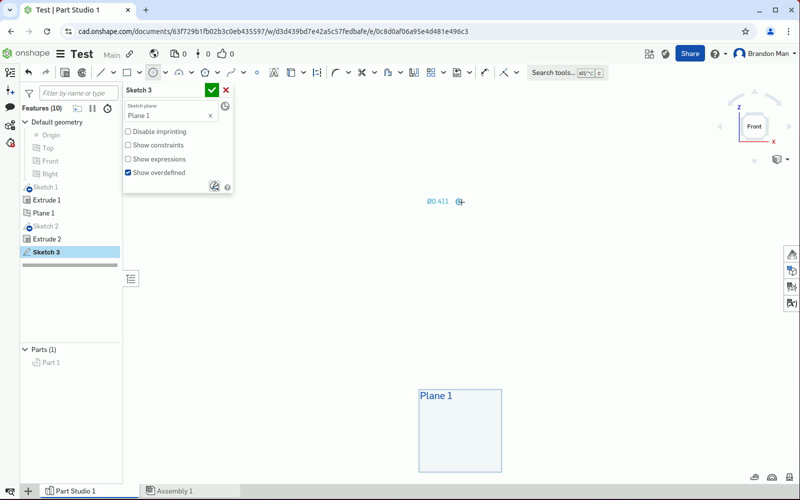
scroll(6)
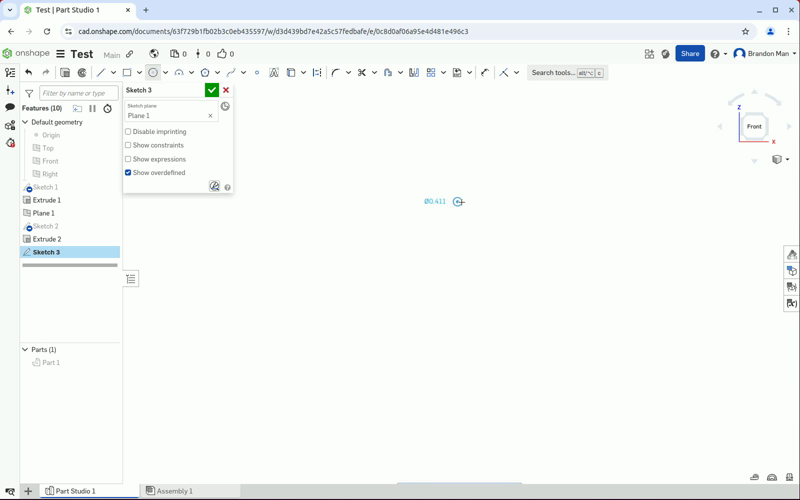
scroll(6)
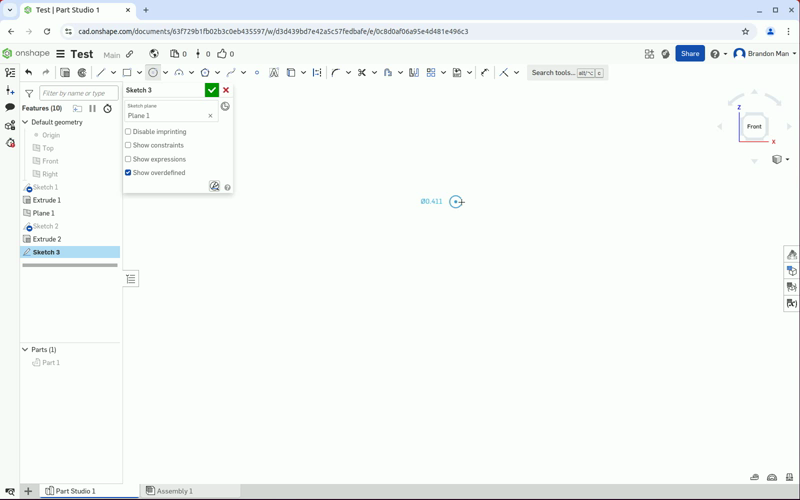
scroll(6)
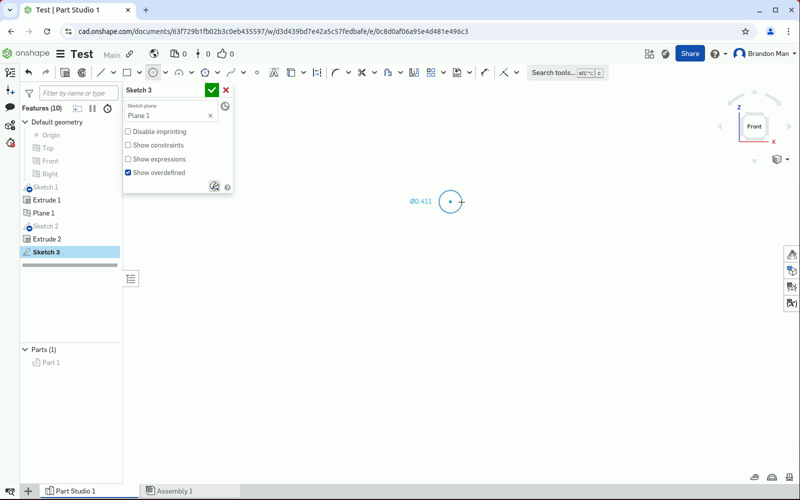
click(461, 201)
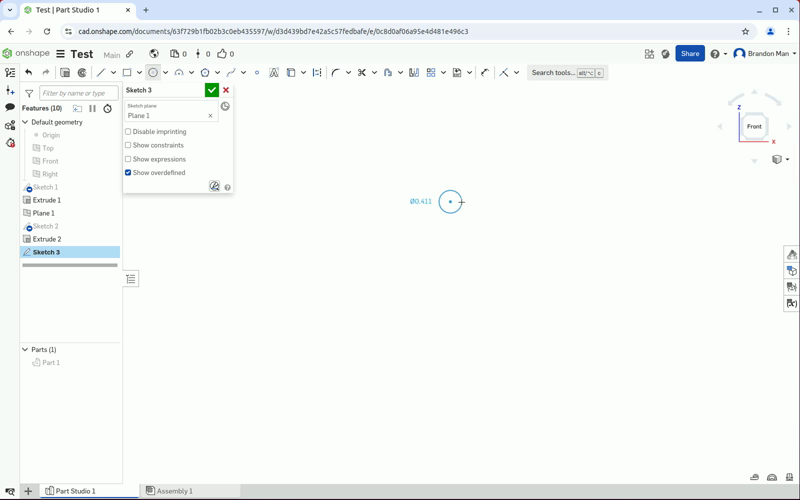
scroll(-6)
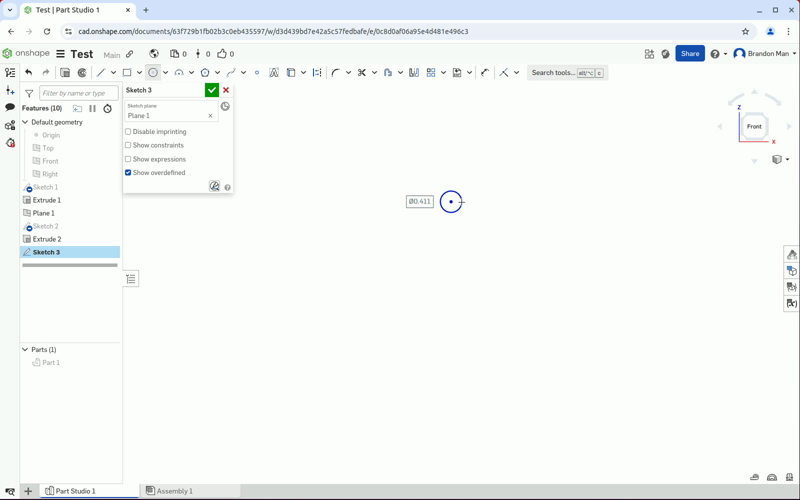
scroll(-6)
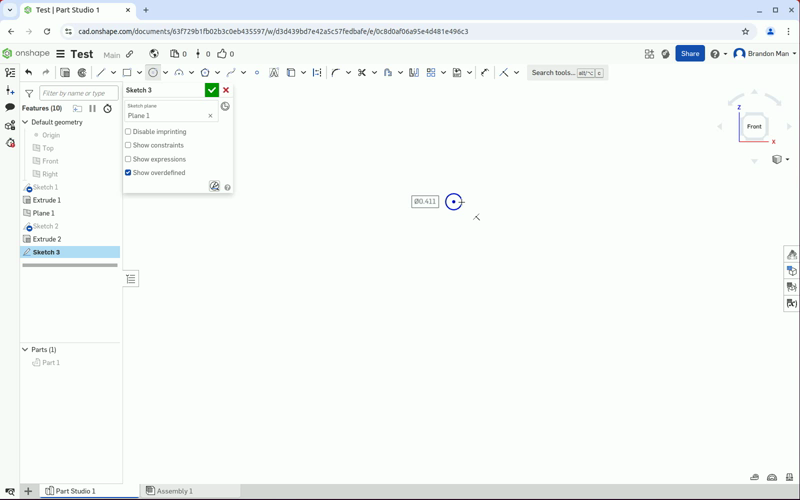
scroll(-6)
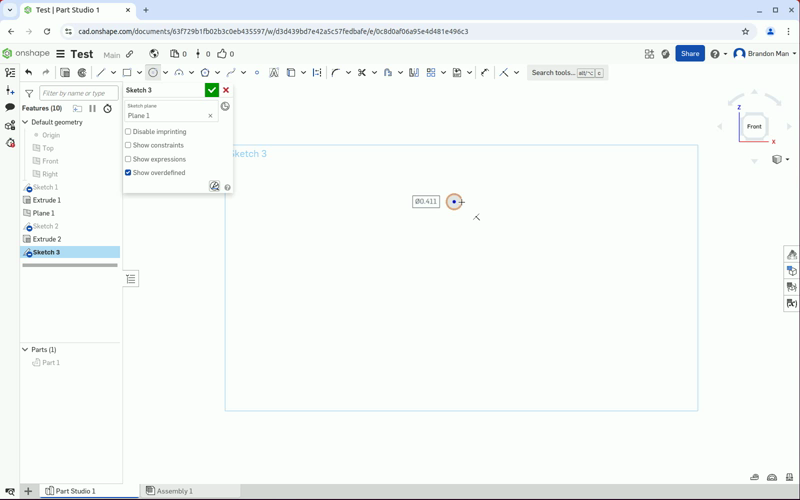
scroll(-6)
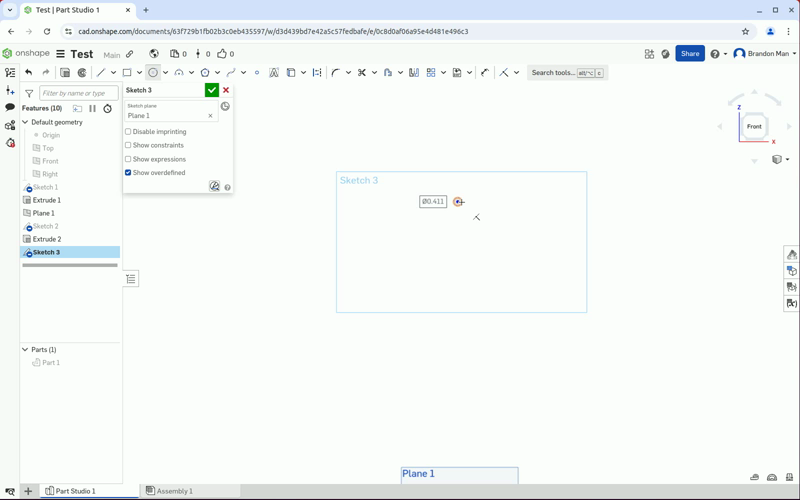
scroll(-6)
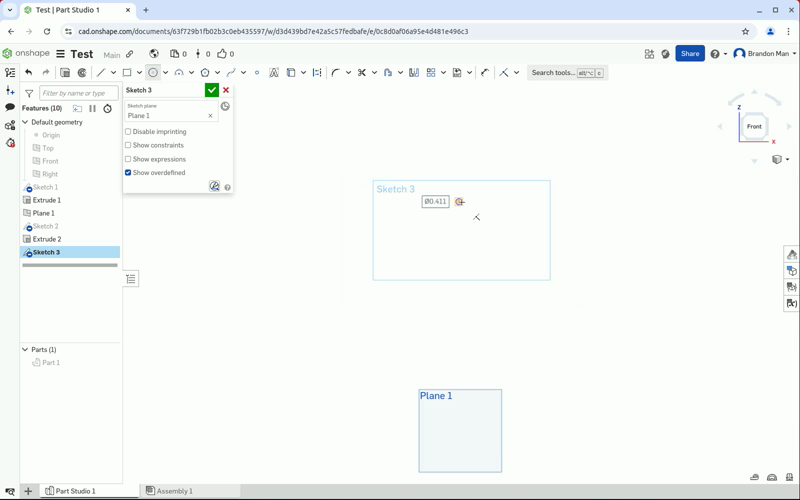
scroll(-6)
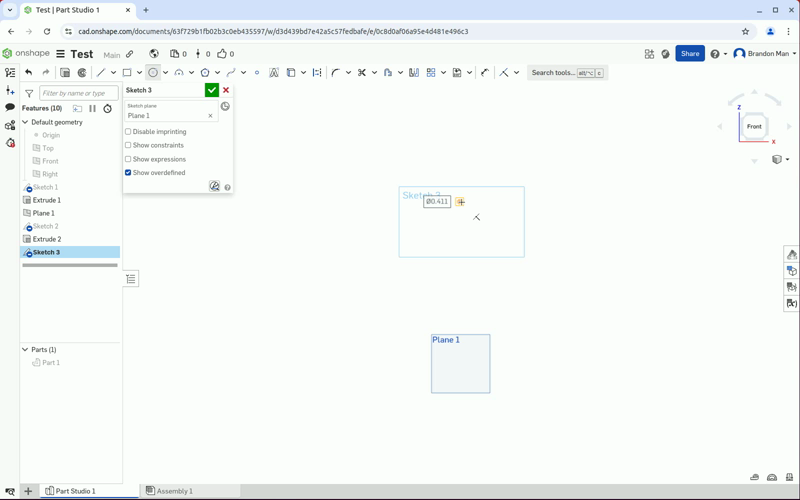
scroll(-6)
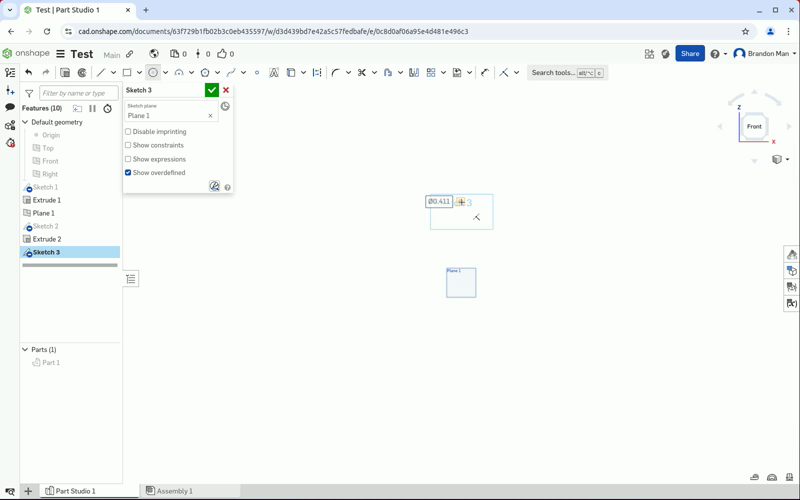
key(esc)
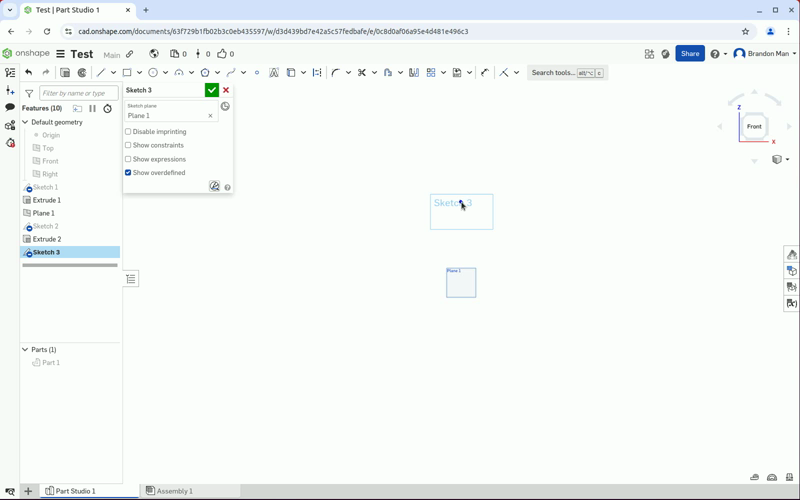
mouse_move(461, 201)
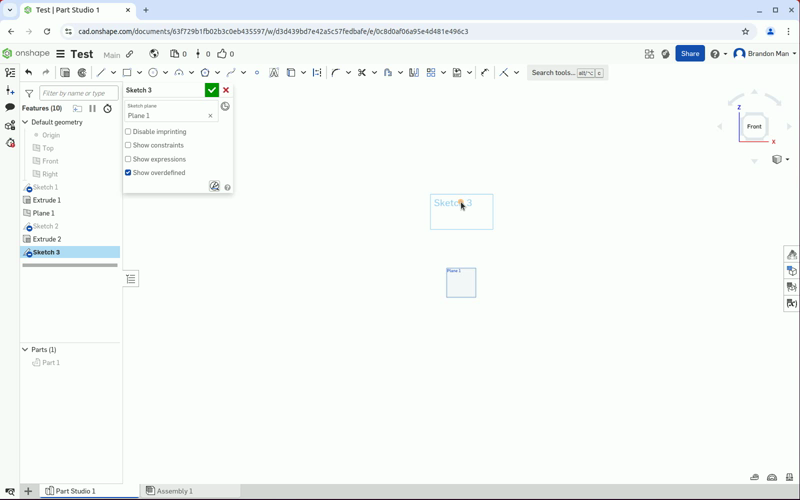
scroll(6)
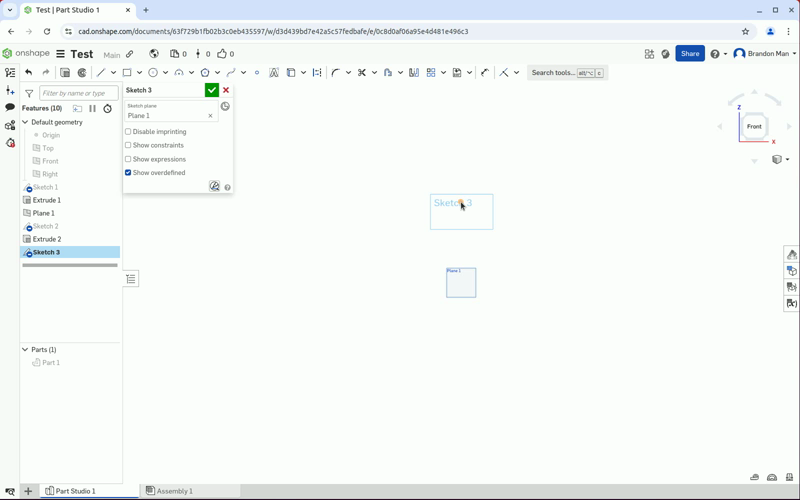
scroll(6)
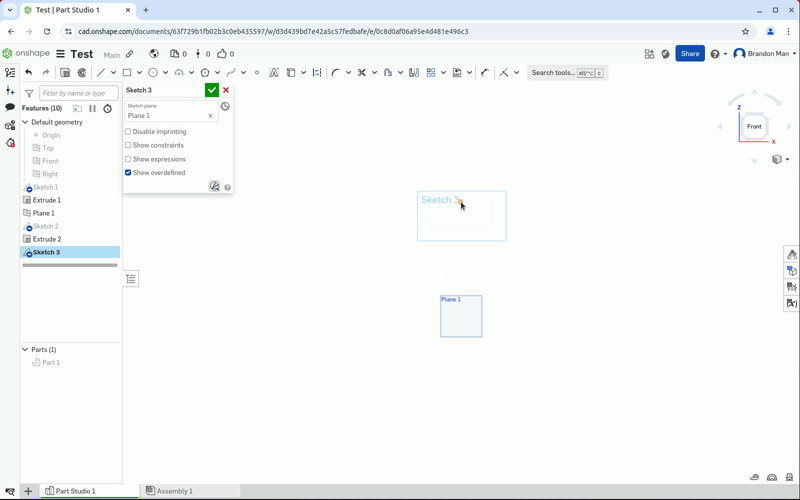
scroll(6)
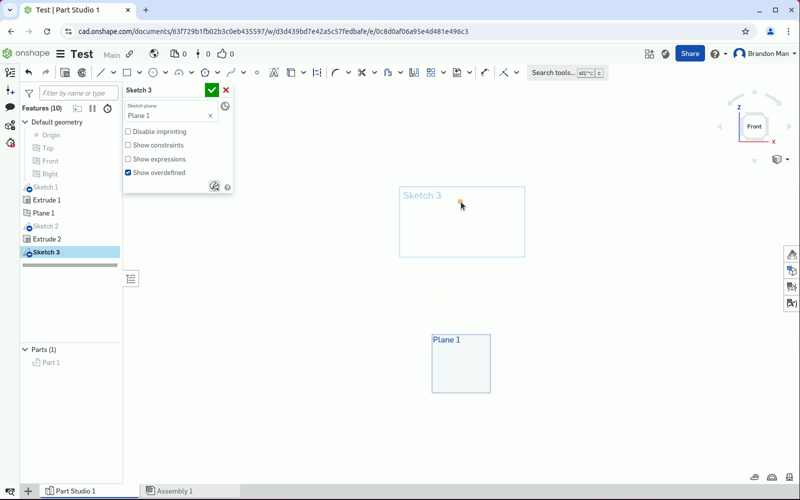
scroll(6)
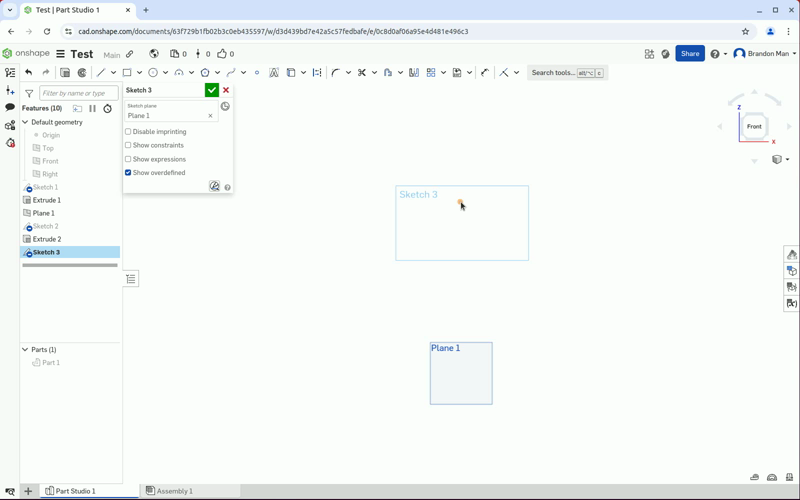
scroll(6)
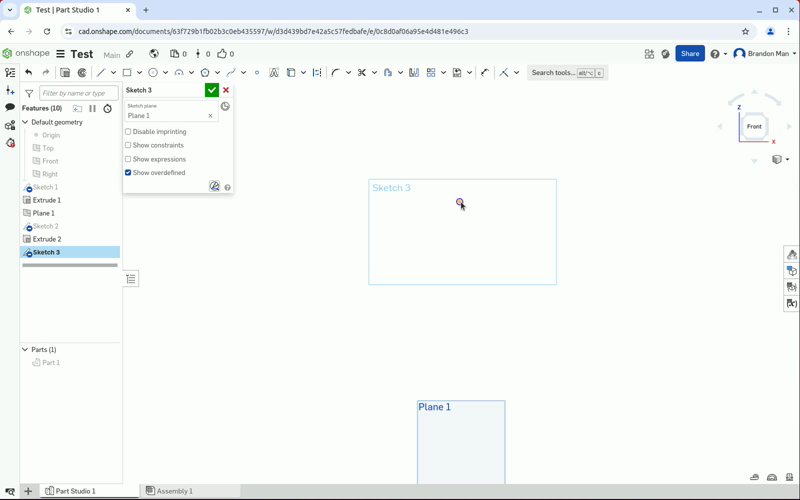
scroll(6)
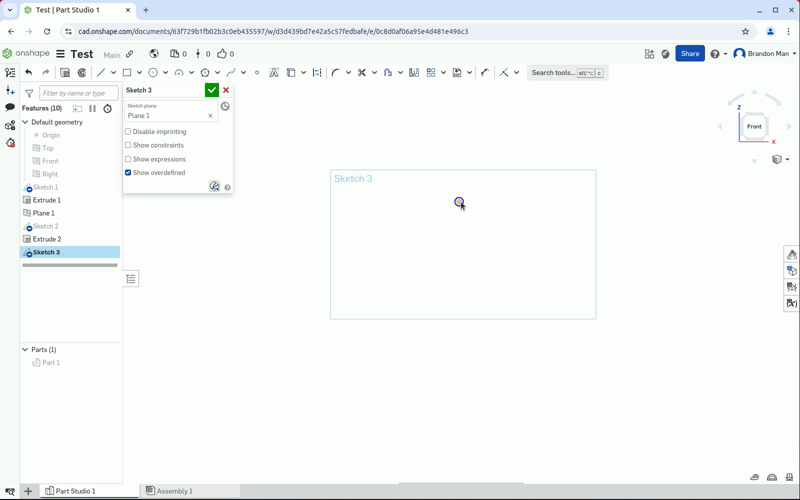
scroll(6)
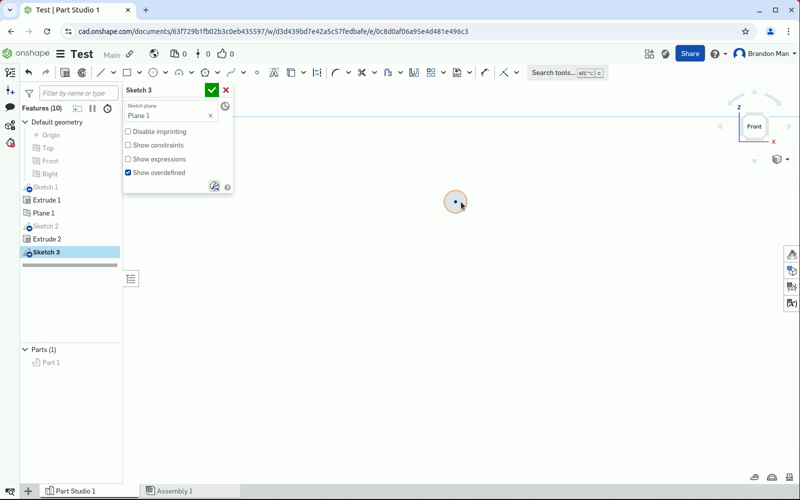
click(461, 201)
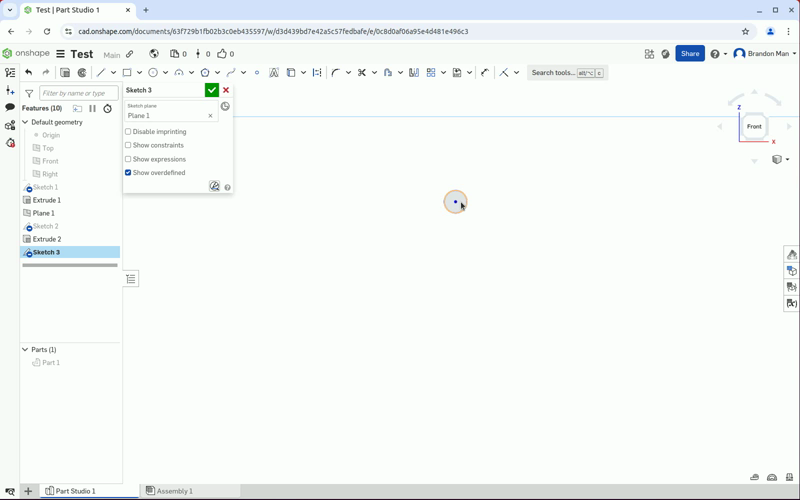
scroll(-6)
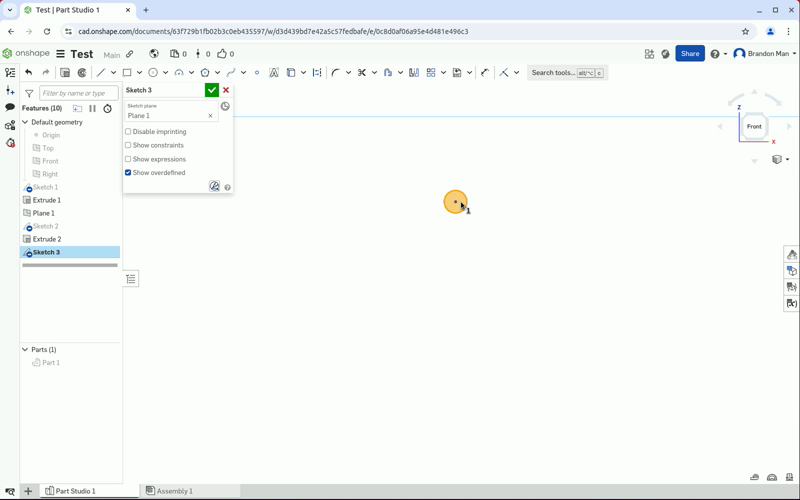
scroll(-6)
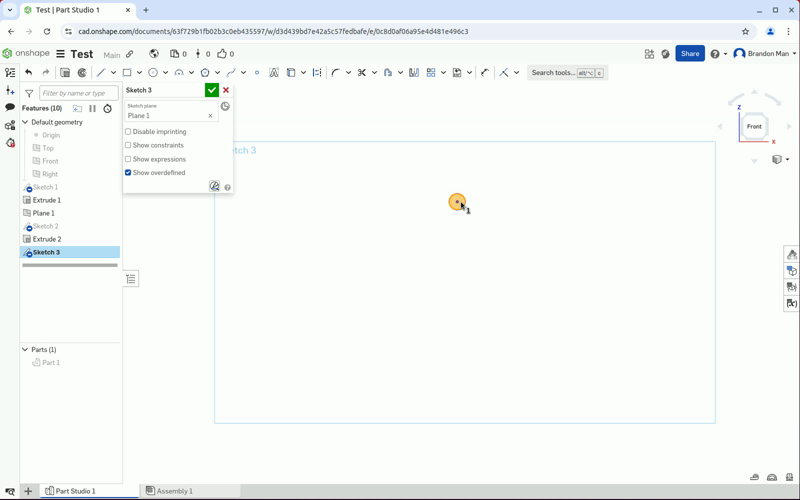
scroll(-6)
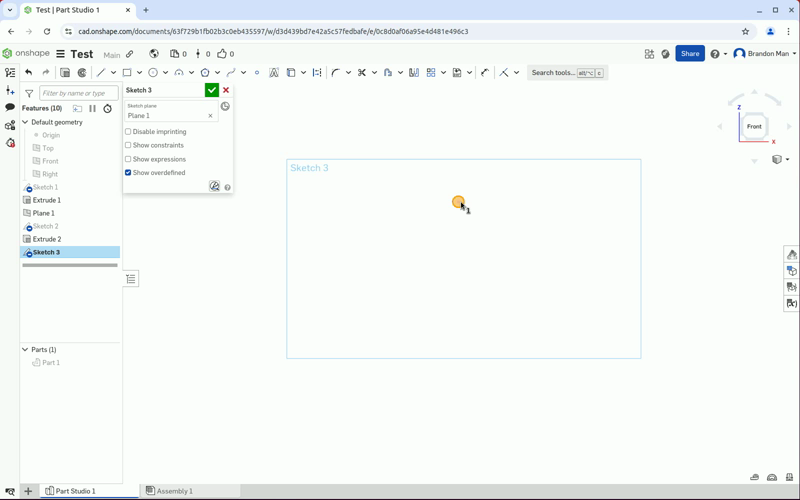
scroll(-6)
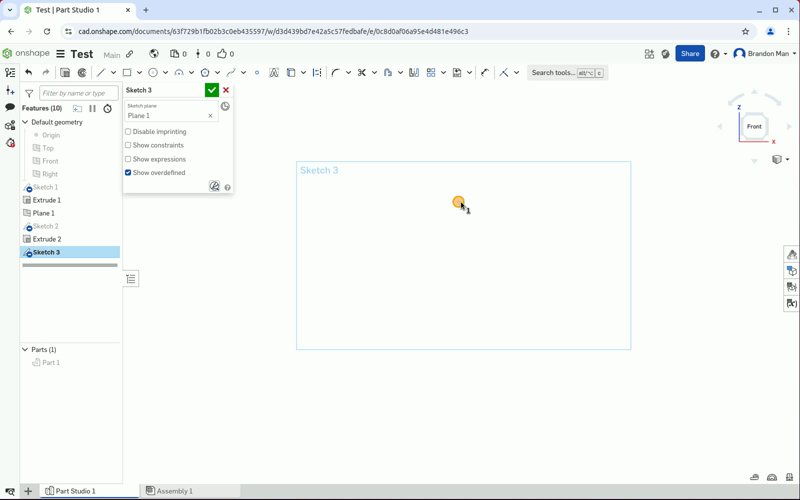
scroll(-6)
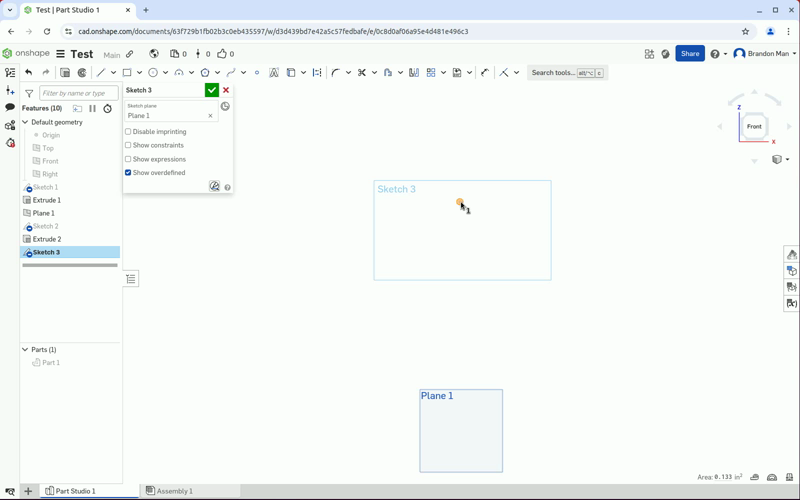
scroll(-6)
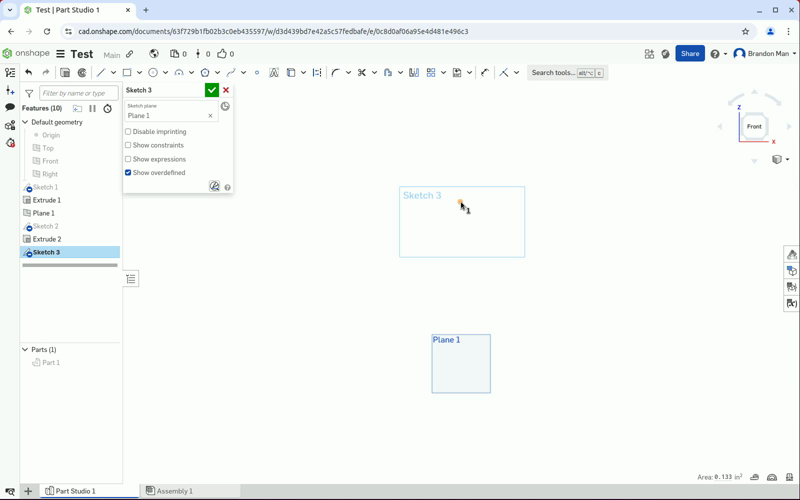
scroll(-6)
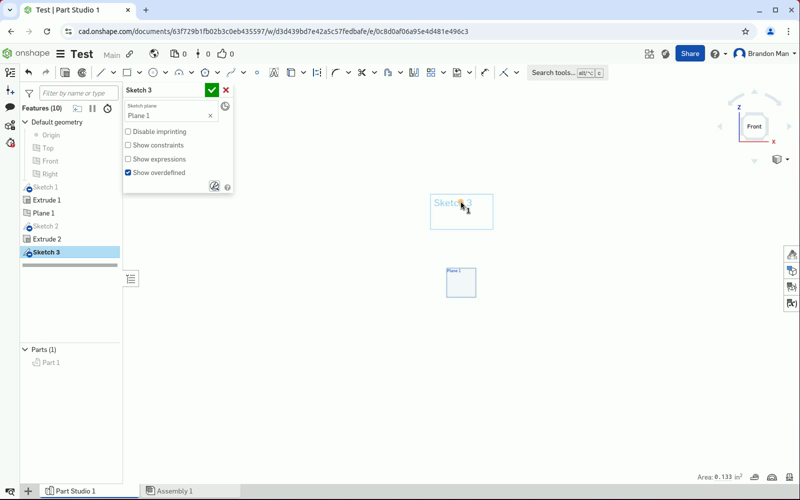
mouse_move(73, 352)
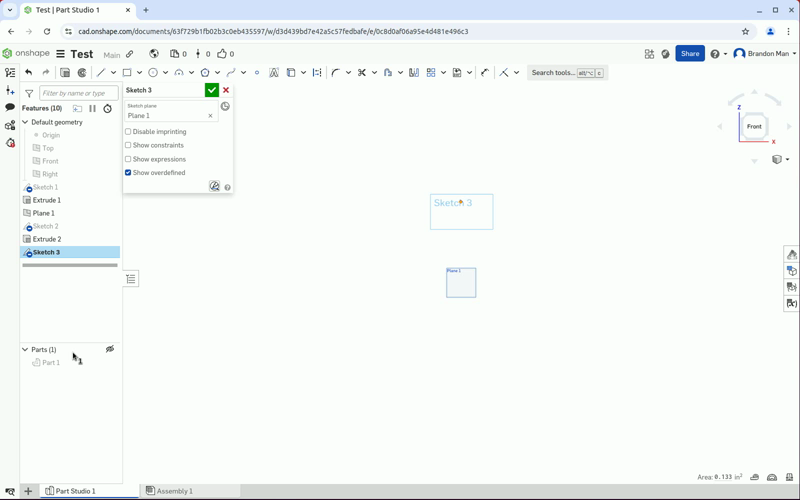
key(shift+y)
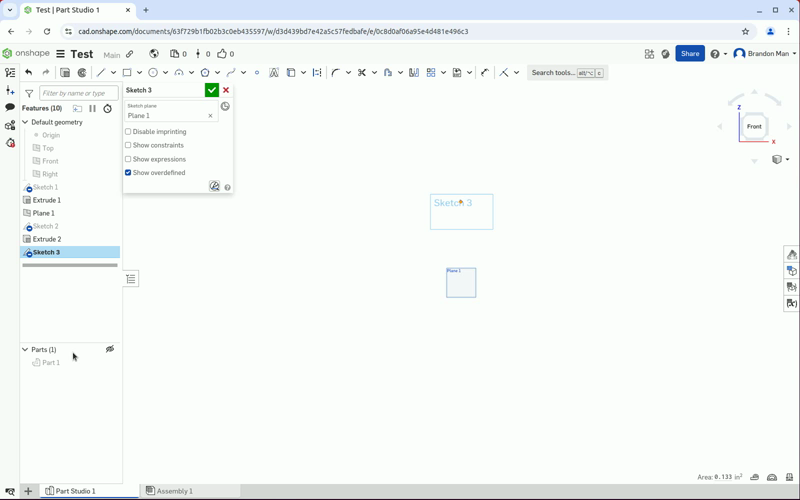
key(shift+e)
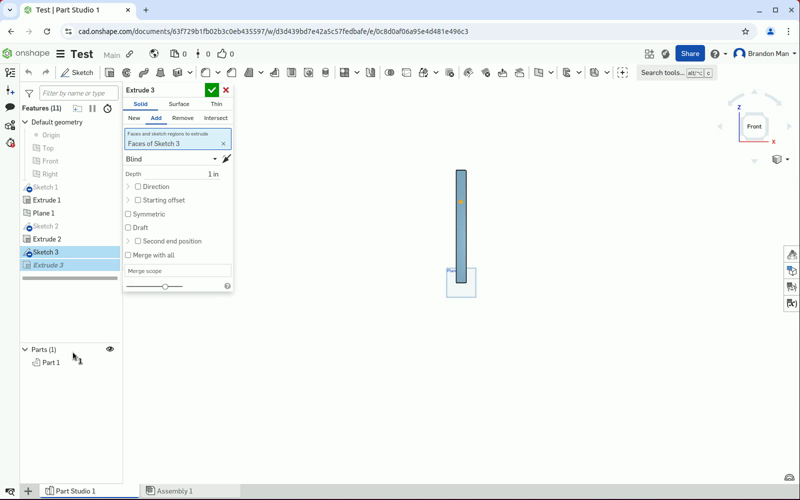
mouse_move(143, 106)
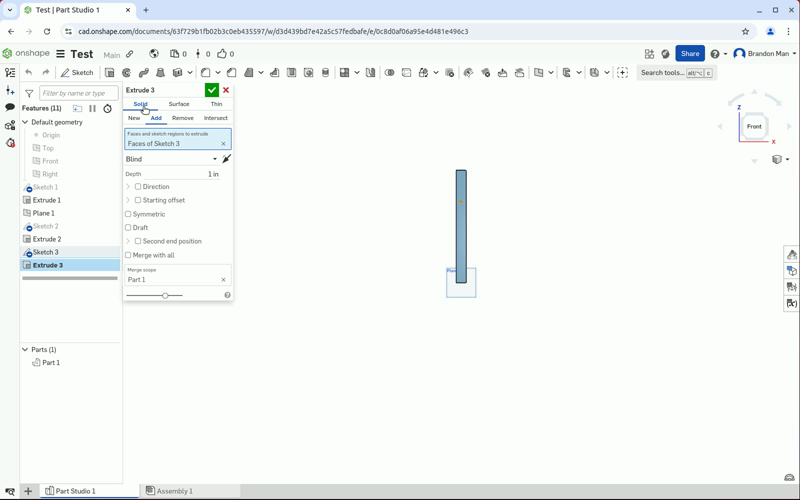
click(143, 106)
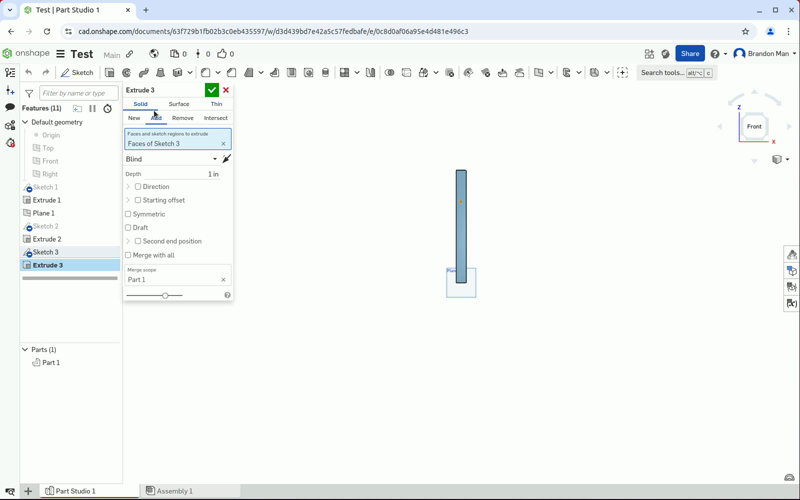
mouse_move(186, 120)
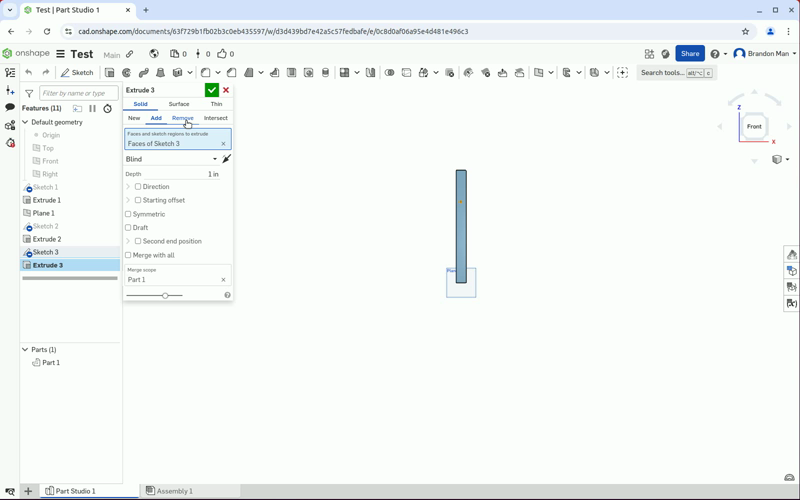
click(186, 120)
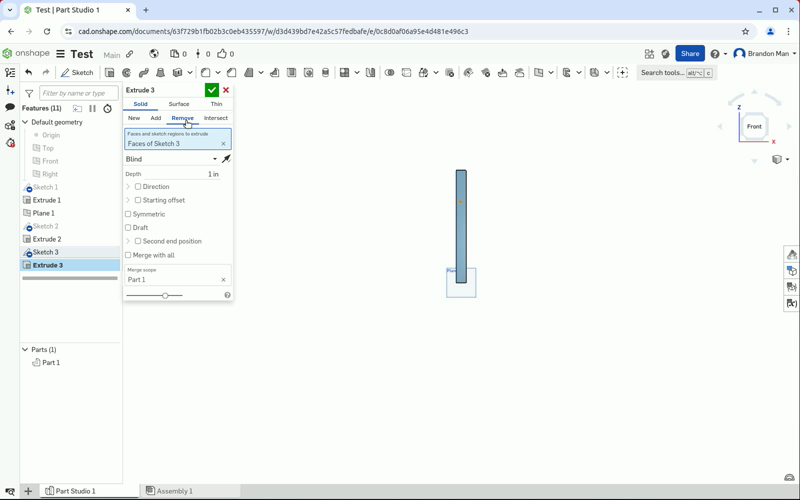
key(tab, 4)
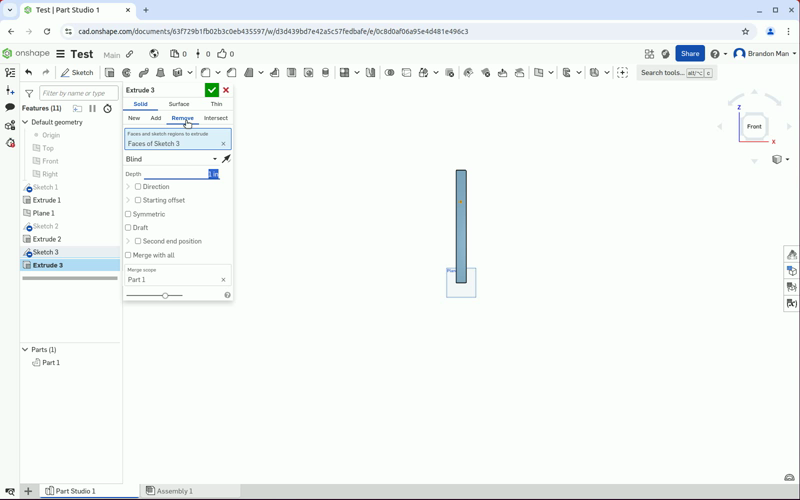
text(1.204)
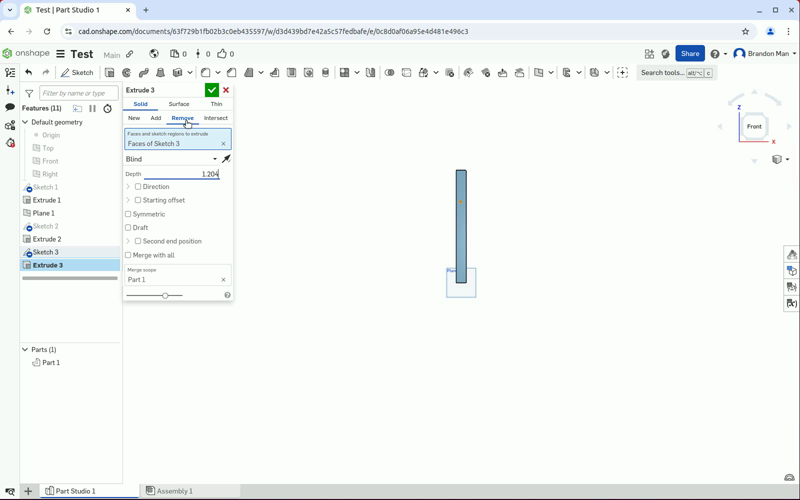
key(tab, 6)
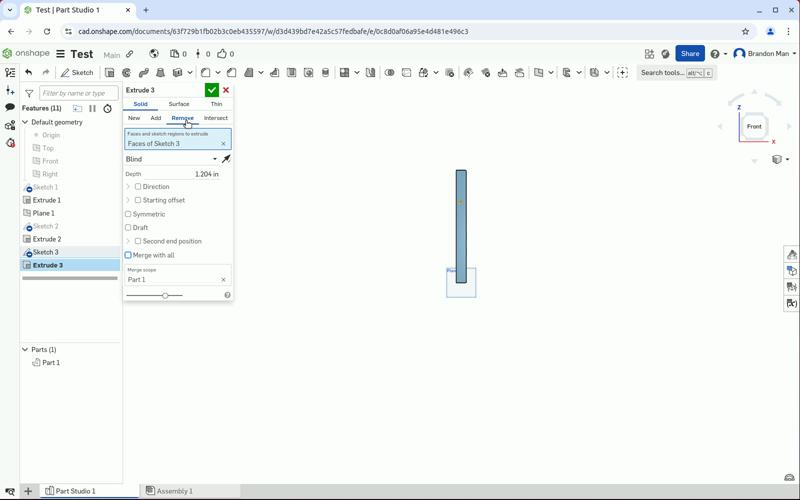
key(space)
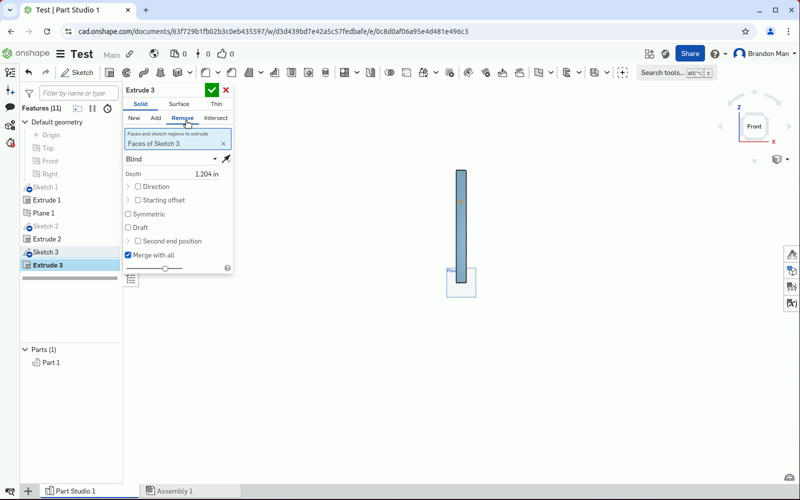
key(enter)
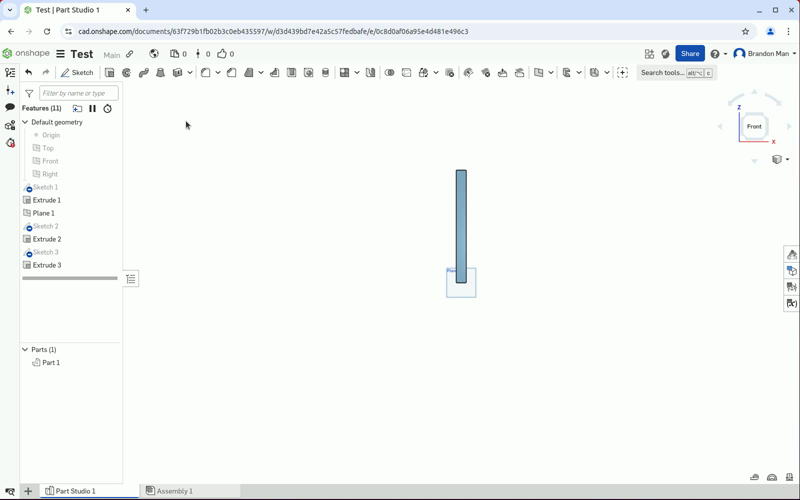
key(shift+h)
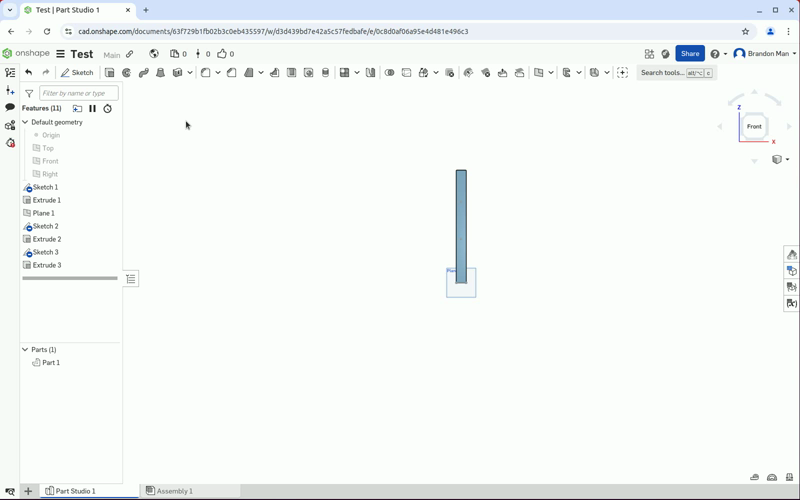
key(shift+h)
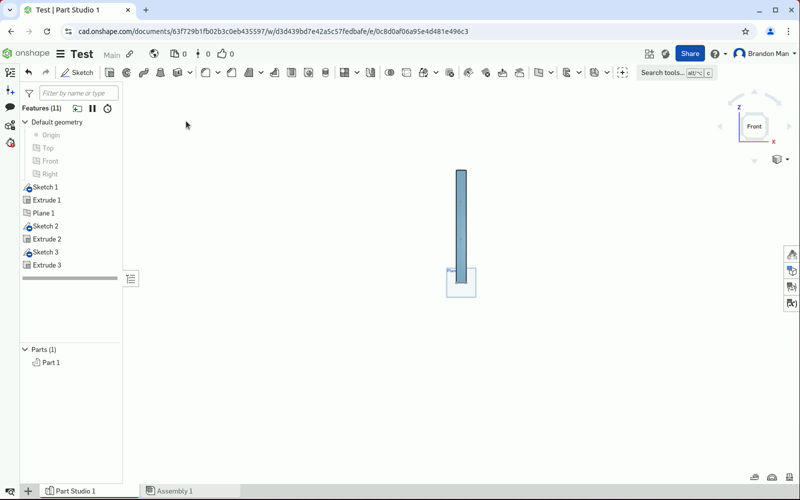
key(shift+7)
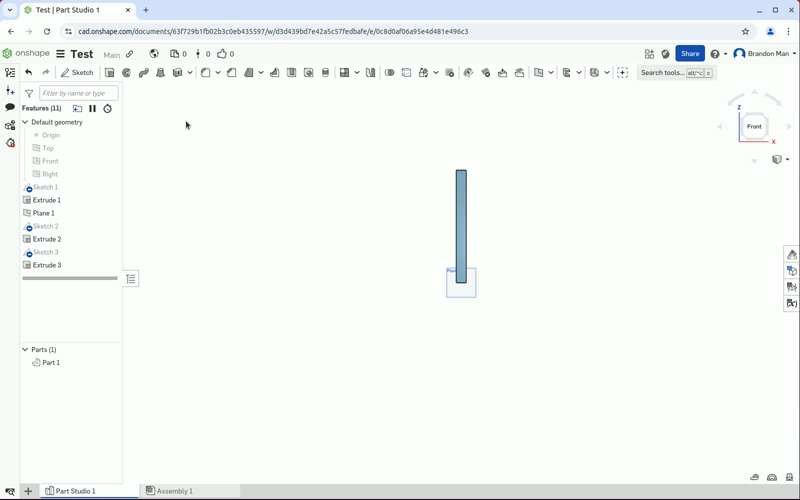
key(left, 2)
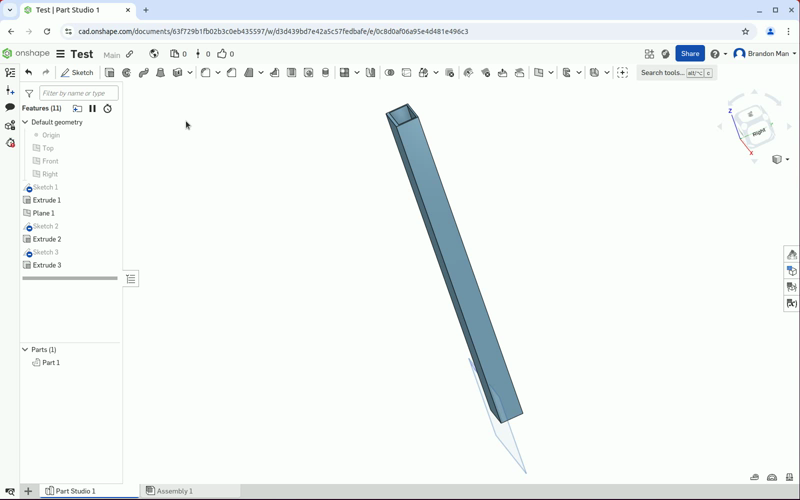
key(down, 2)
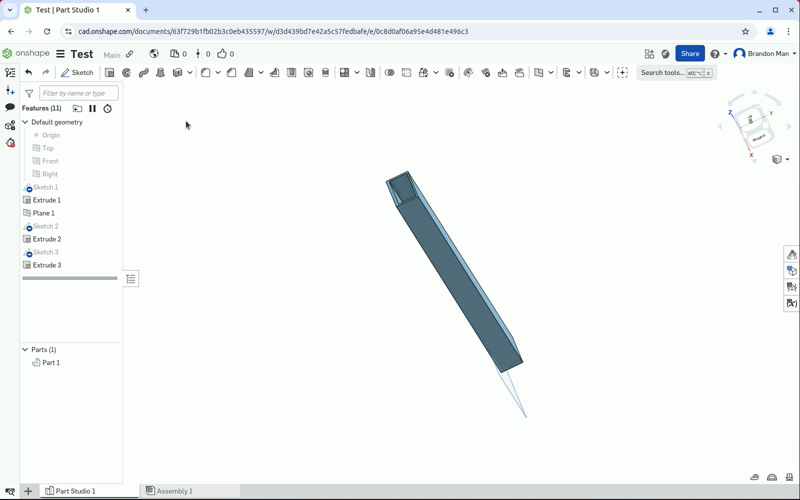
key(up, 2)
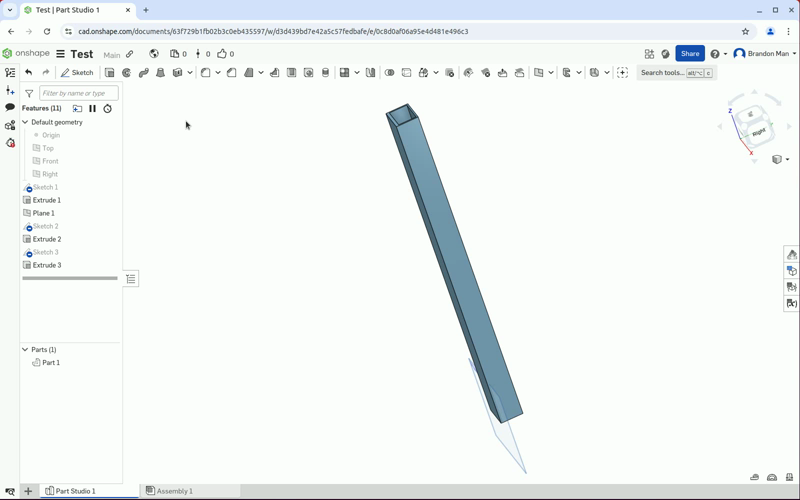
key(right, 2)
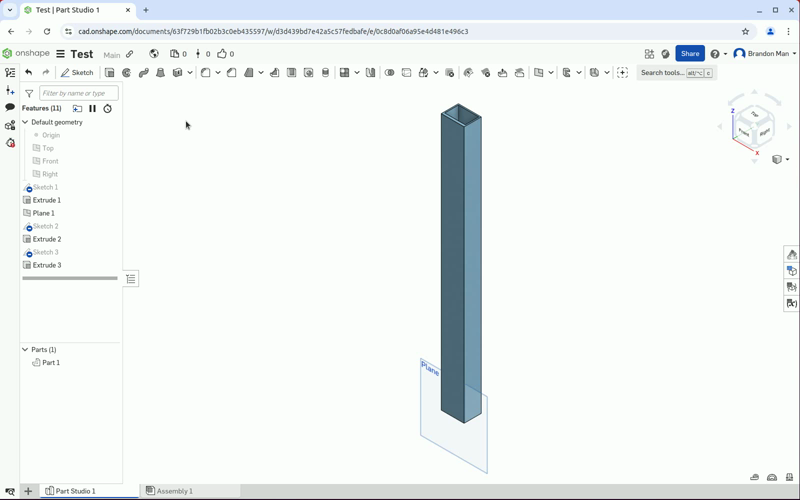
mouse_move(73, 189)
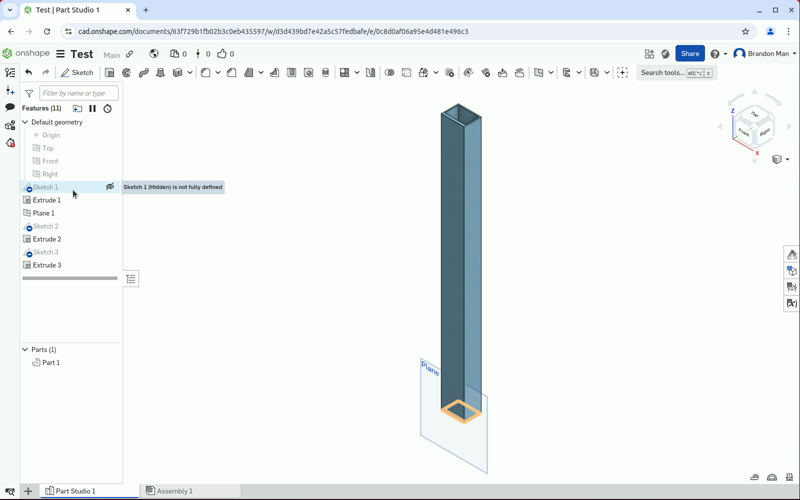
click(73, 189)